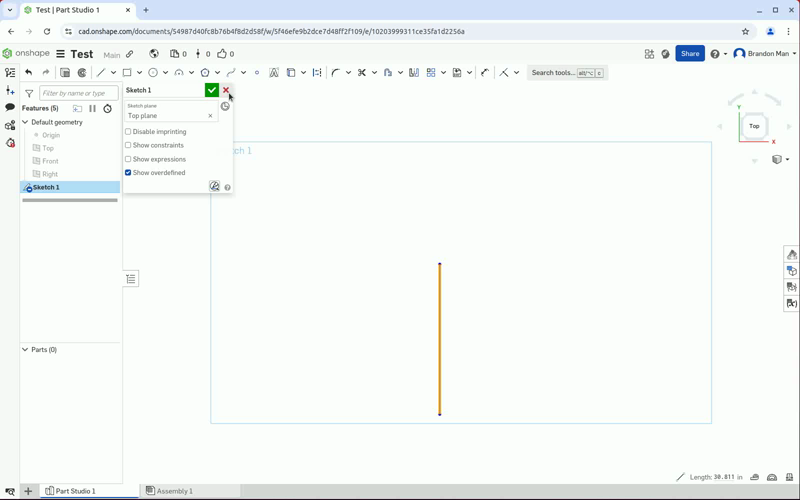
key(shift+h)
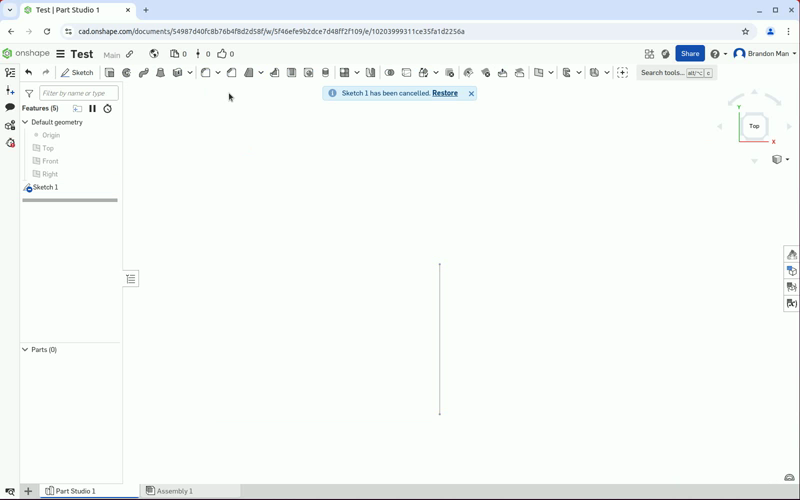
key(shift+s)
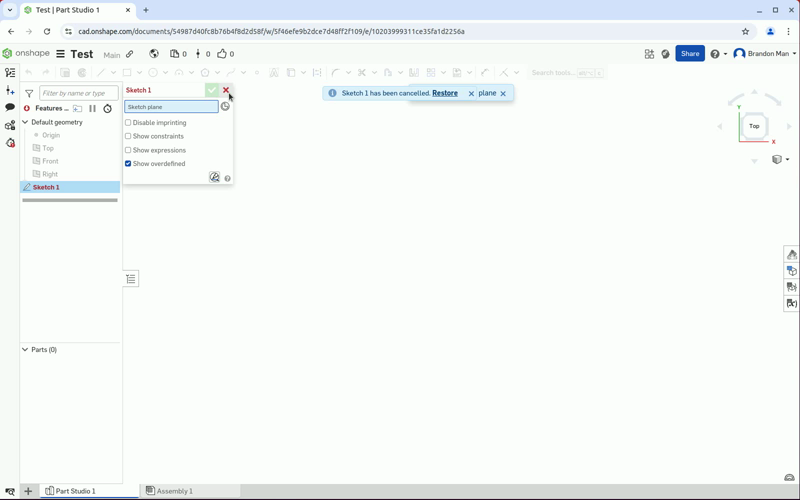
mouse_move(73, 150)
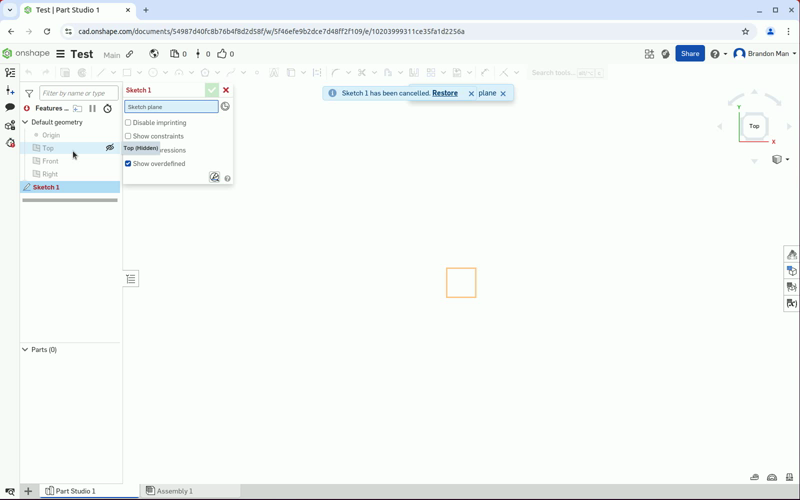
click(73, 150)
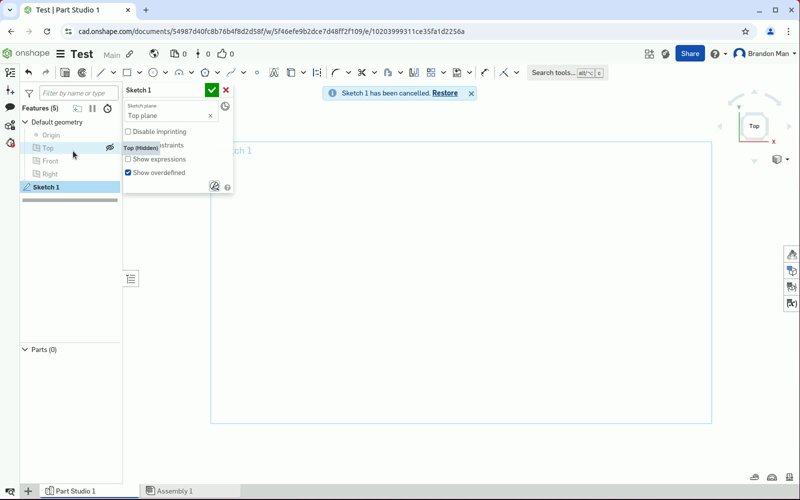
mouse_move(73, 352)
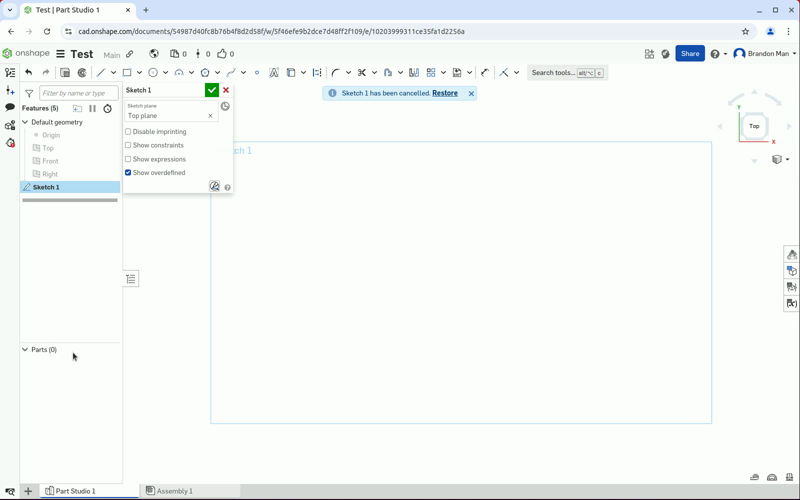
key(y)
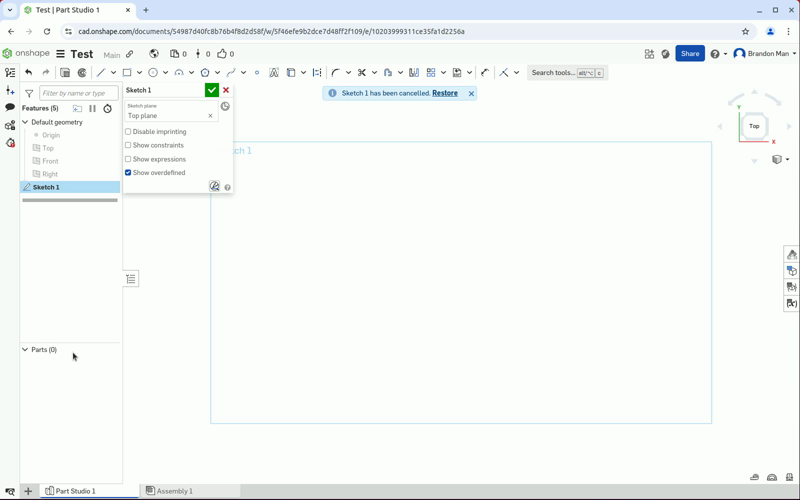
key(c)
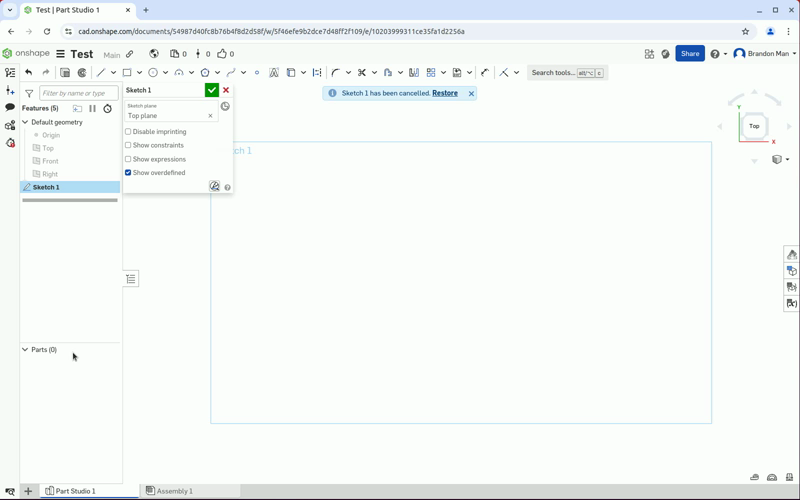
key_down(shift)
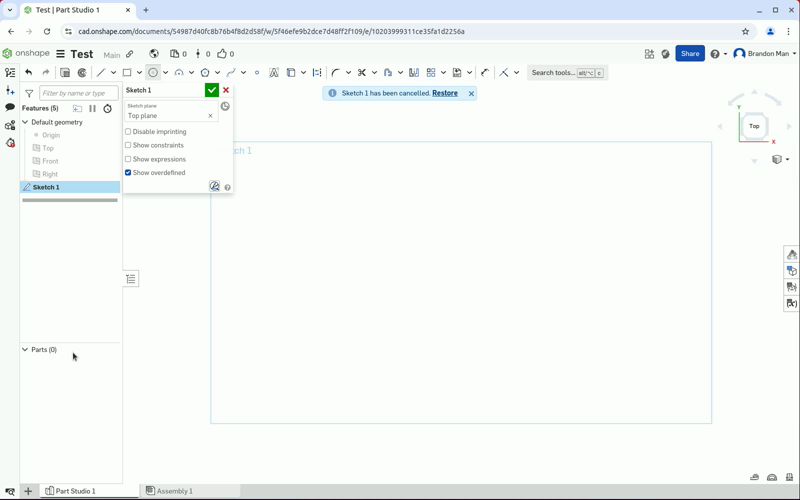
mouse_move(461, 203)
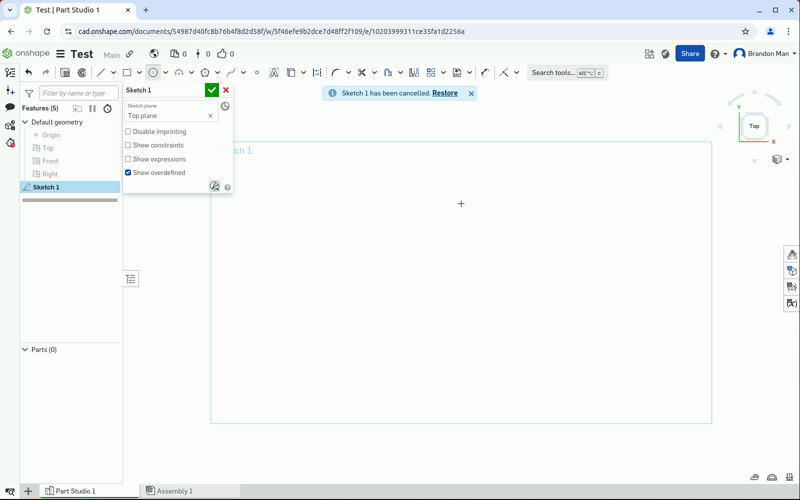
click(461, 203)
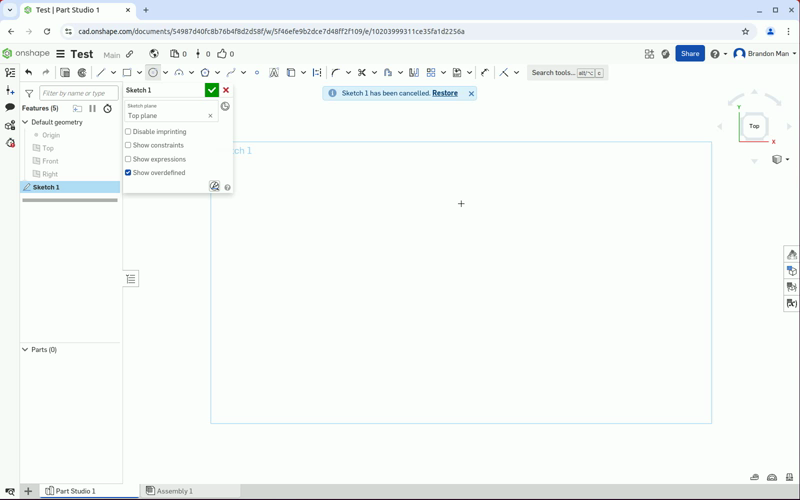
key_up(shift)
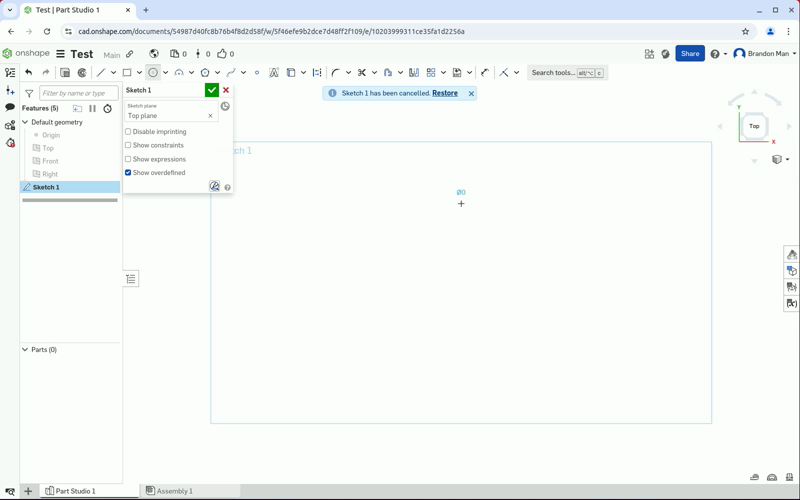
mouse_move(494, 203)
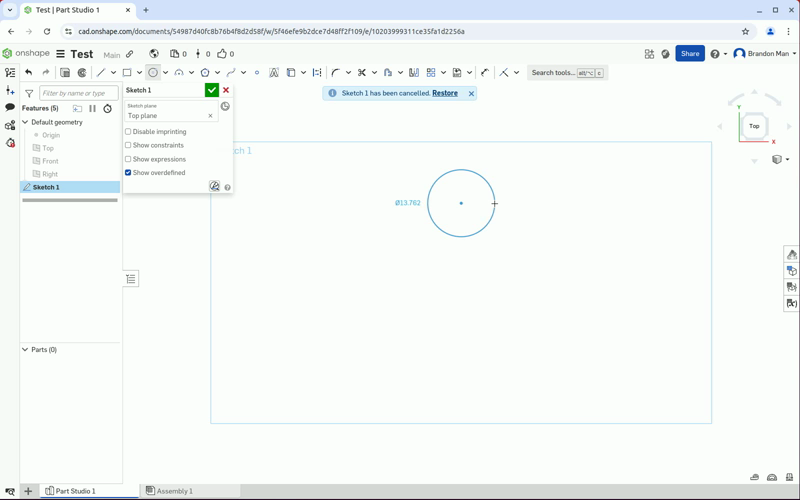
click(494, 203)
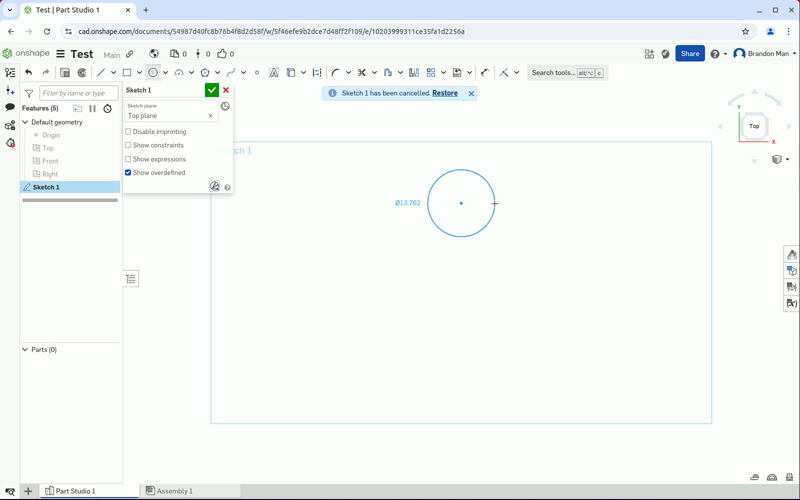
key(esc)
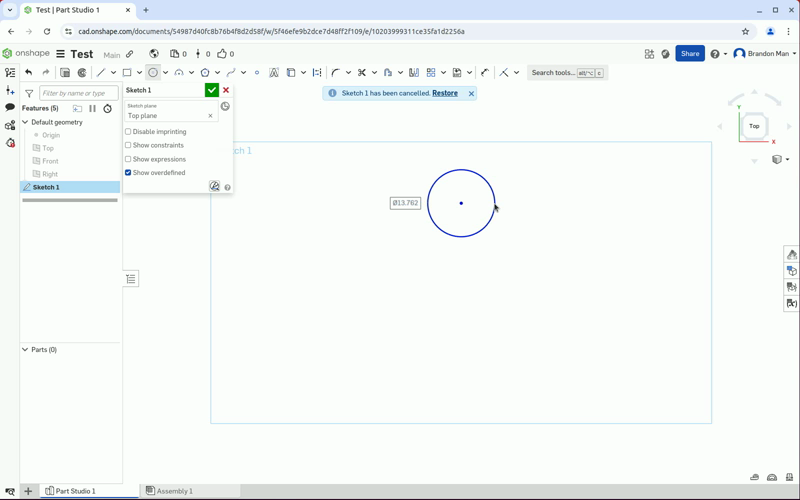
key(c)
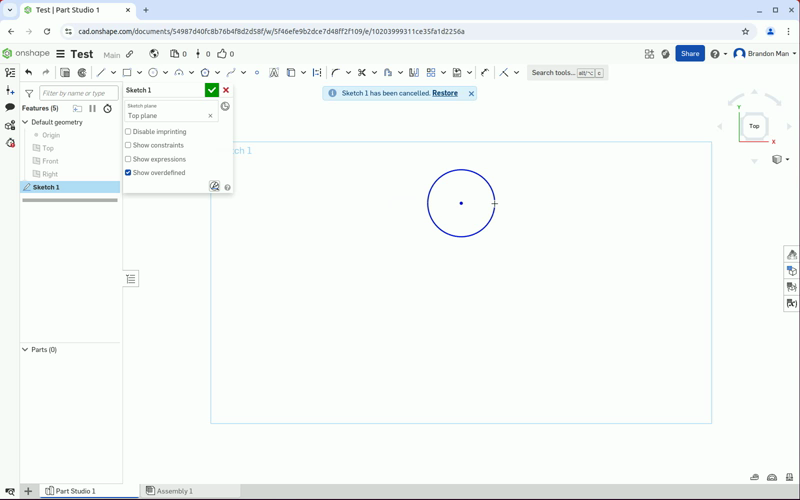
key_down(shift)
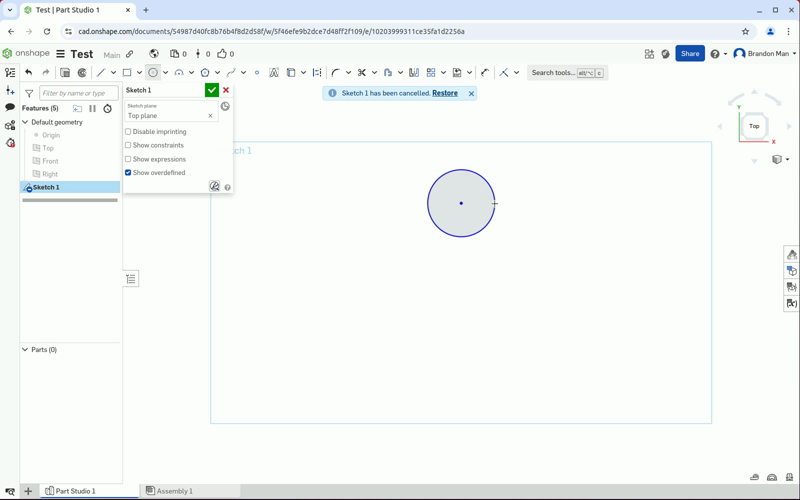
mouse_move(461, 203)
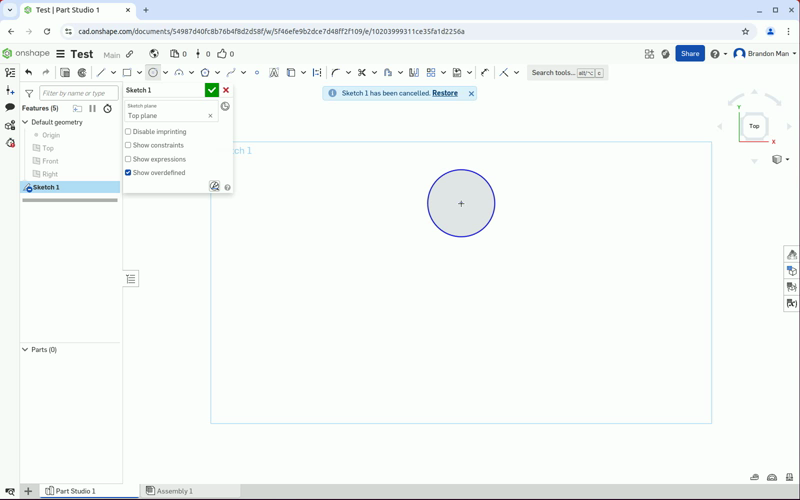
click(461, 203)
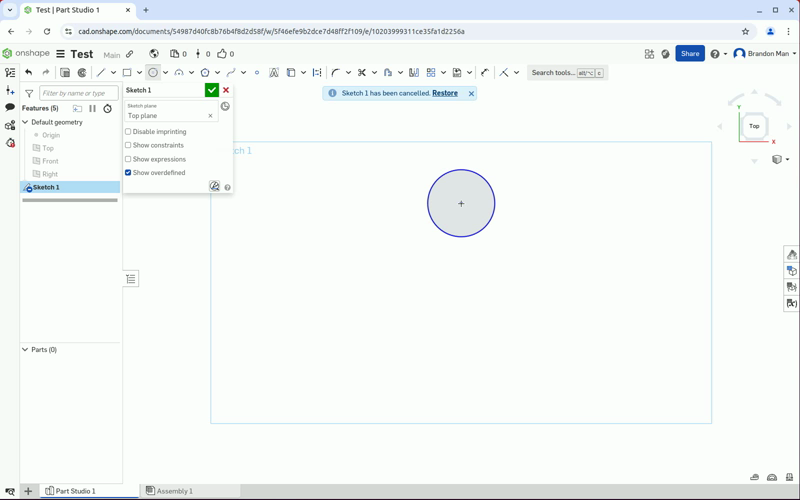
key_up(shift)
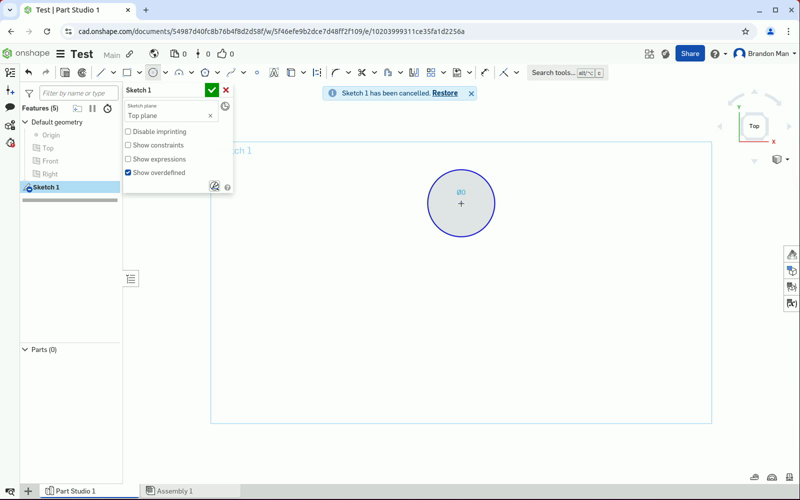
mouse_move(489, 203)
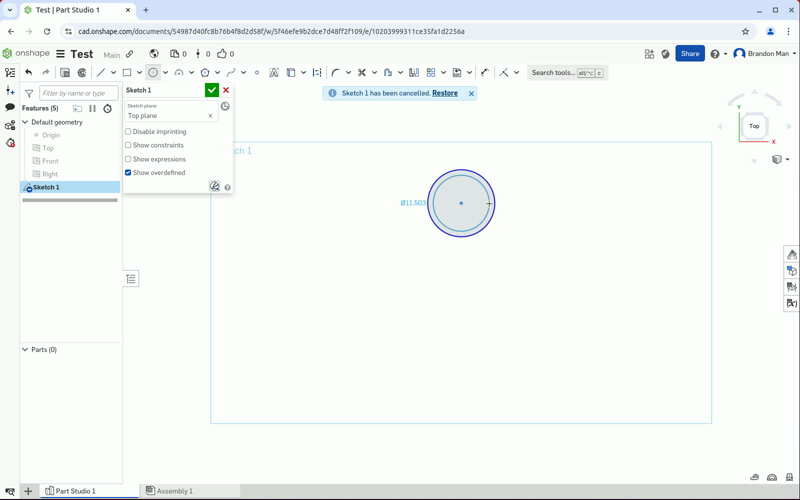
click(489, 203)
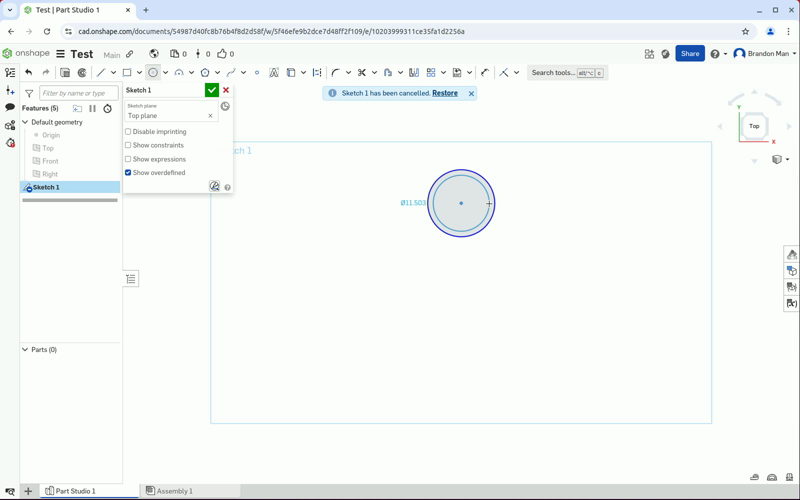
key(esc)
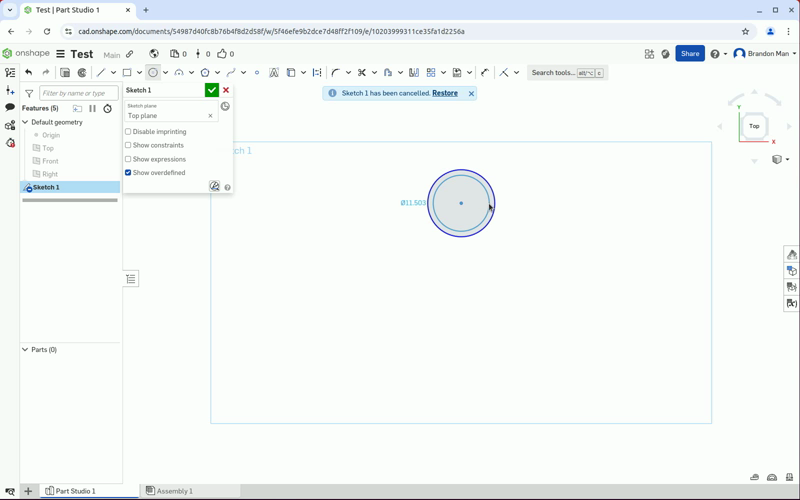
mouse_move(443, 226)
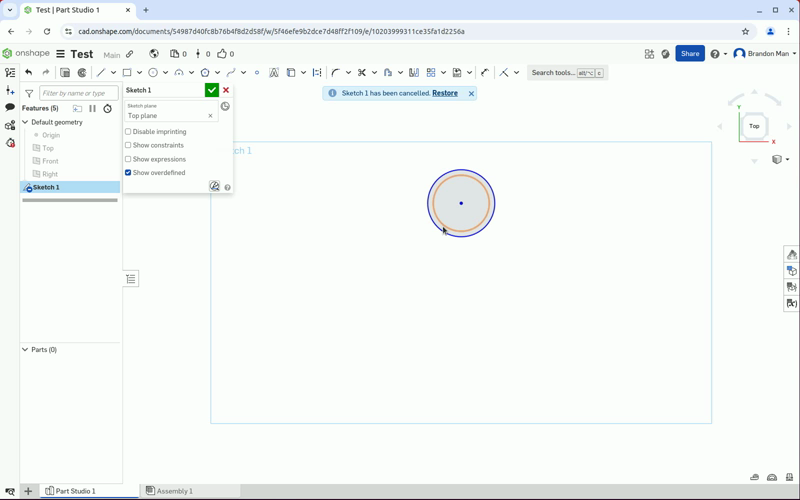
scroll(6)
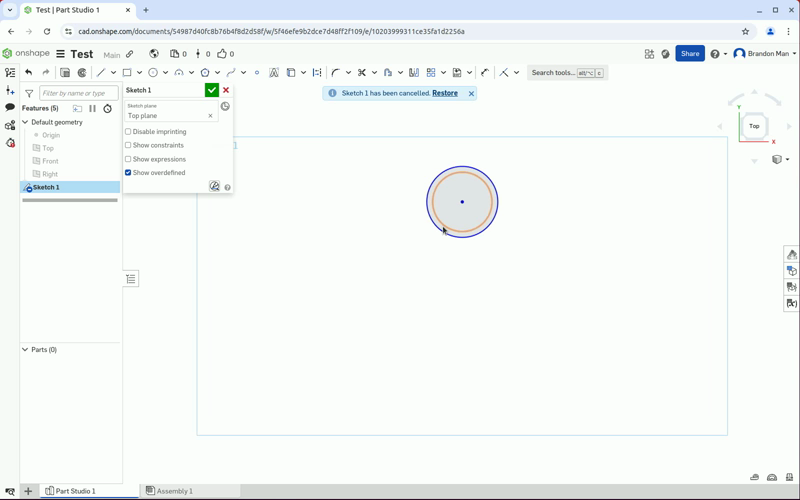
scroll(6)
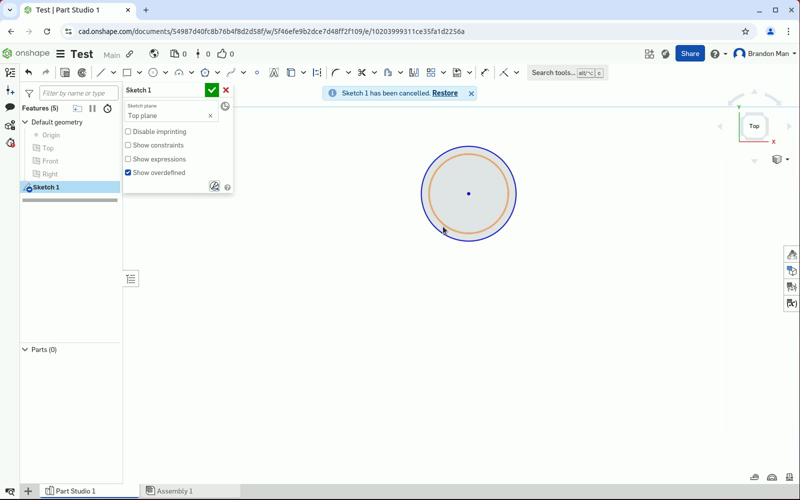
scroll(6)
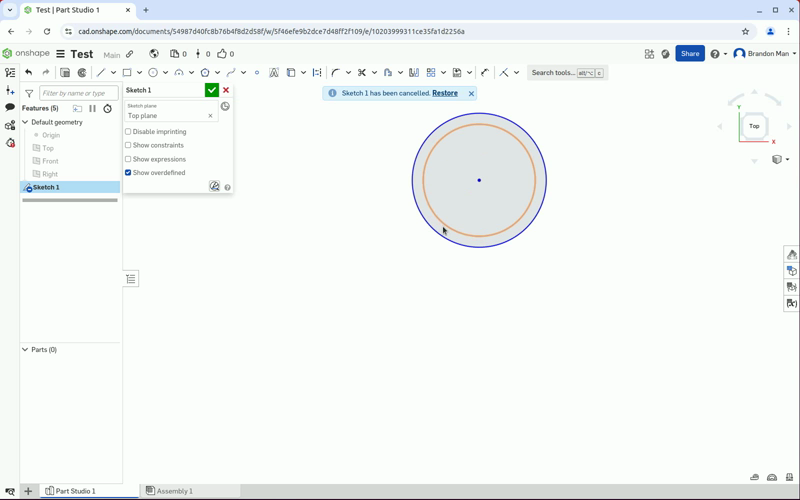
scroll(6)
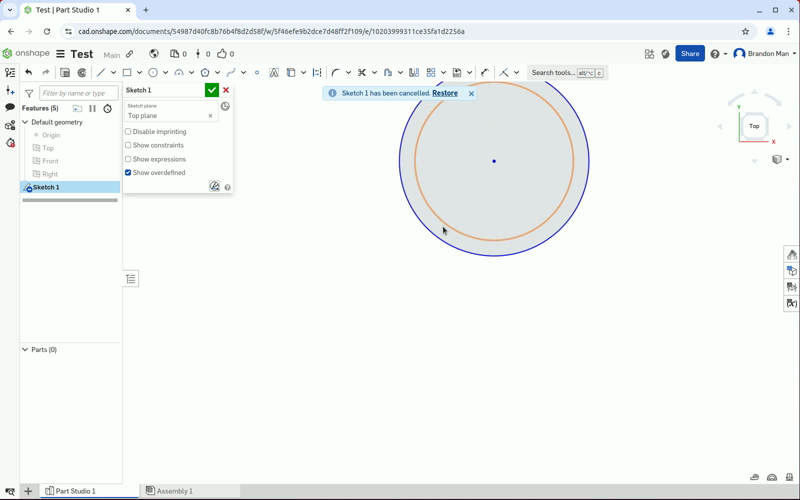
scroll(6)
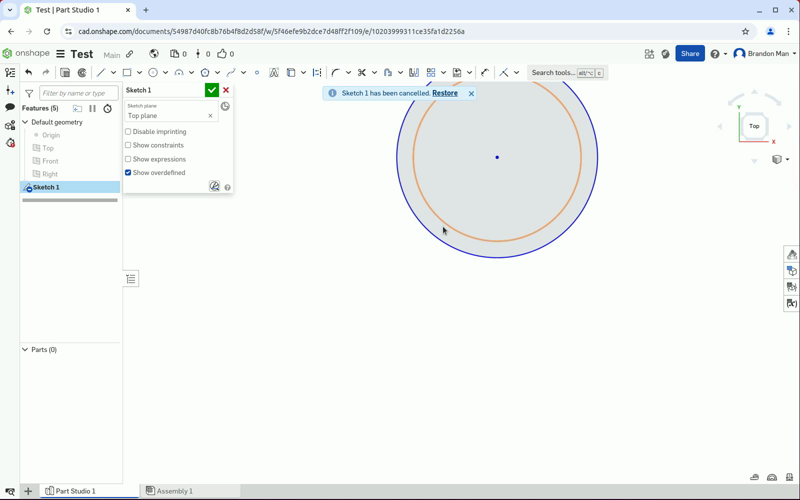
scroll(6)
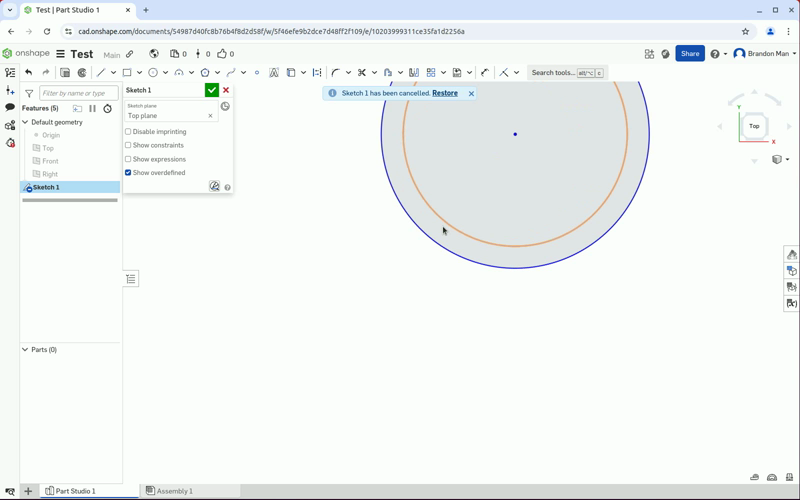
scroll(6)
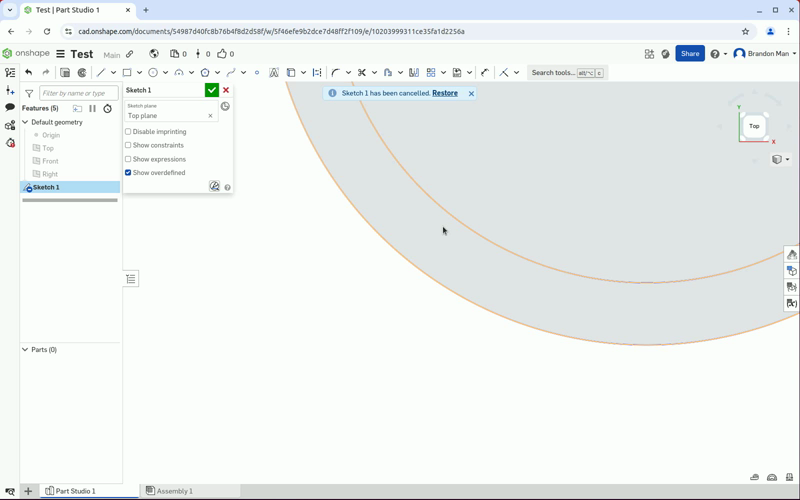
click(443, 226)
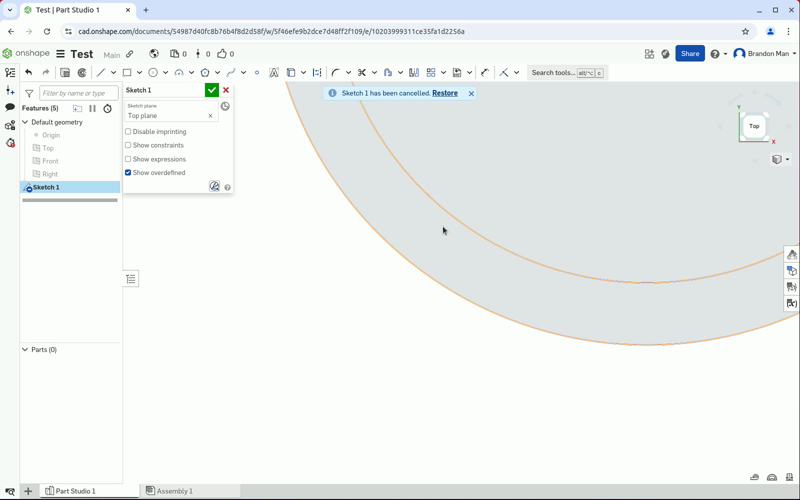
scroll(-6)
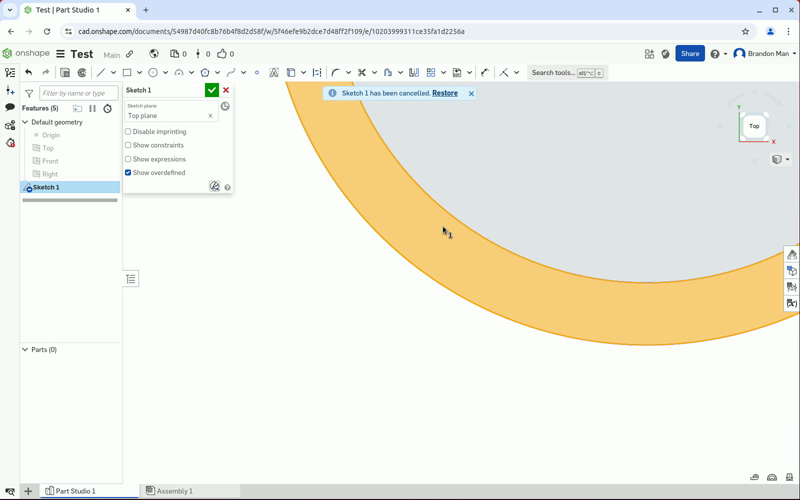
scroll(-6)
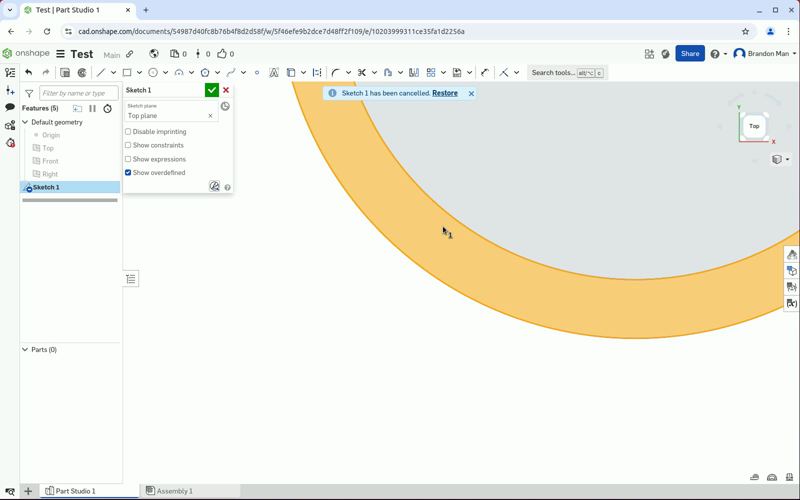
scroll(-6)
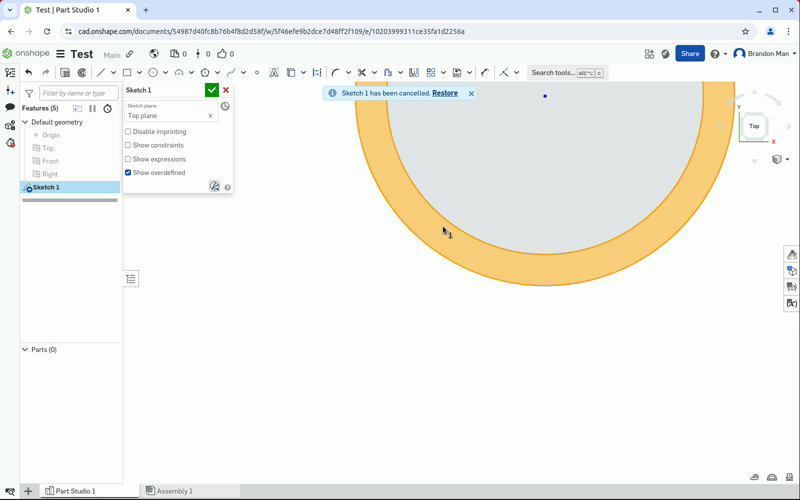
scroll(-6)
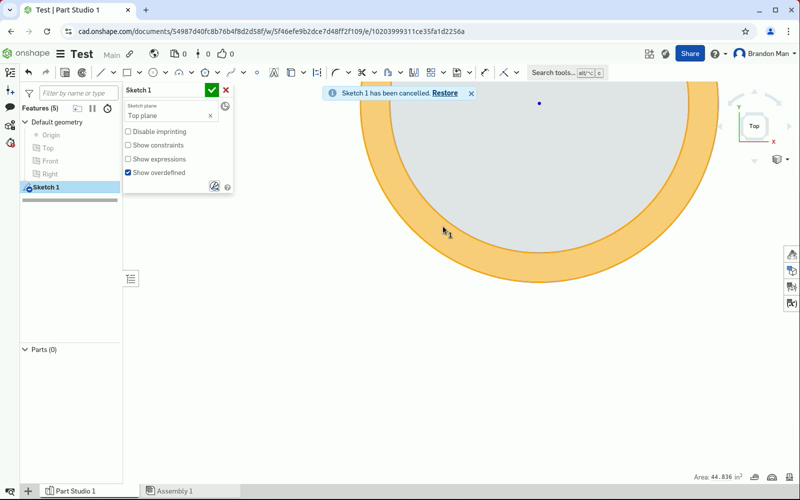
scroll(-6)
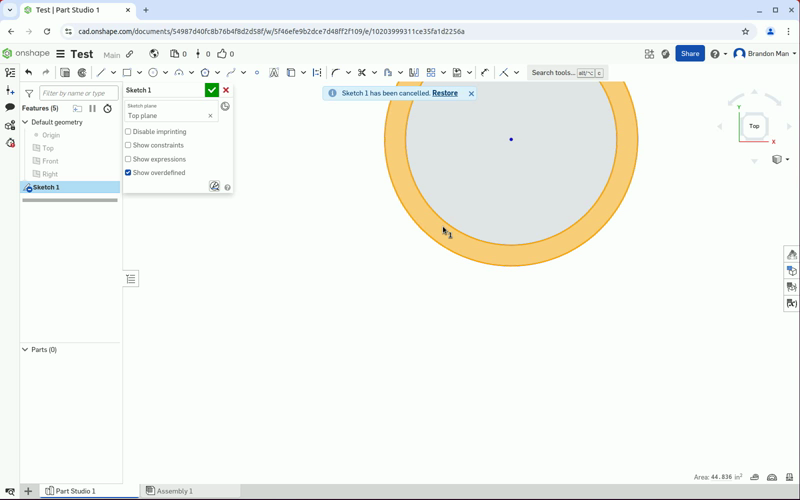
scroll(-6)
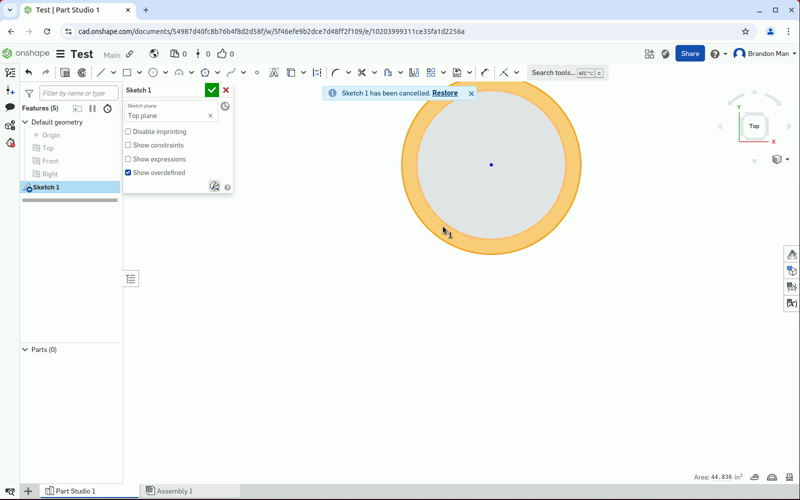
scroll(-6)
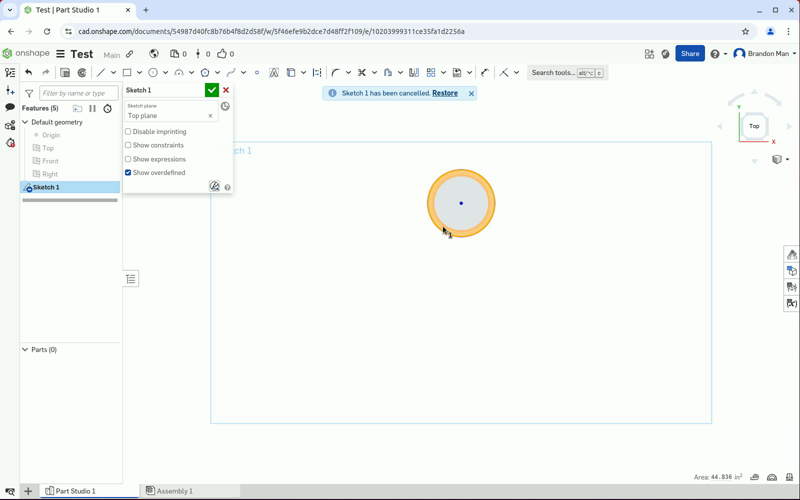
mouse_move(73, 352)
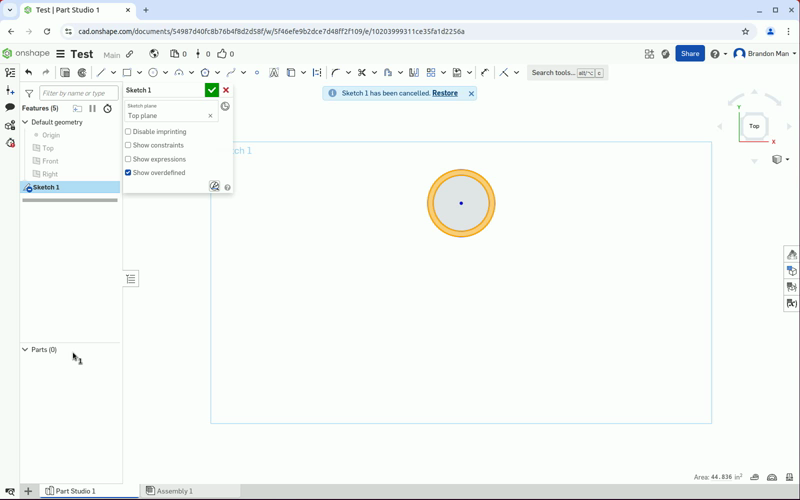
key(shift+y)
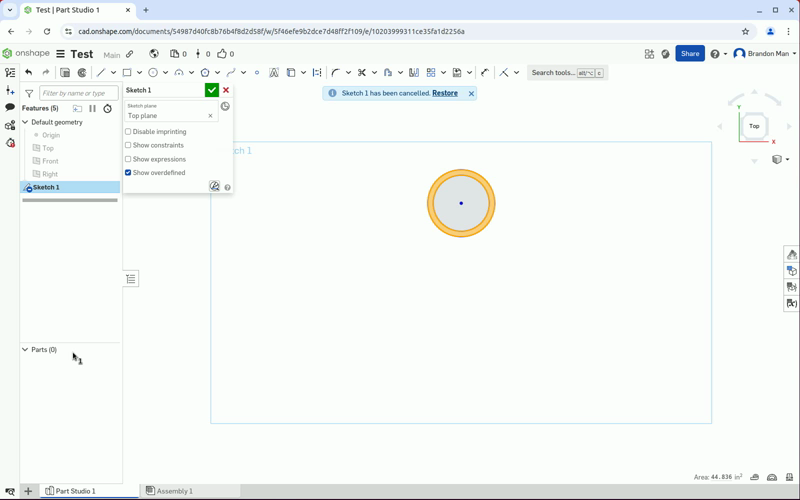
key(shift+e)
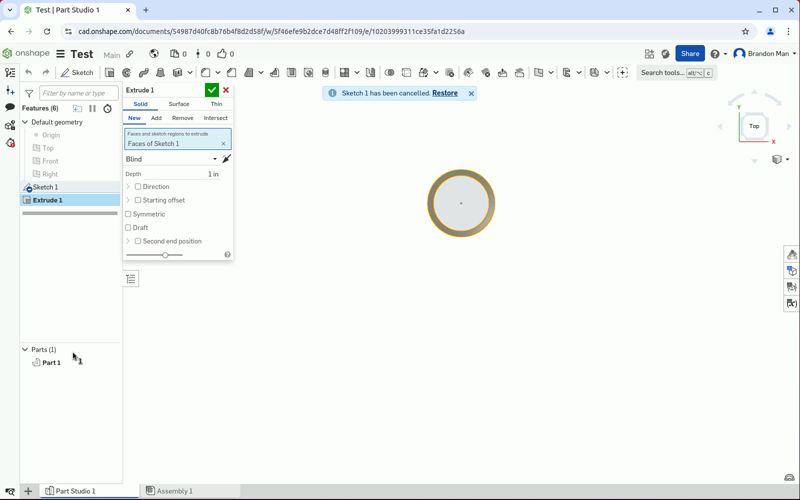
mouse_move(143, 106)
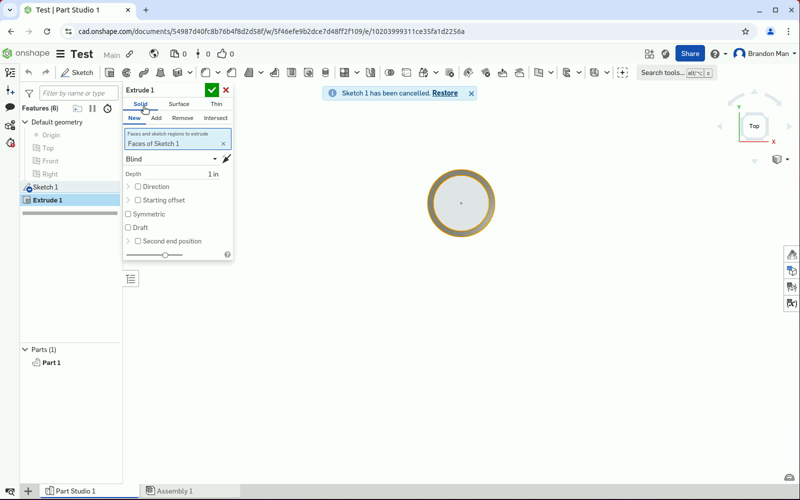
click(143, 106)
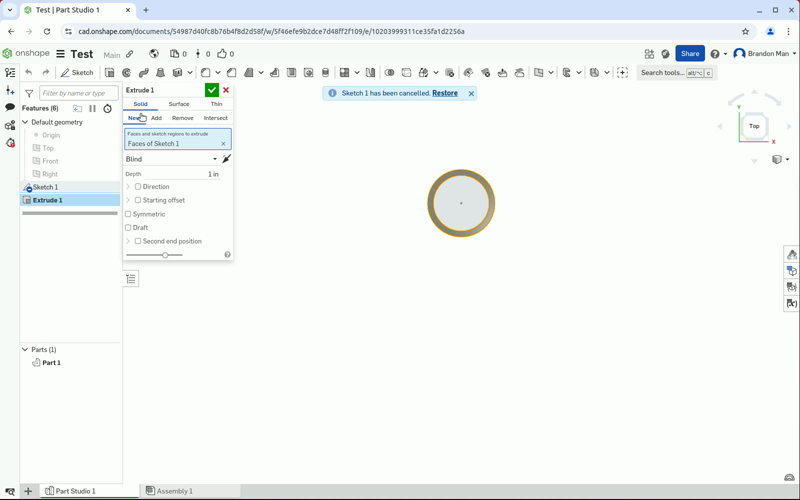
mouse_move(137, 120)
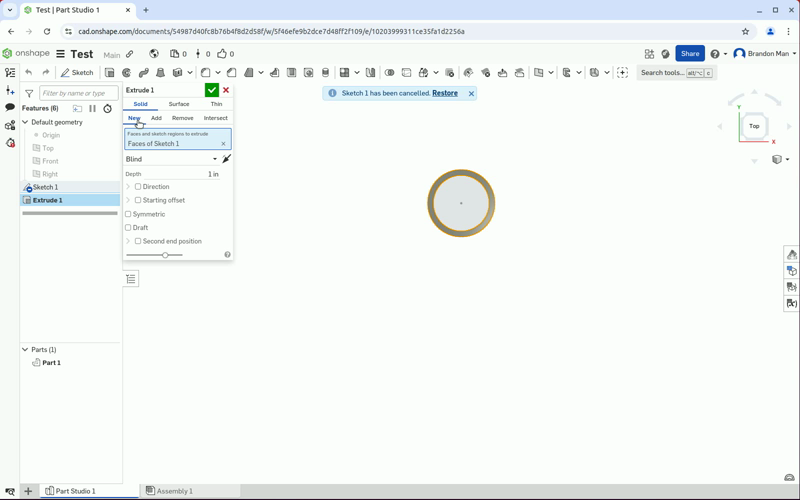
click(137, 120)
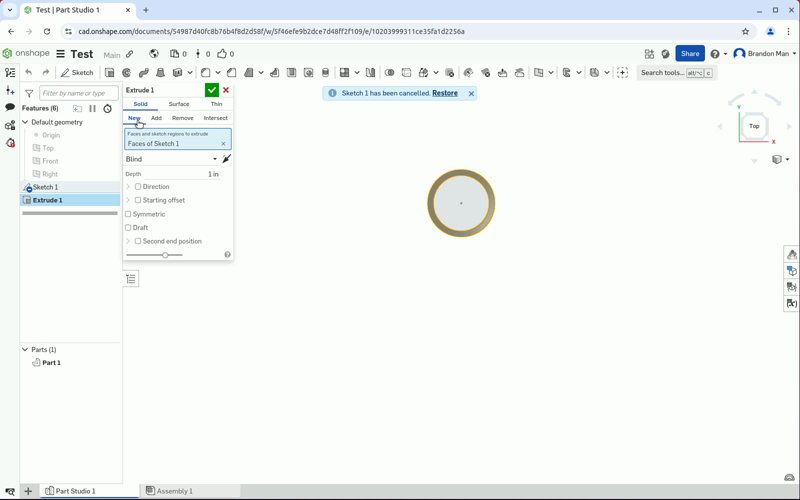
key(tab, 4)
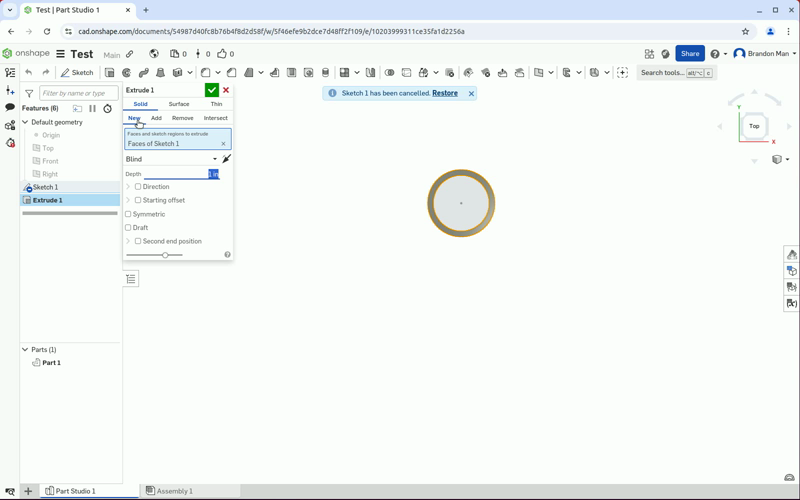
text(3.611)
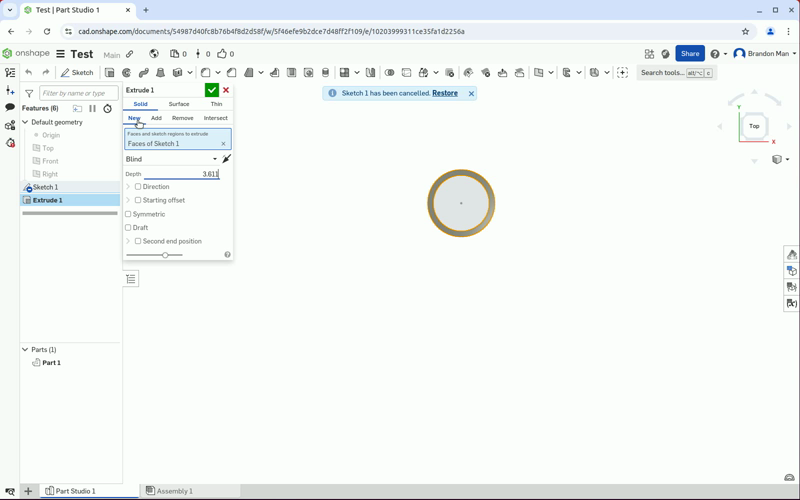
key(enter)
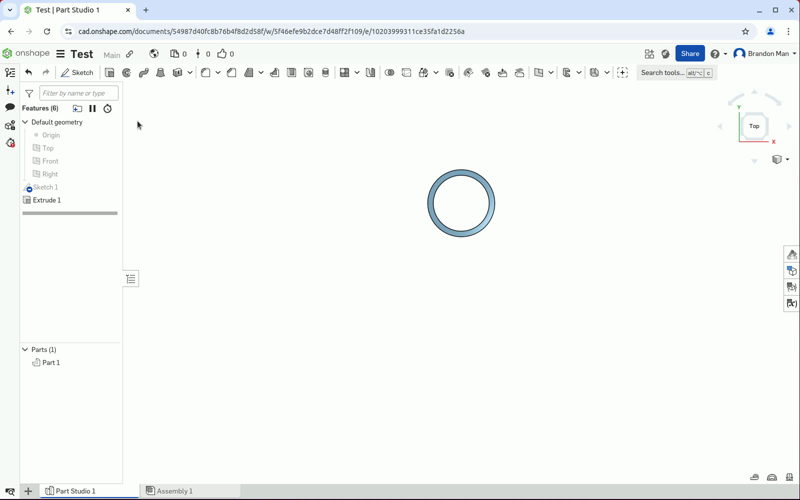
key(shift+h)
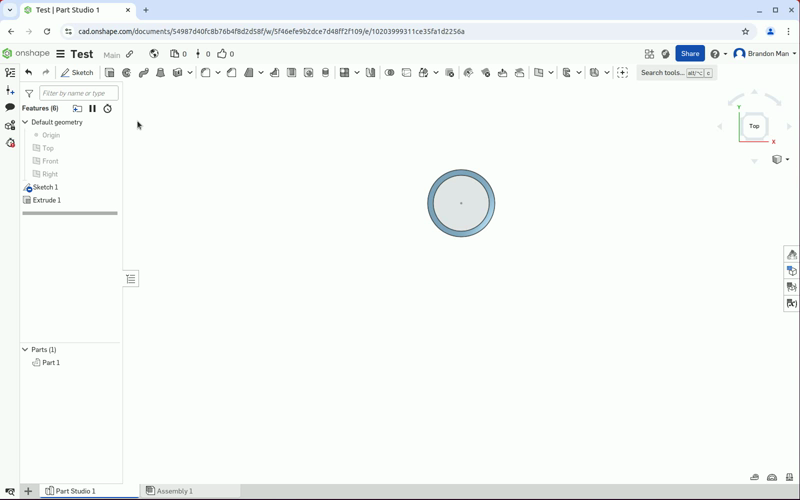
key(shift+h)
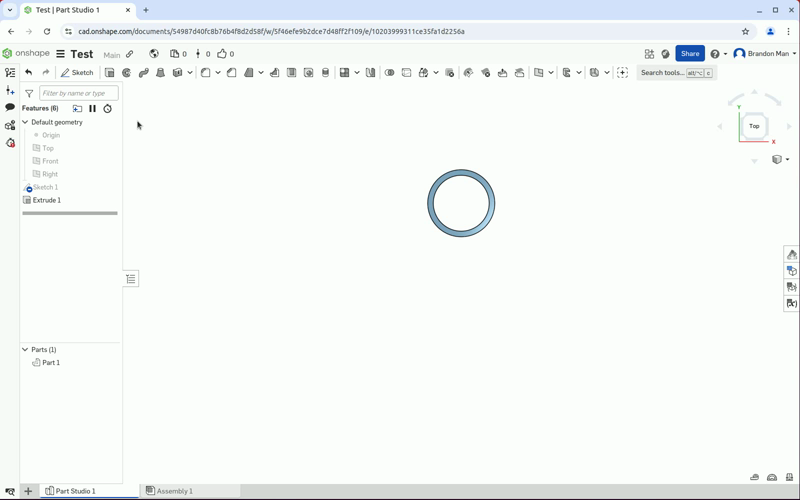
mouse_move(73, 189)
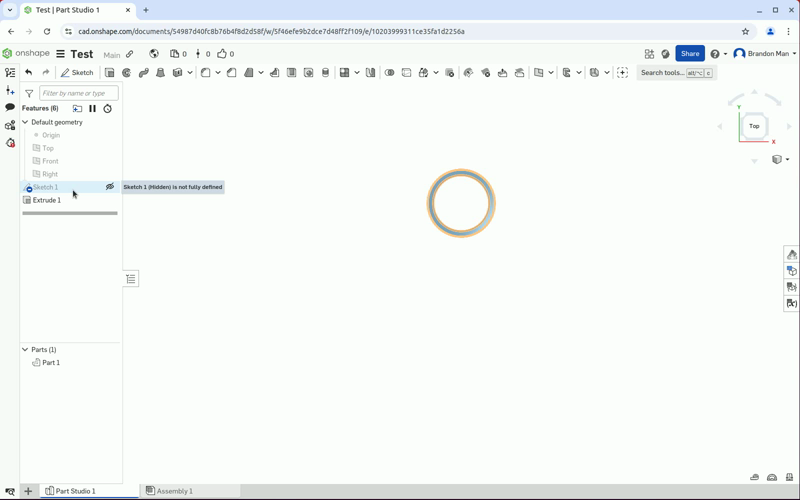
click(73, 189)
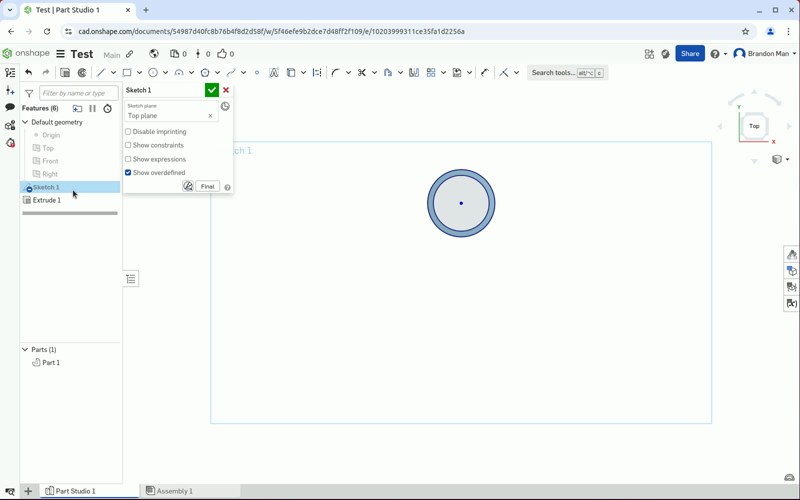
mouse_move(229, 92)
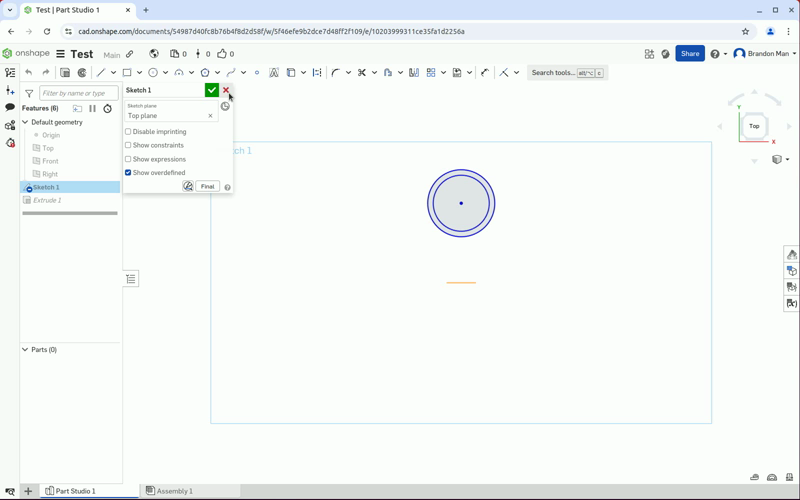
click(229, 92)
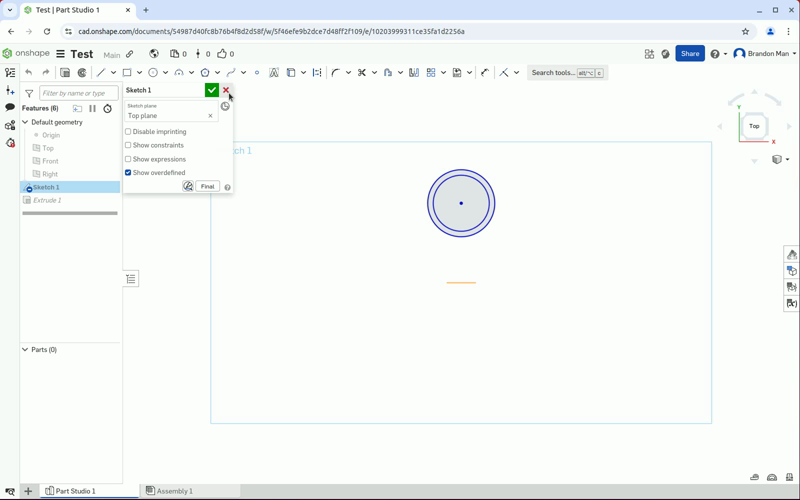
key(shift+s)
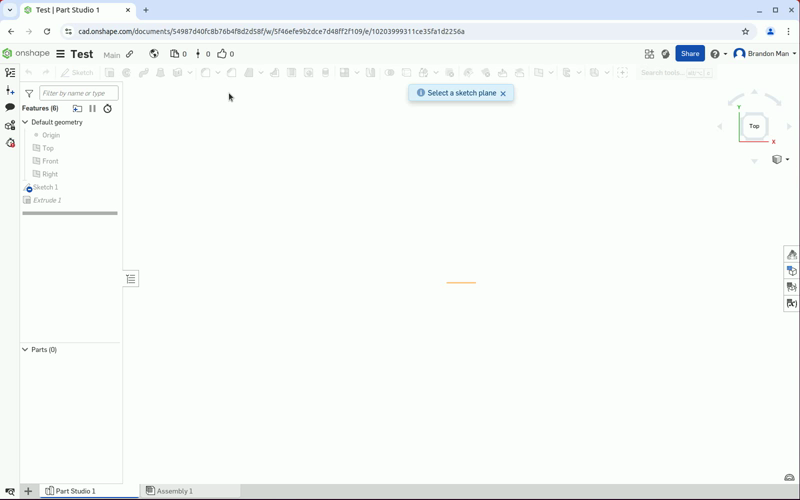
mouse_move(73, 150)
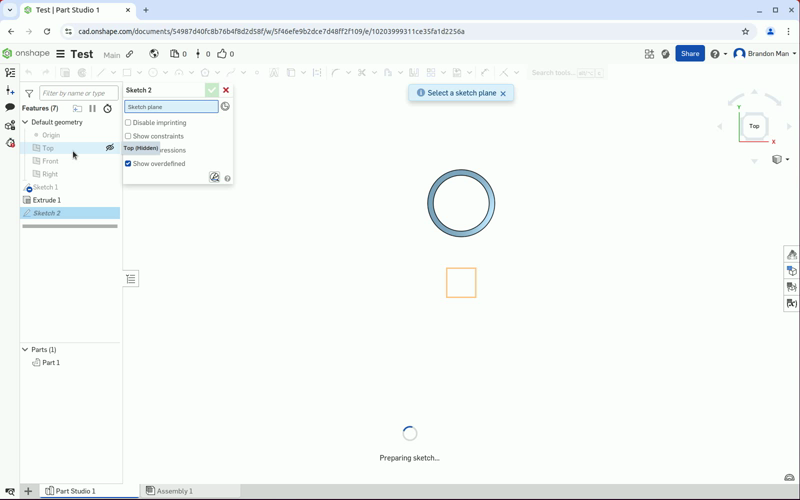
click(73, 150)
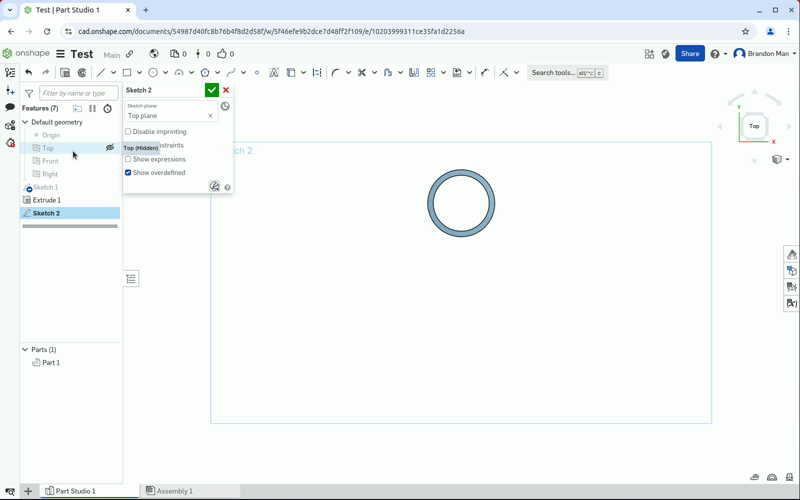
mouse_move(73, 352)
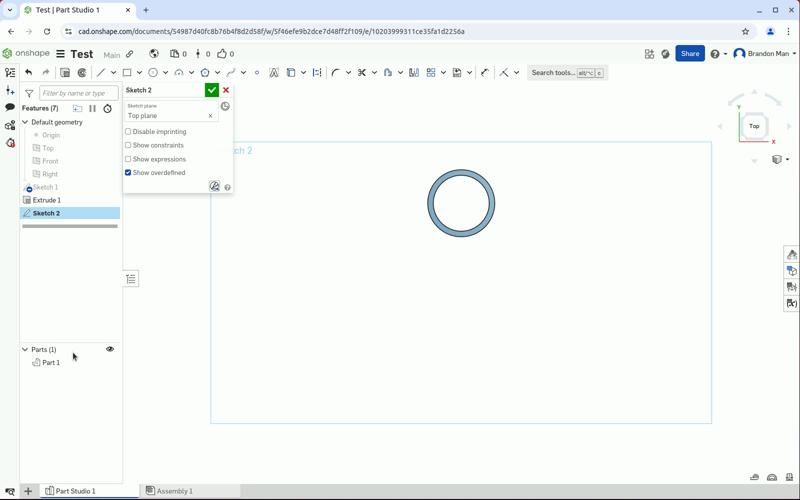
key(y)
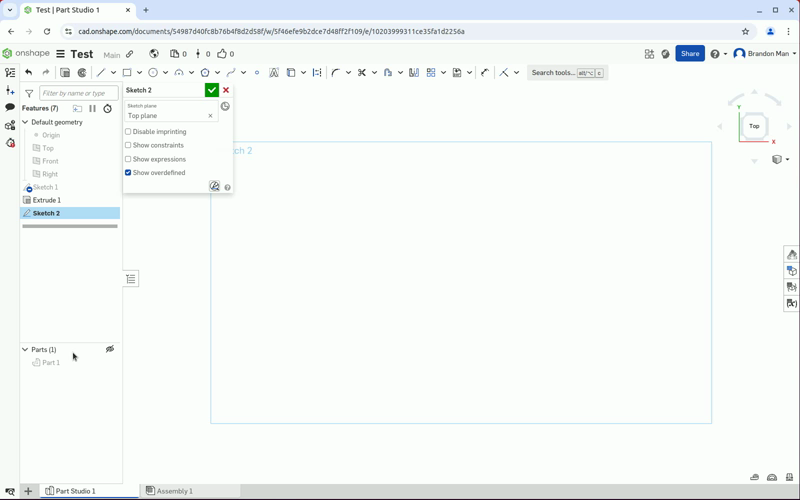
key(c)
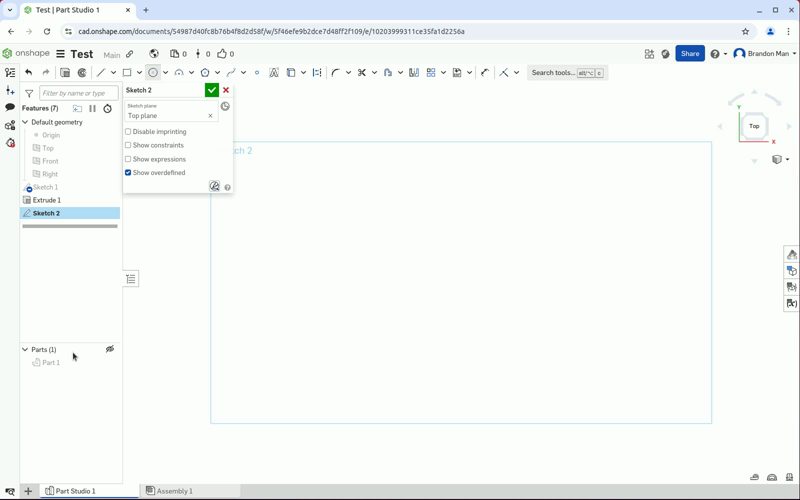
key_down(shift)
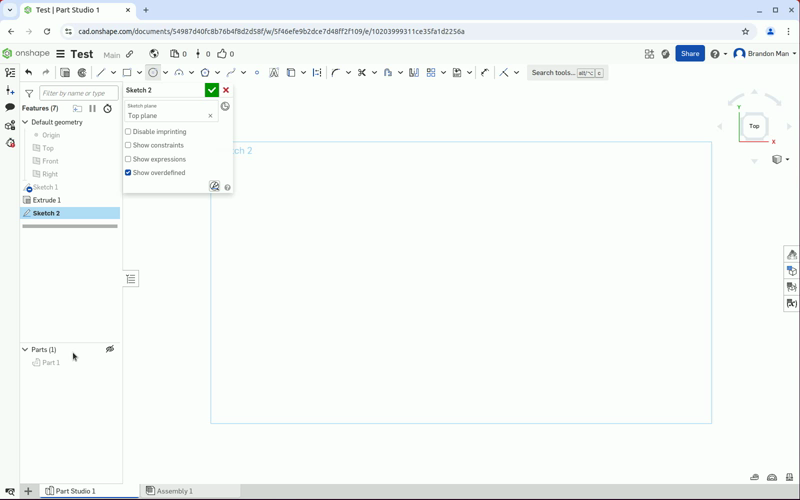
mouse_move(530, 322)
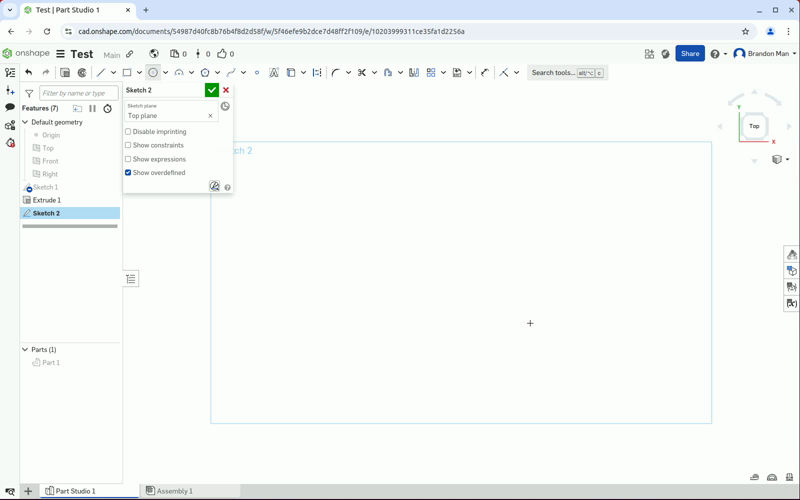
click(530, 322)
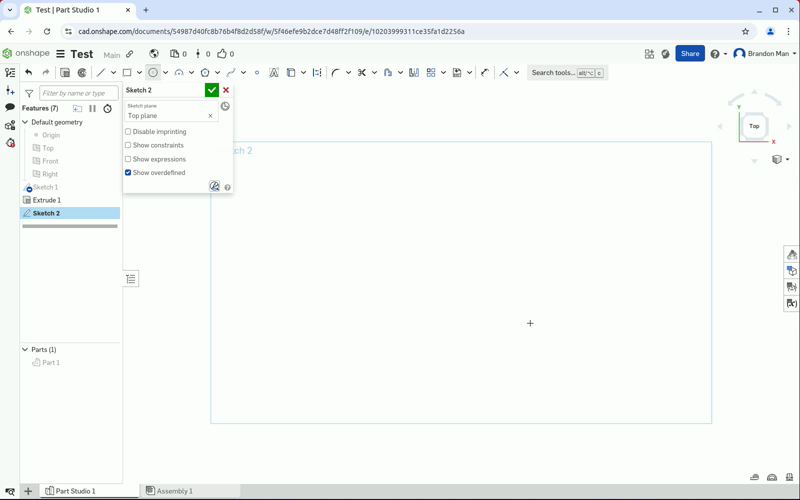
key_up(shift)
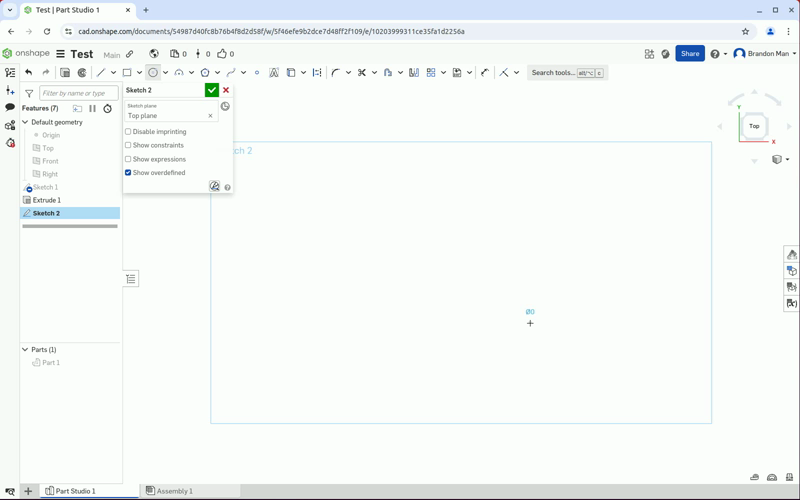
mouse_move(563, 322)
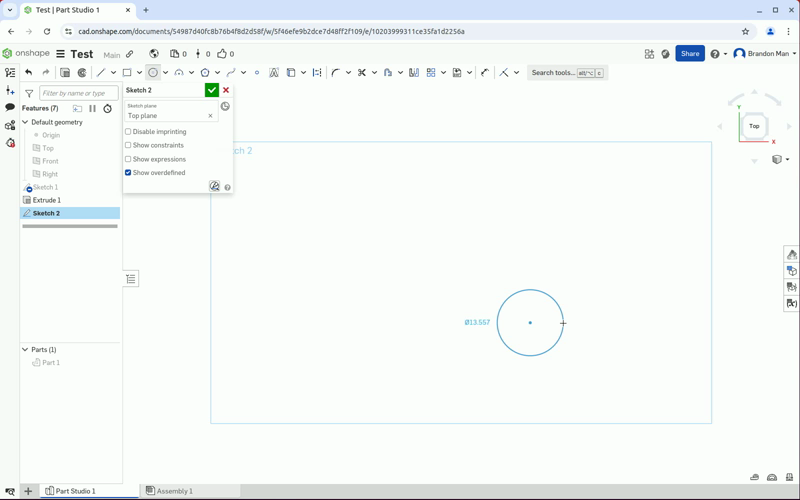
click(563, 322)
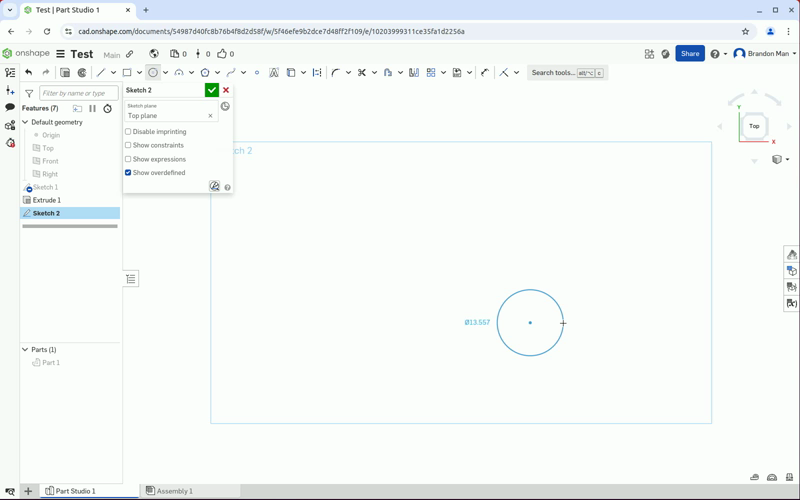
key(esc)
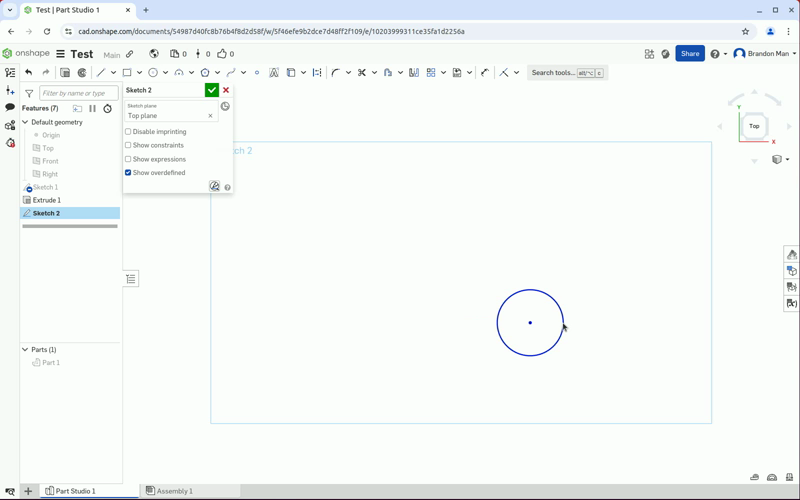
key(c)
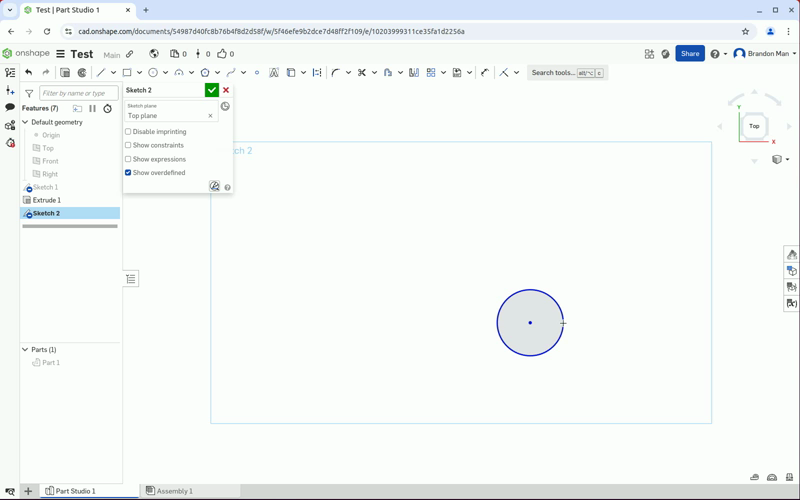
key_down(shift)
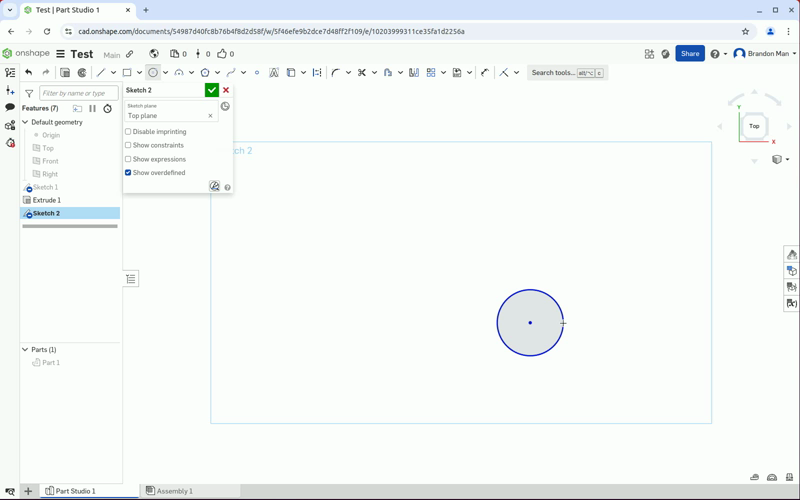
mouse_move(530, 322)
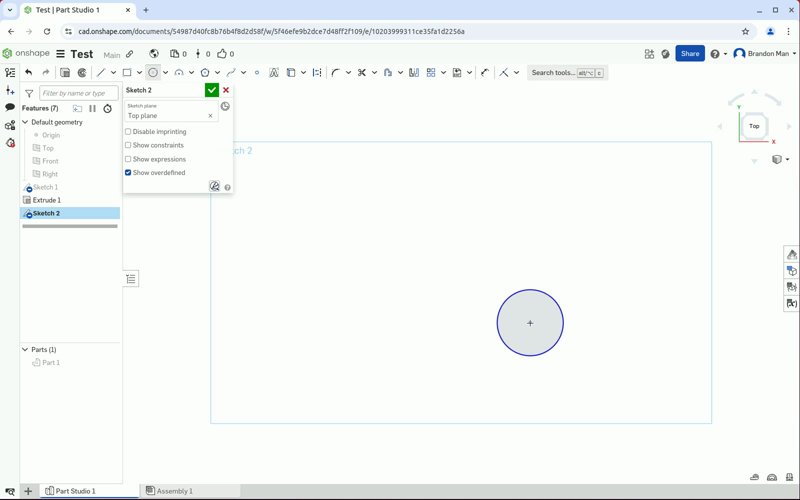
click(530, 322)
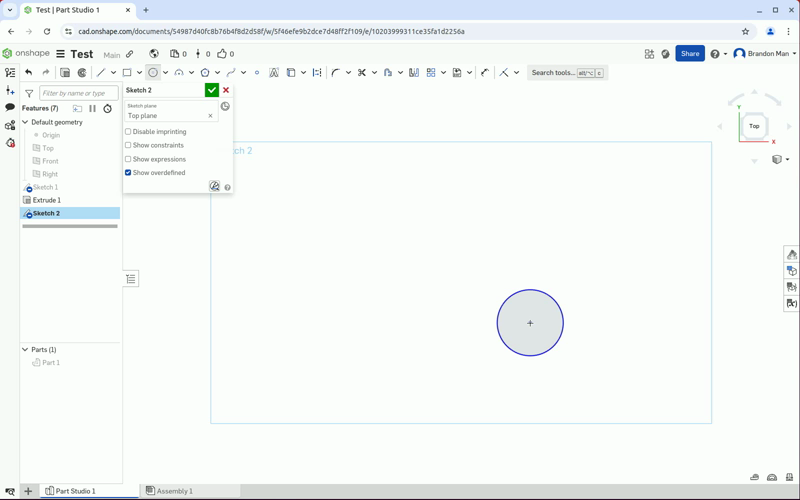
key_up(shift)
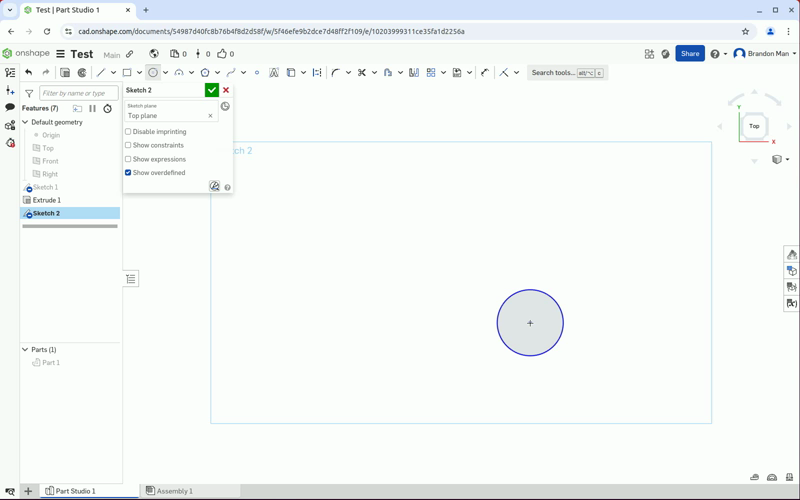
mouse_move(558, 322)
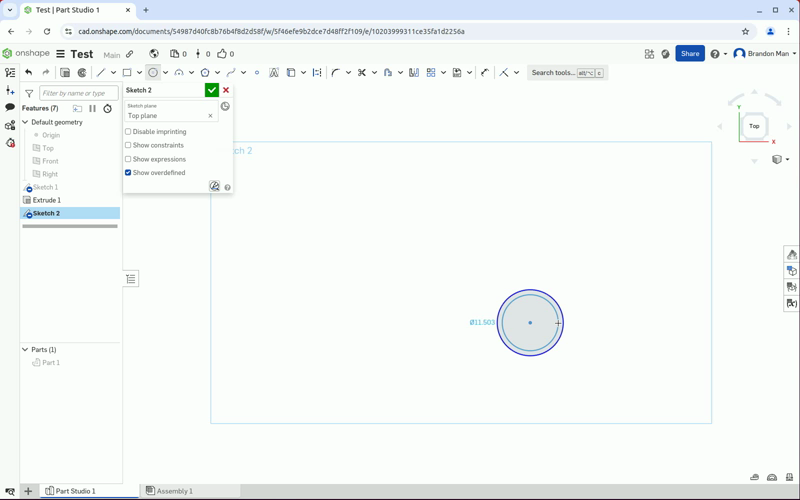
click(558, 322)
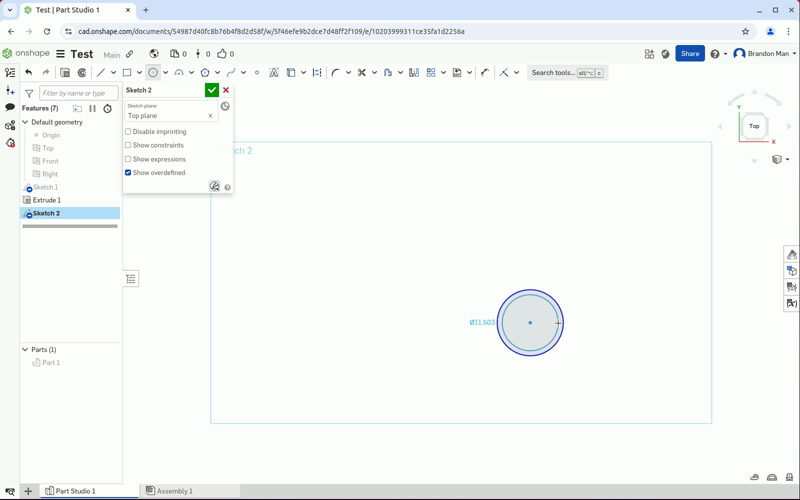
key(esc)
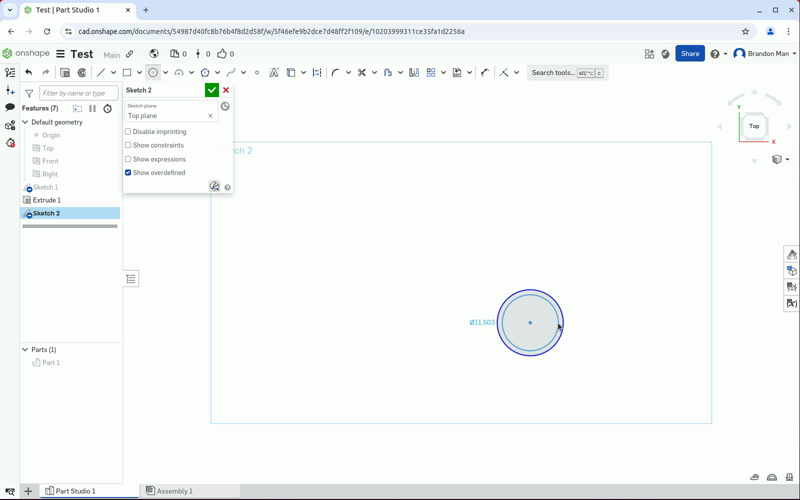
mouse_move(509, 301)
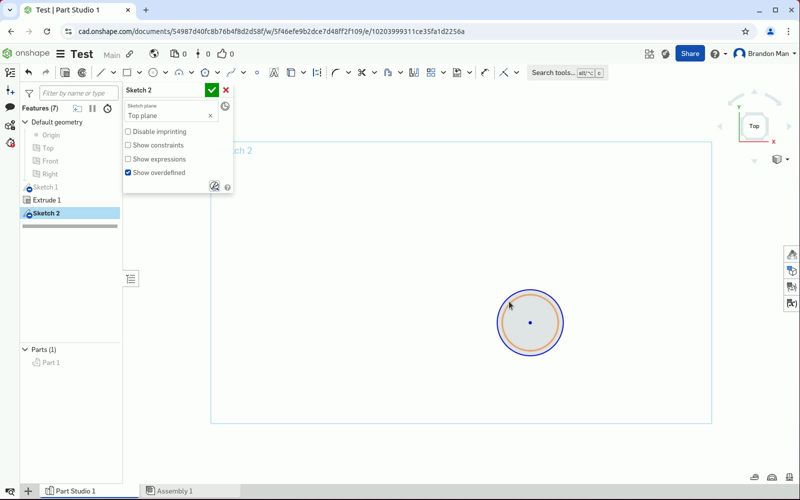
scroll(6)
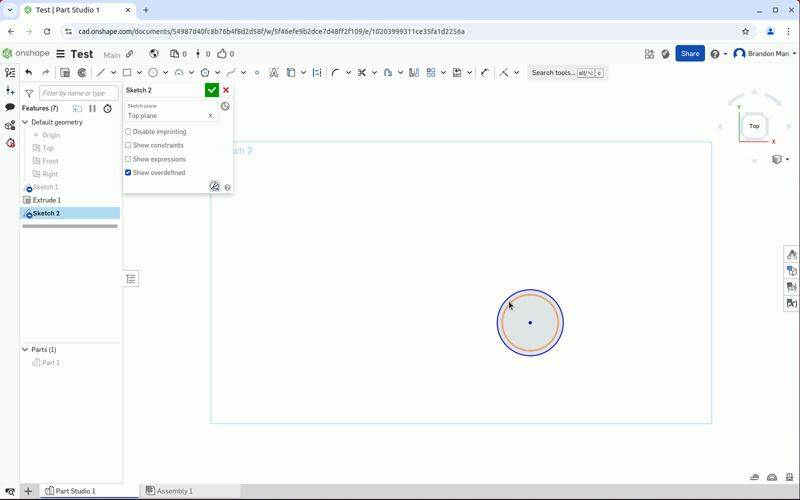
scroll(6)
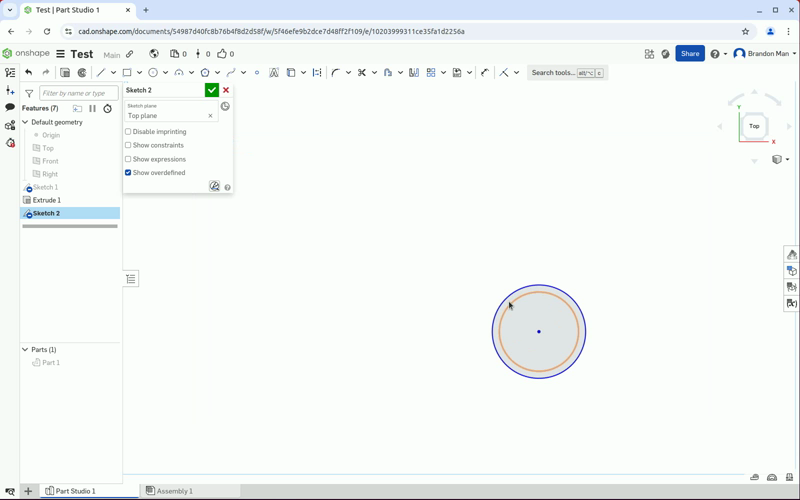
scroll(6)
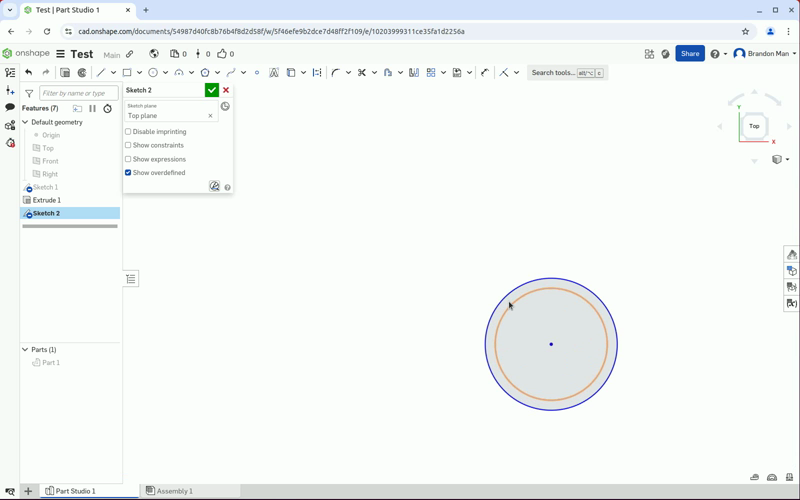
scroll(6)
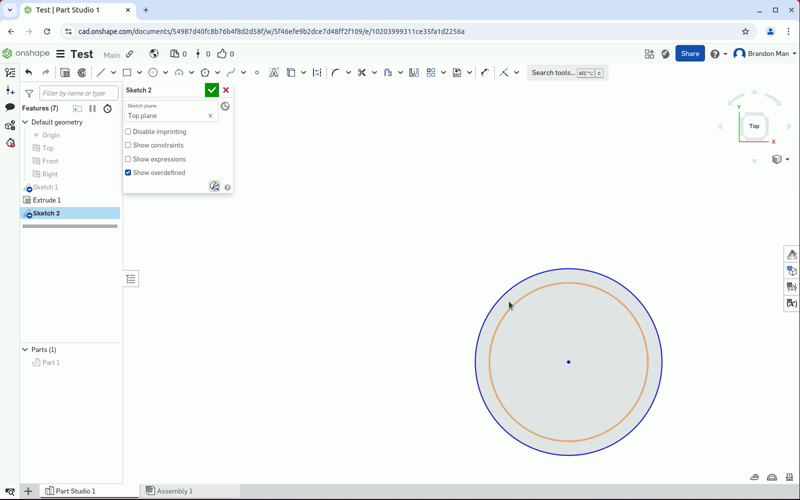
scroll(6)
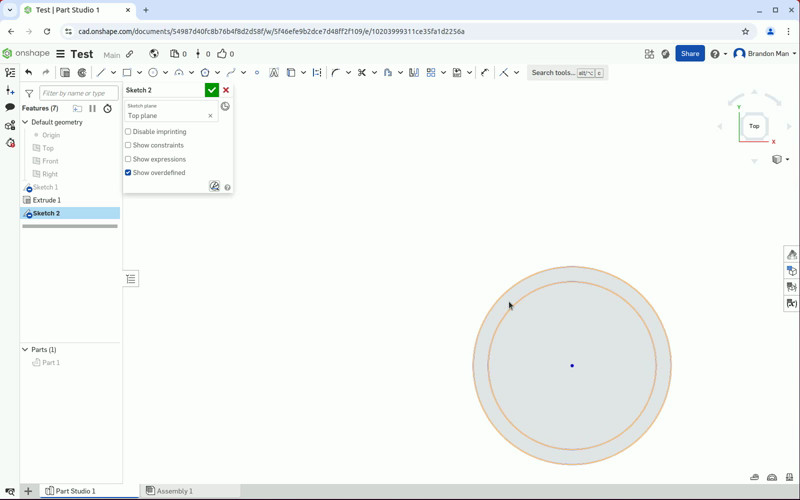
scroll(6)
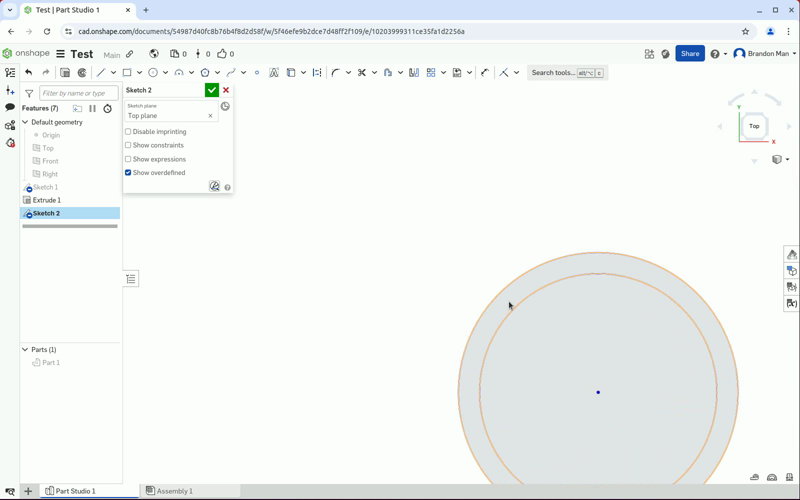
scroll(6)
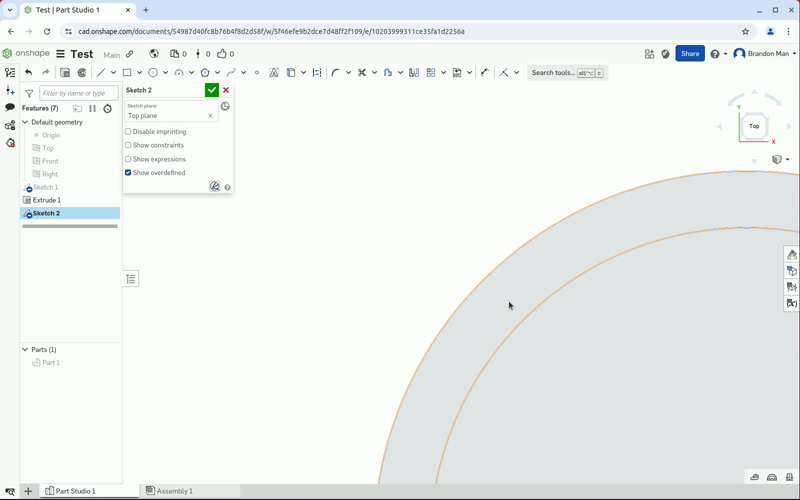
click(509, 301)
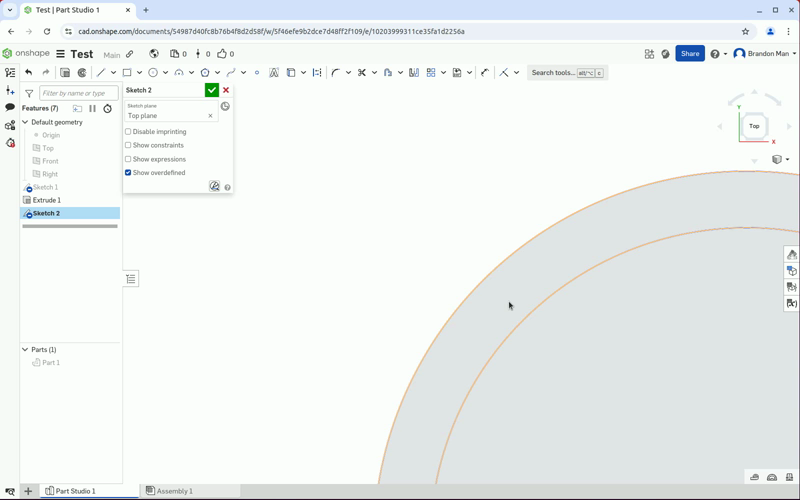
scroll(-6)
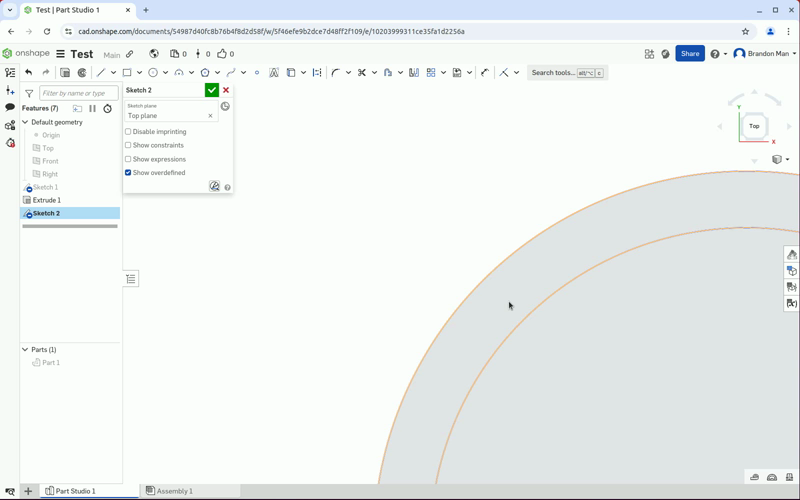
scroll(-6)
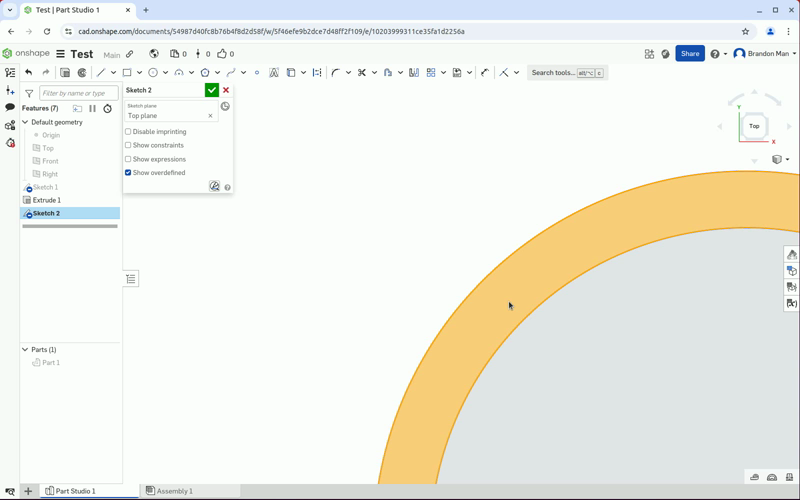
scroll(-6)
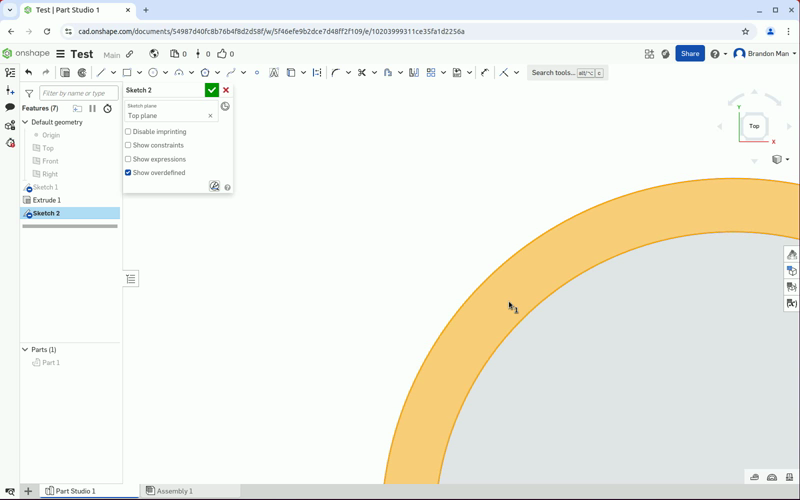
scroll(-6)
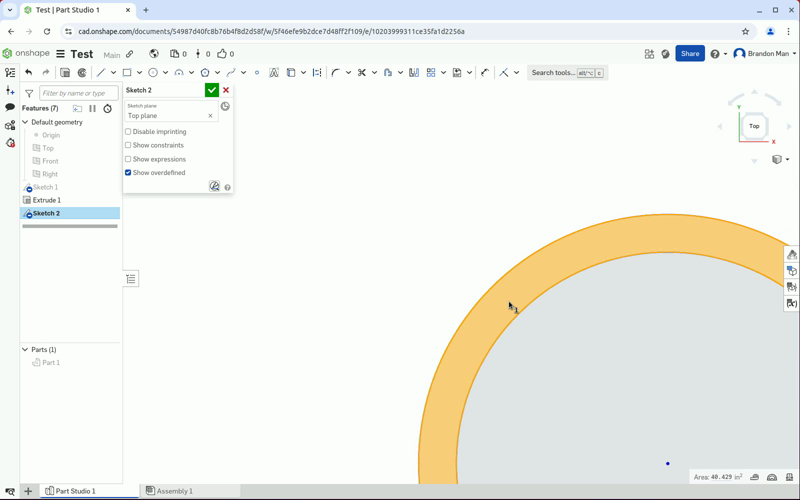
scroll(-6)
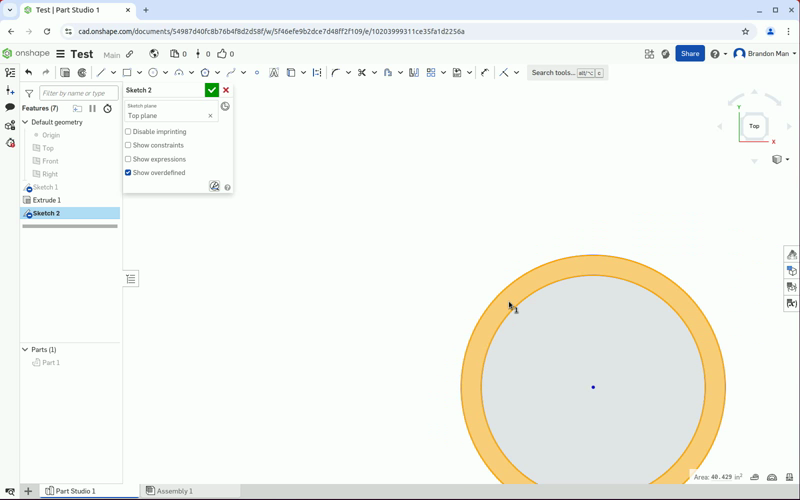
scroll(-6)
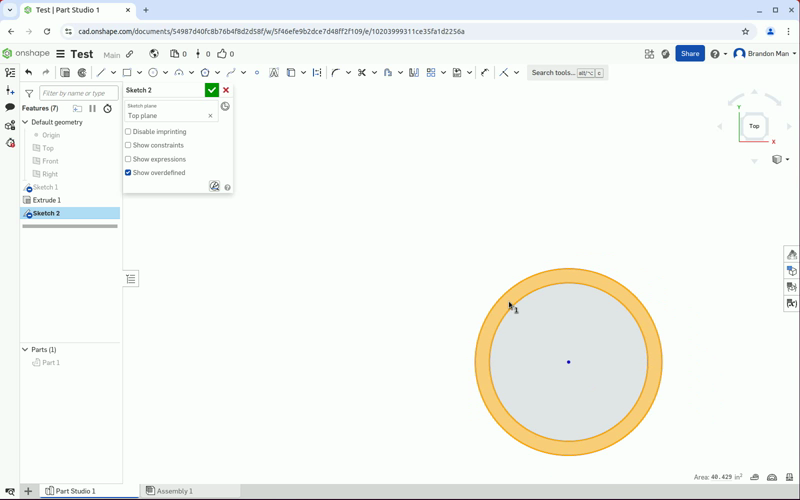
scroll(-6)
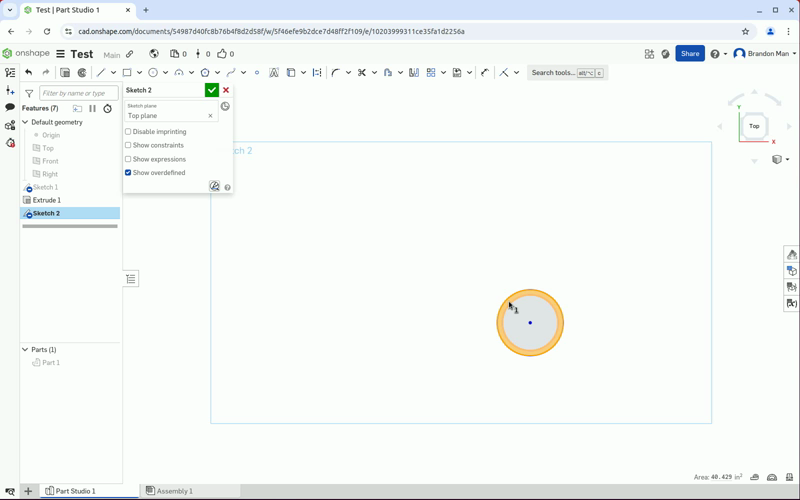
mouse_move(73, 352)
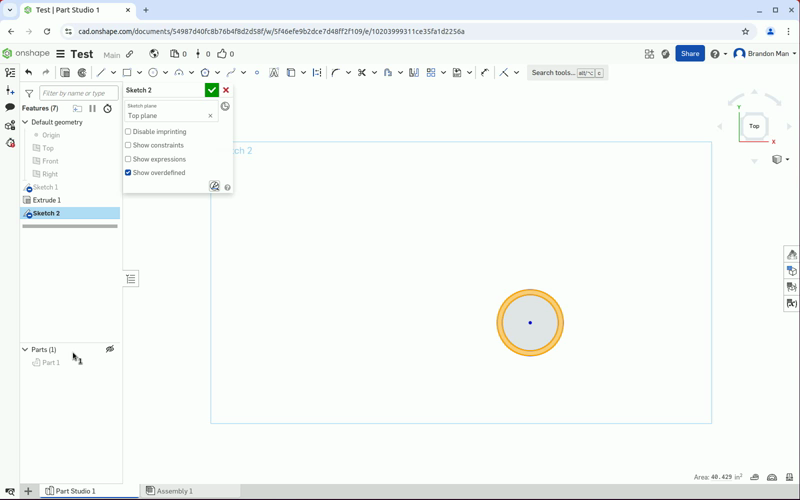
key(shift+y)
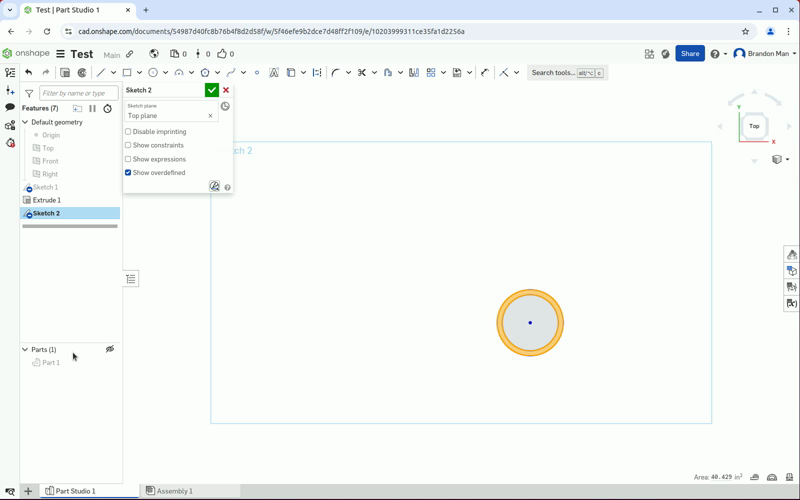
key(shift+e)
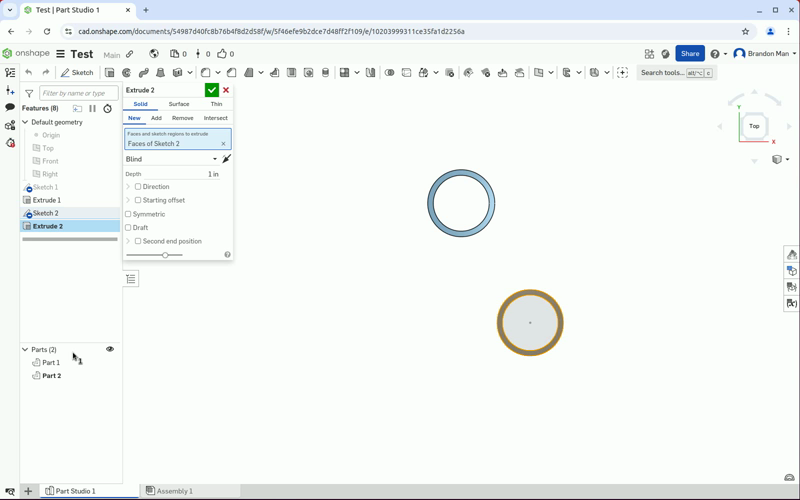
mouse_move(143, 106)
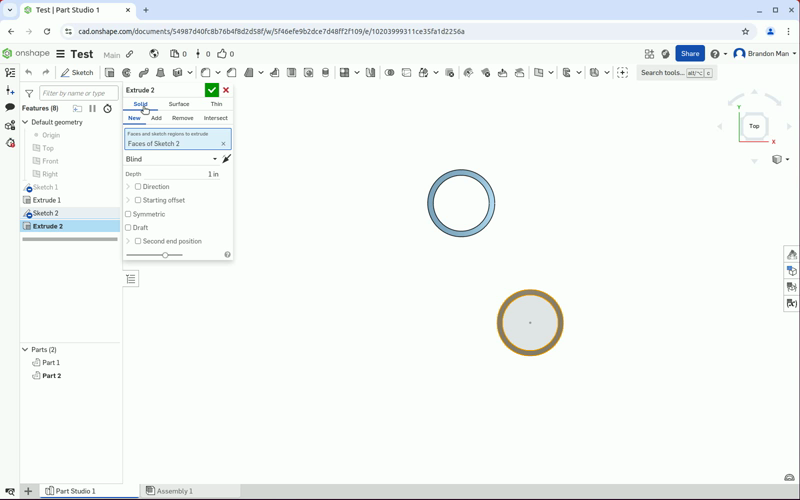
click(143, 106)
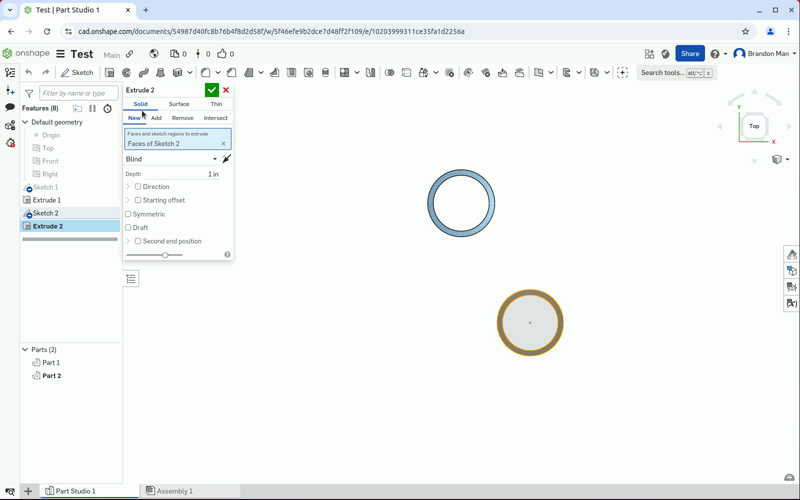
mouse_move(137, 120)
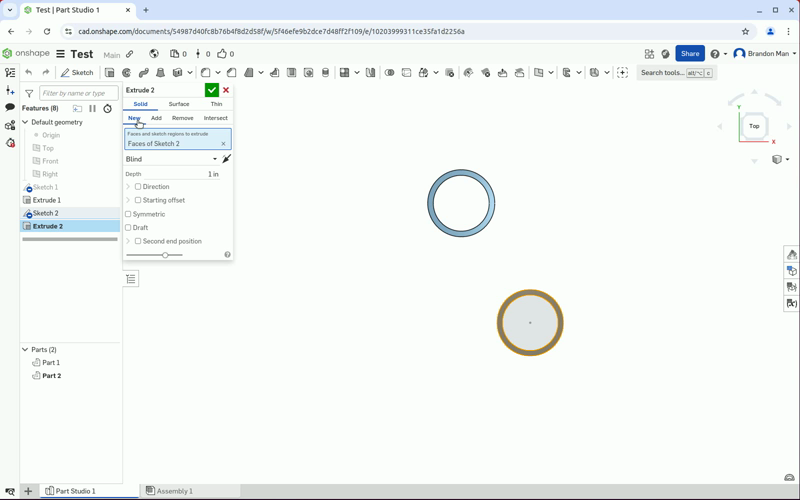
click(137, 120)
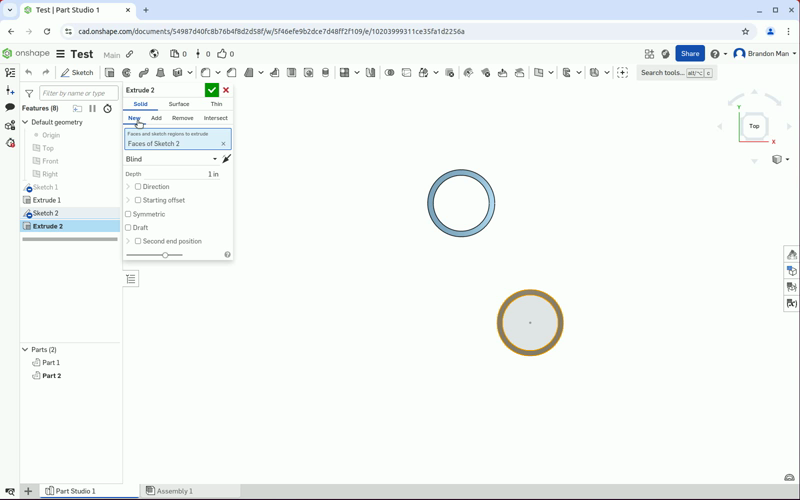
key(tab, 4)
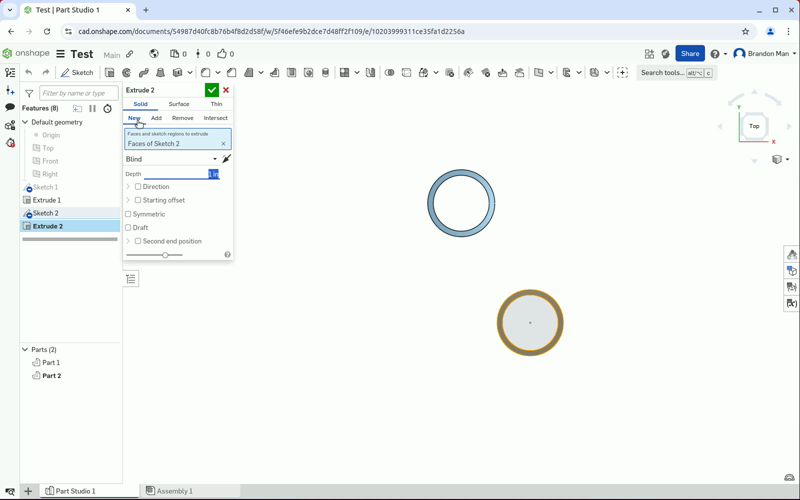
text(3.611)
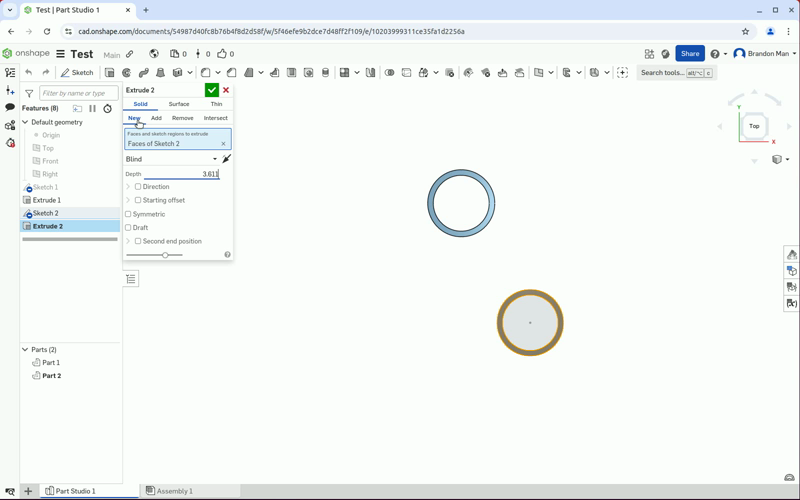
key(enter)
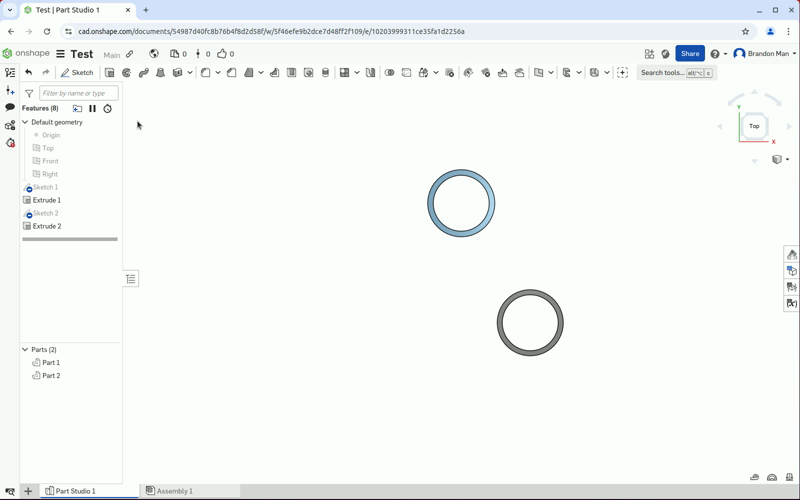
key(shift+h)
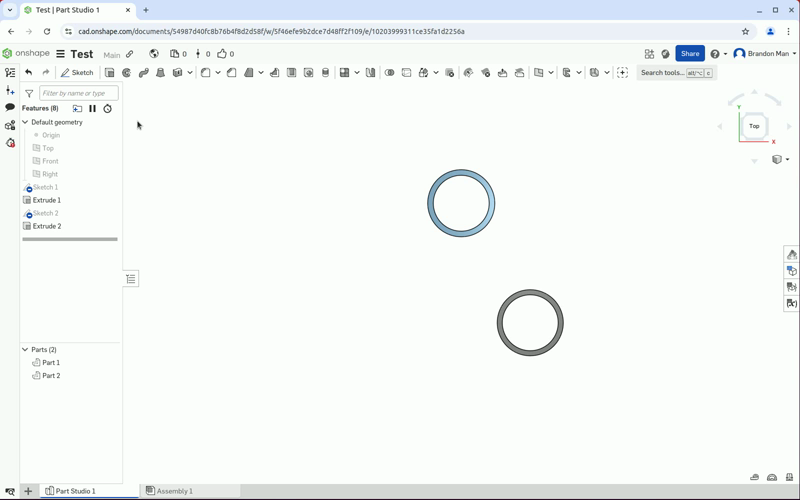
key(shift+h)
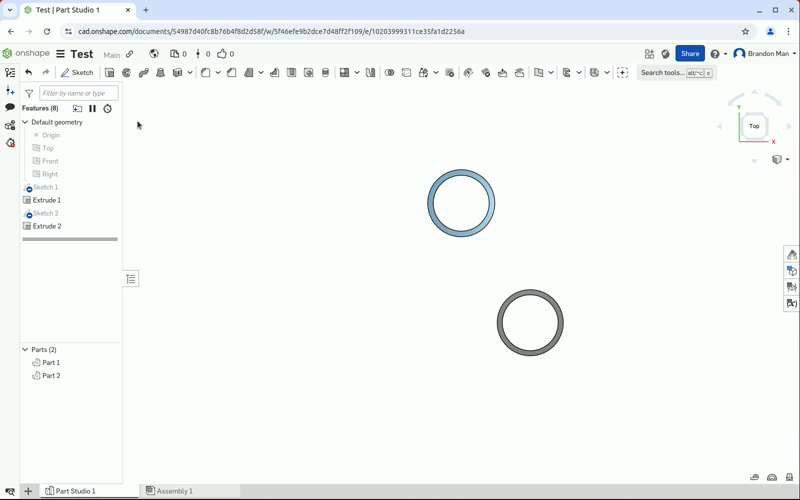
mouse_move(73, 189)
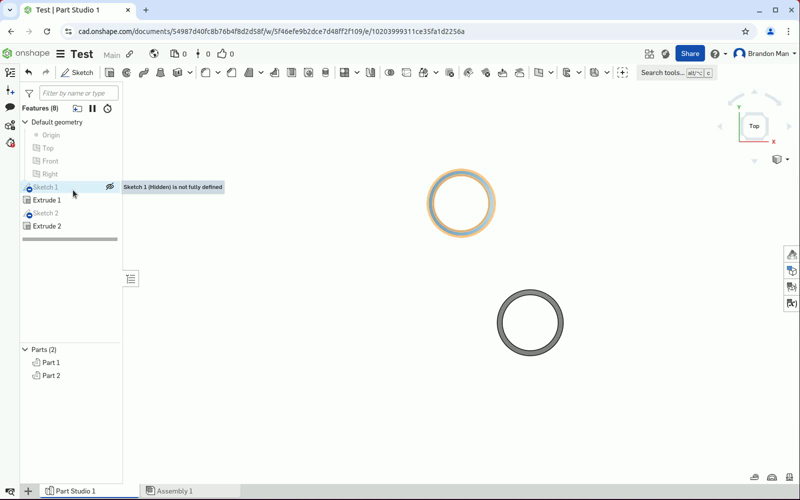
click(73, 189)
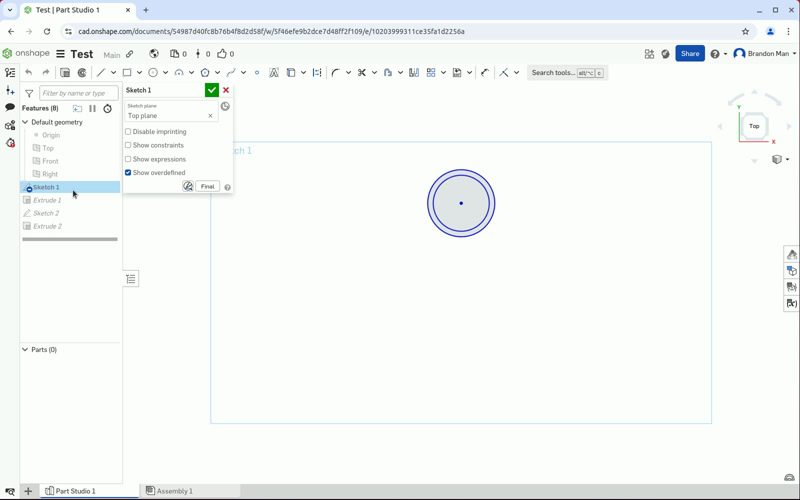
mouse_move(229, 92)
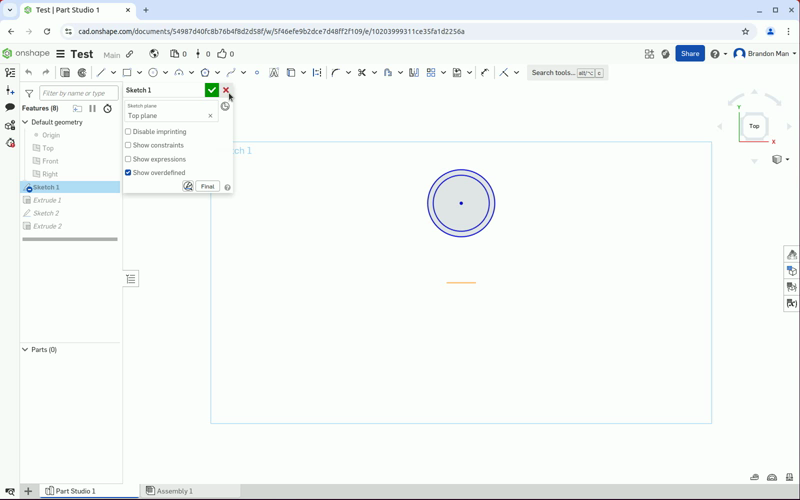
click(229, 92)
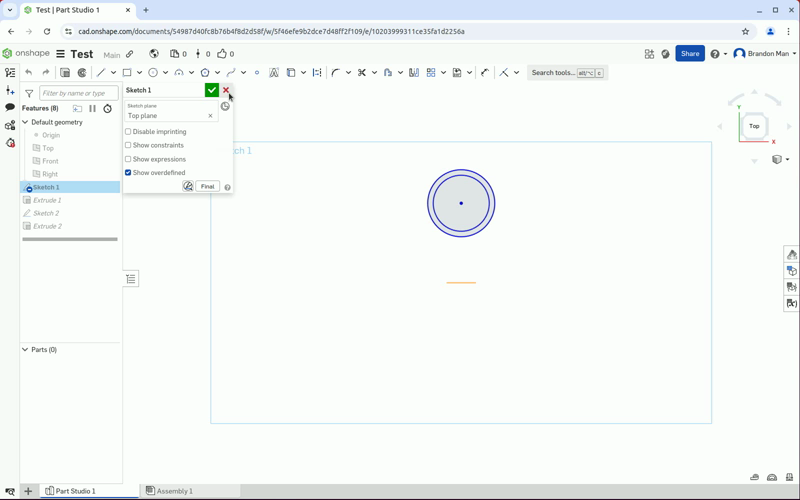
key(shift+s)
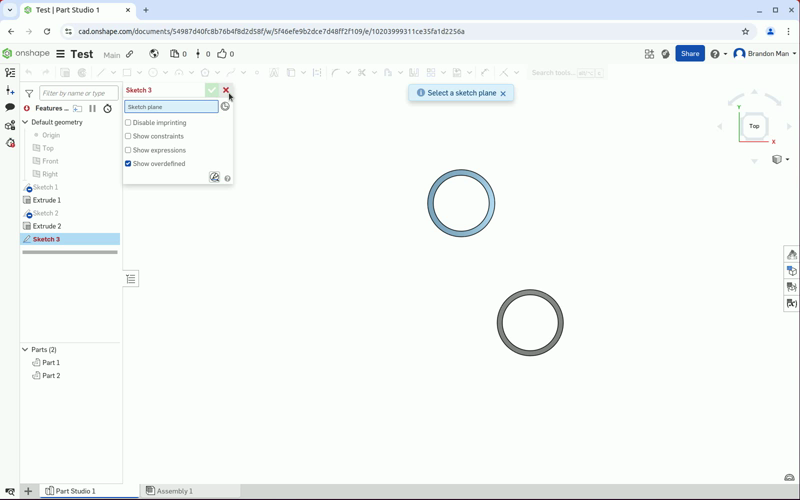
mouse_move(73, 150)
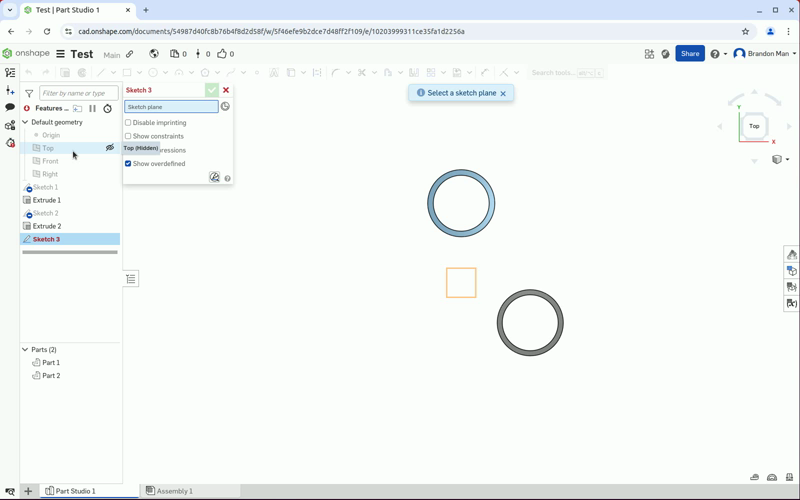
click(73, 150)
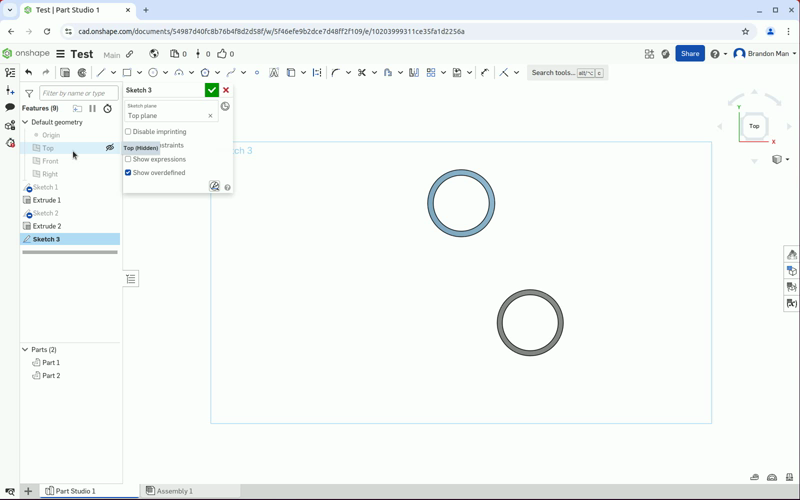
mouse_move(73, 352)
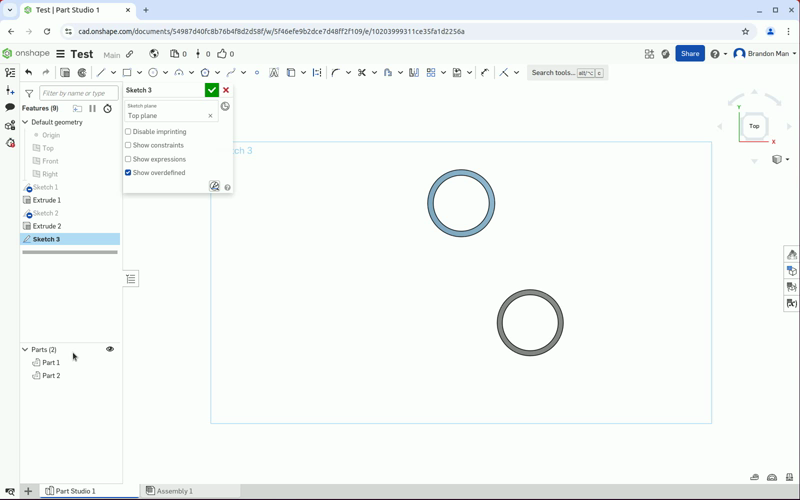
key(y)
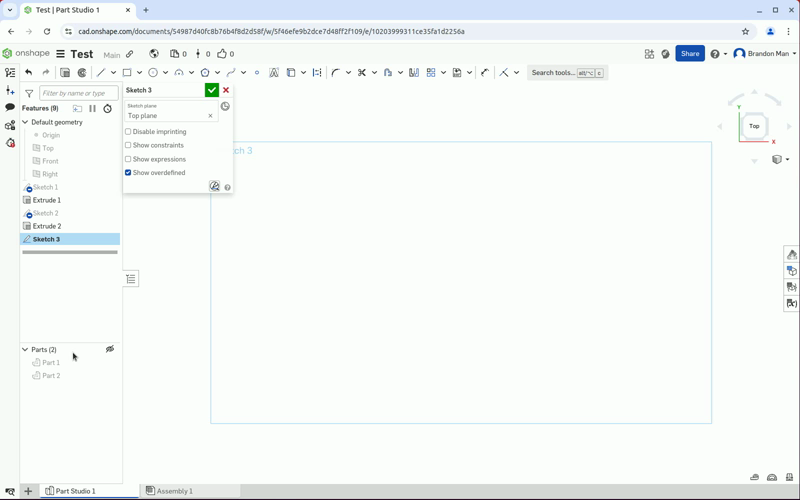
key(c)
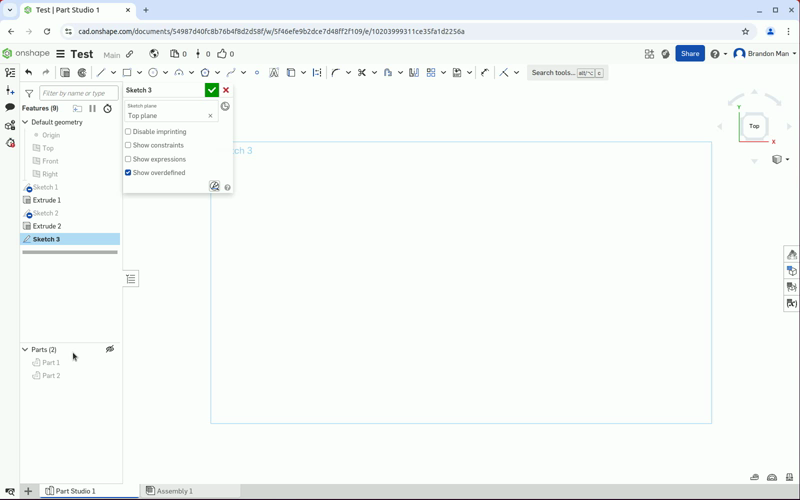
key_down(shift)
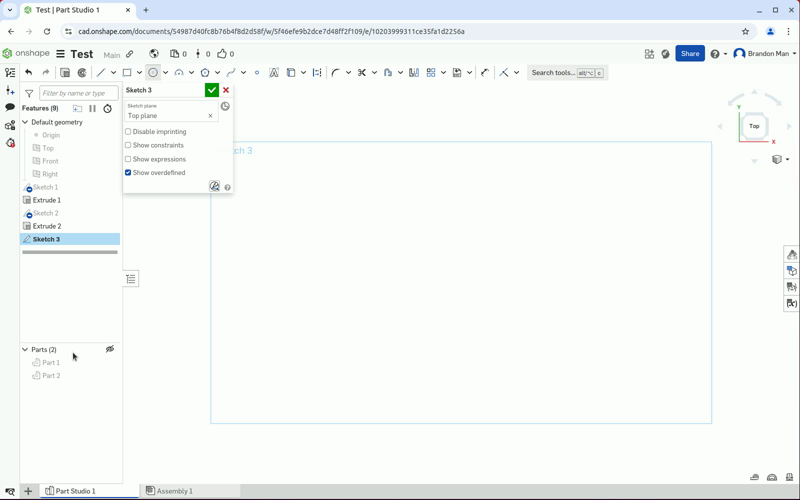
mouse_move(461, 282)
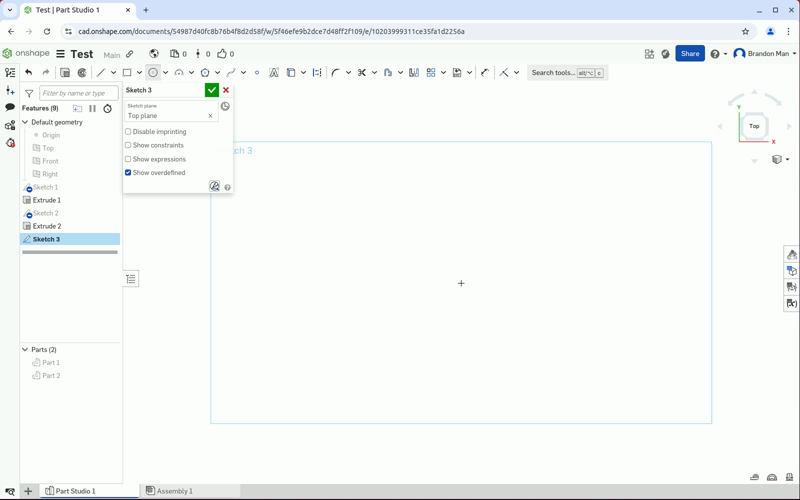
click(461, 282)
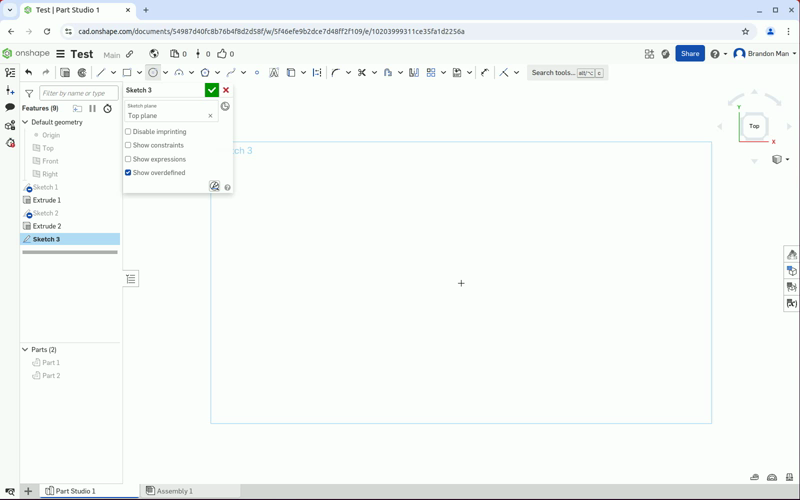
key_up(shift)
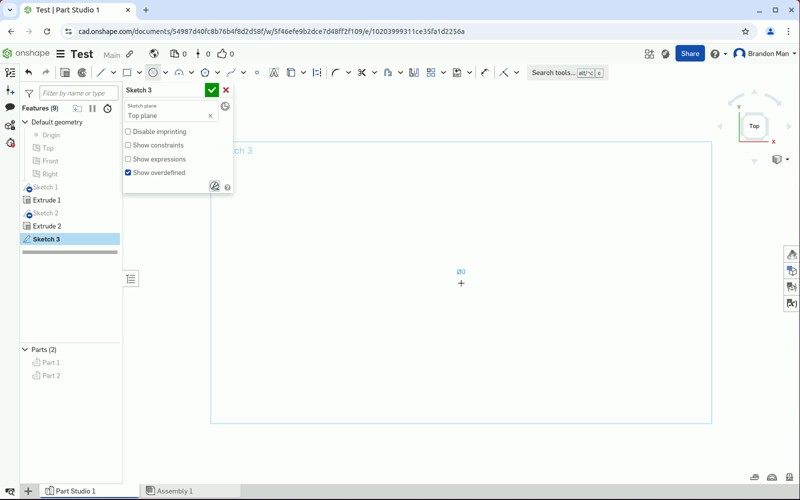
mouse_move(494, 282)
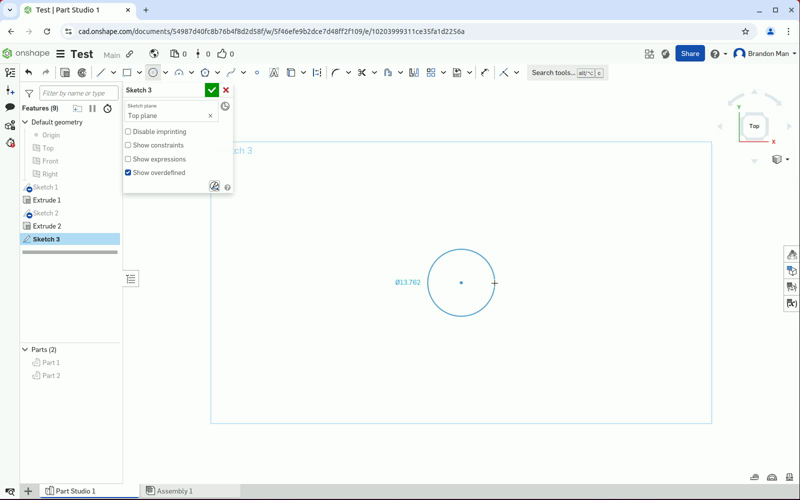
click(494, 282)
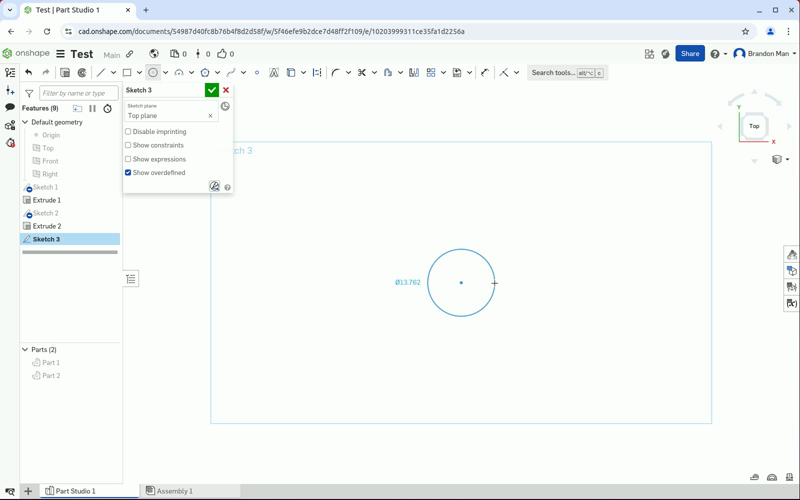
key(esc)
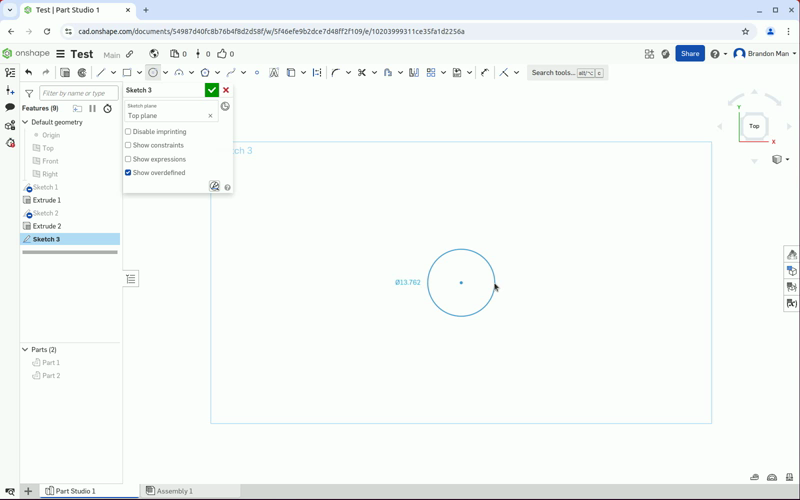
key(c)
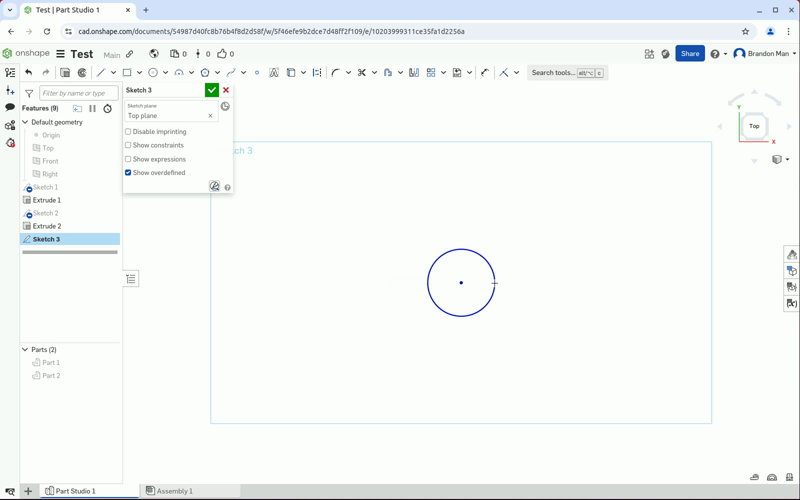
key_down(shift)
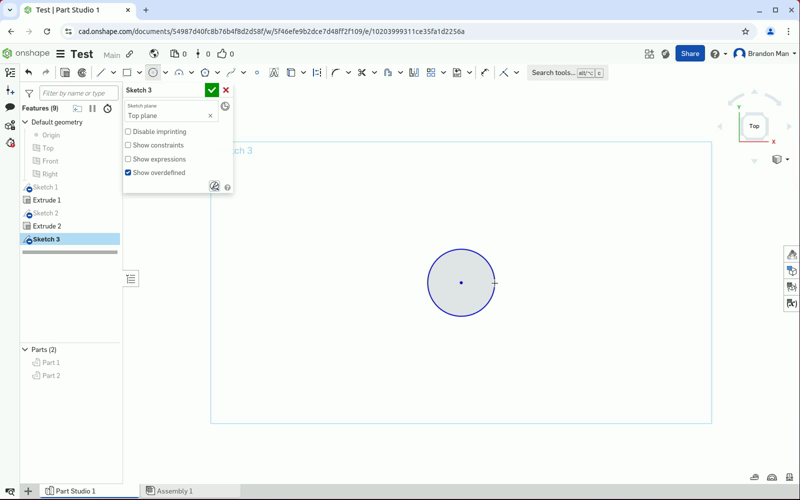
mouse_move(461, 282)
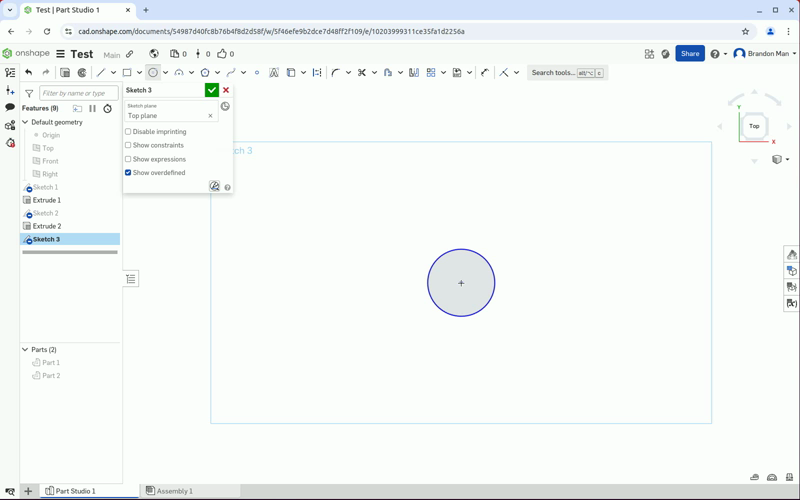
click(461, 282)
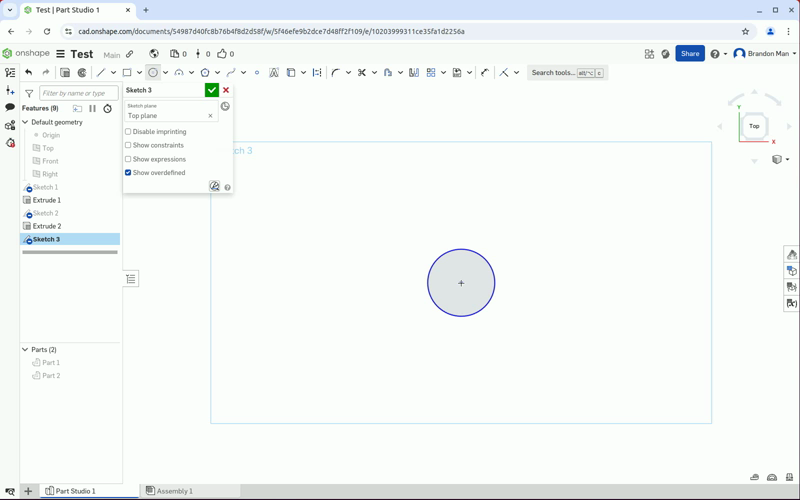
key_up(shift)
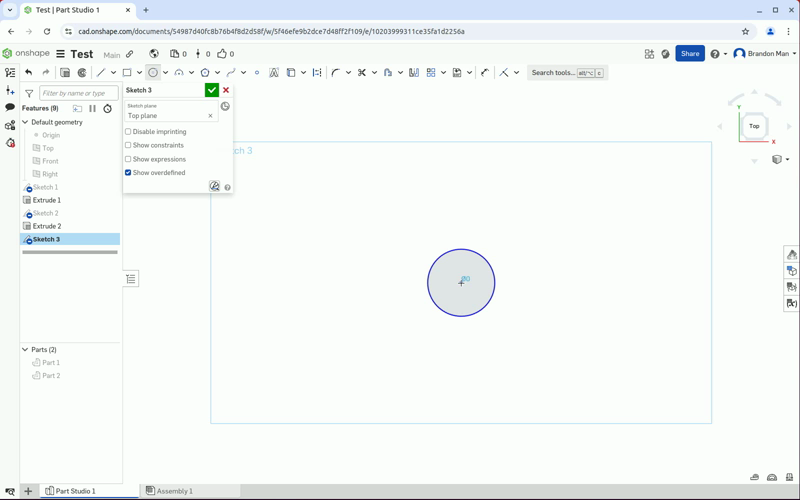
mouse_move(489, 282)
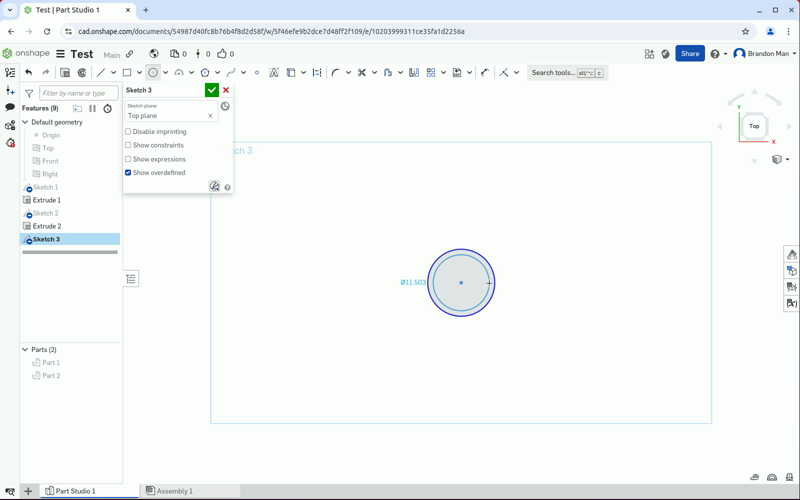
click(489, 282)
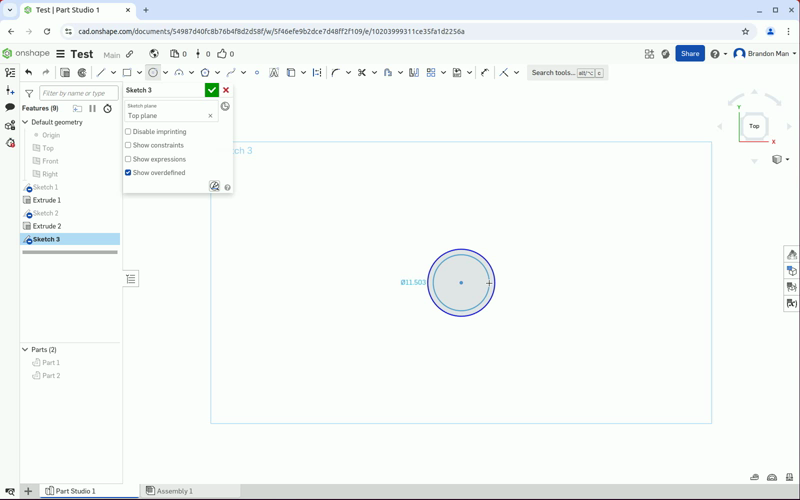
key(esc)
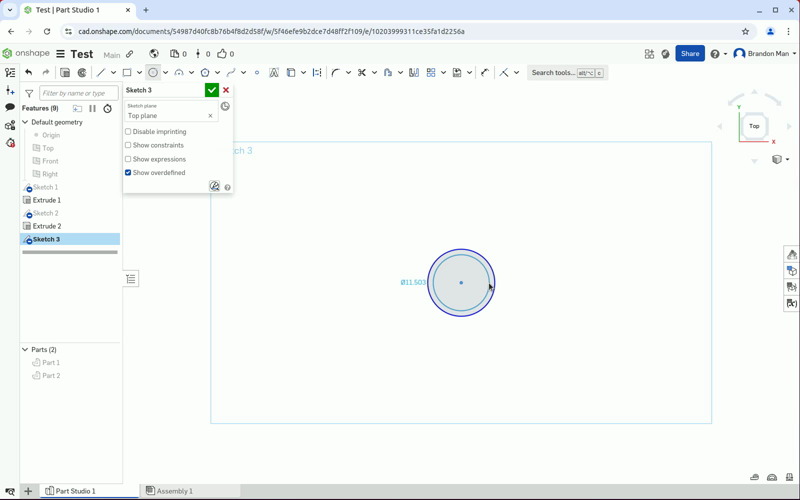
mouse_move(476, 254)
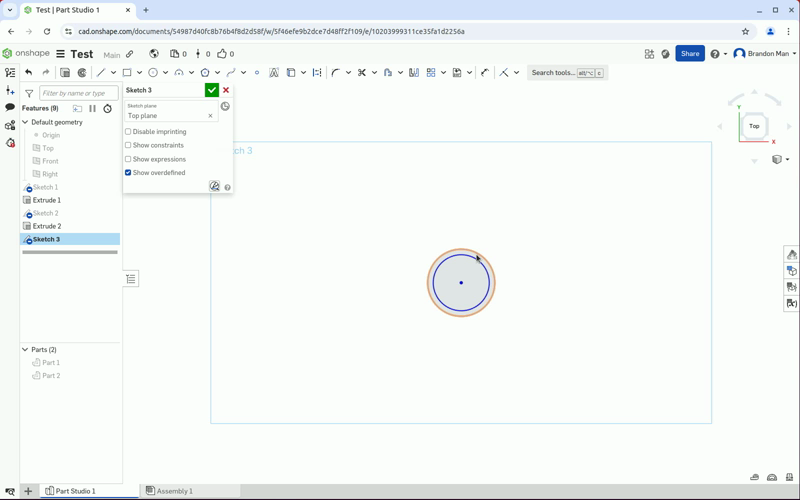
scroll(6)
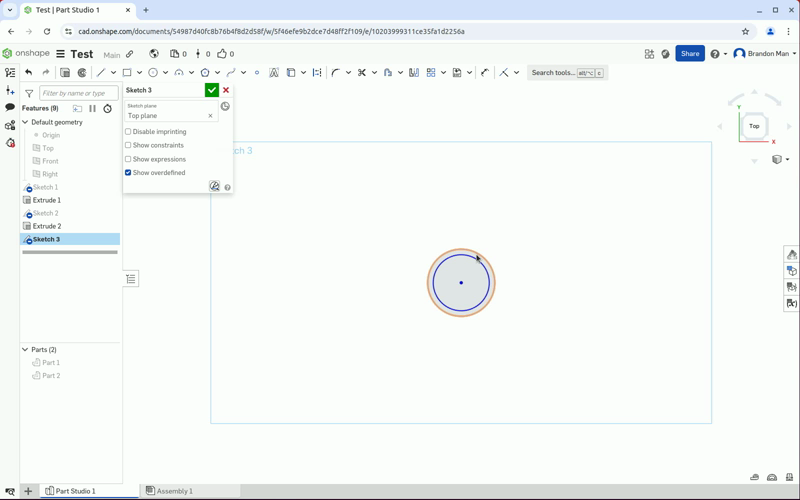
scroll(6)
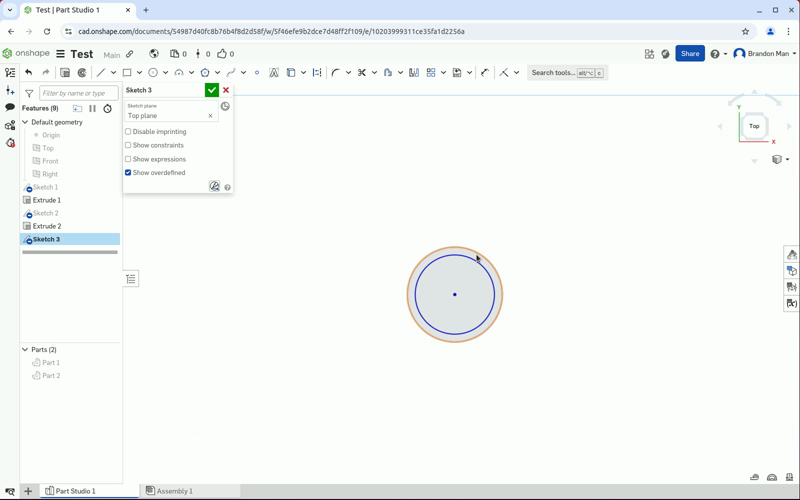
scroll(6)
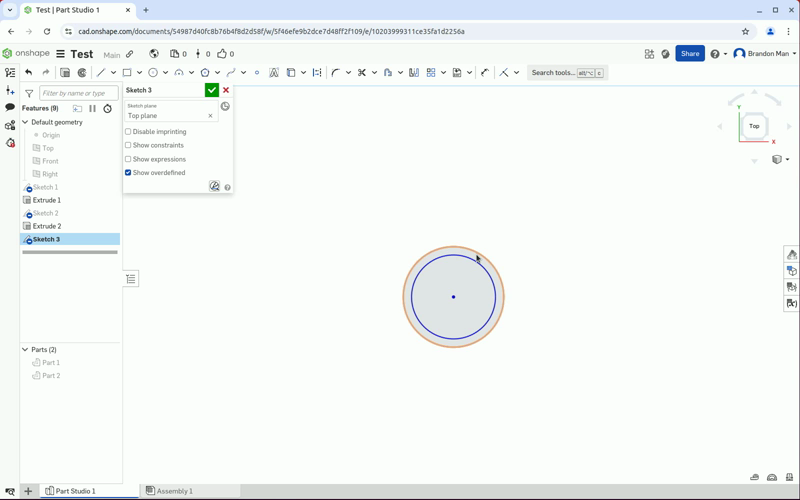
scroll(6)
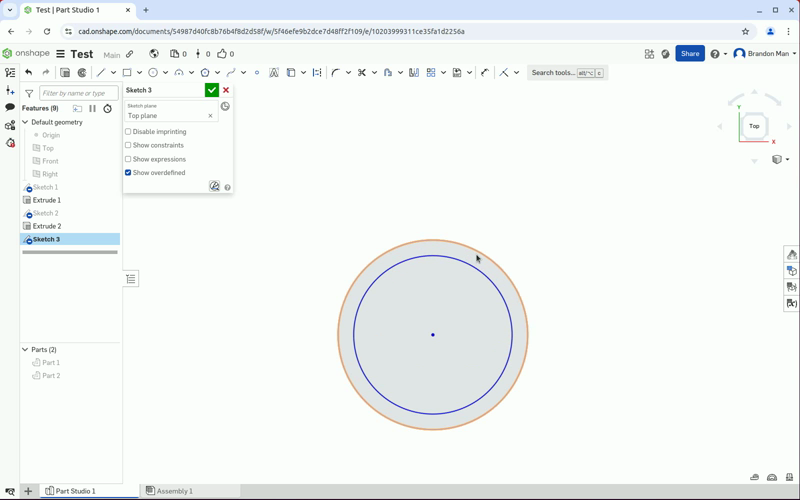
scroll(6)
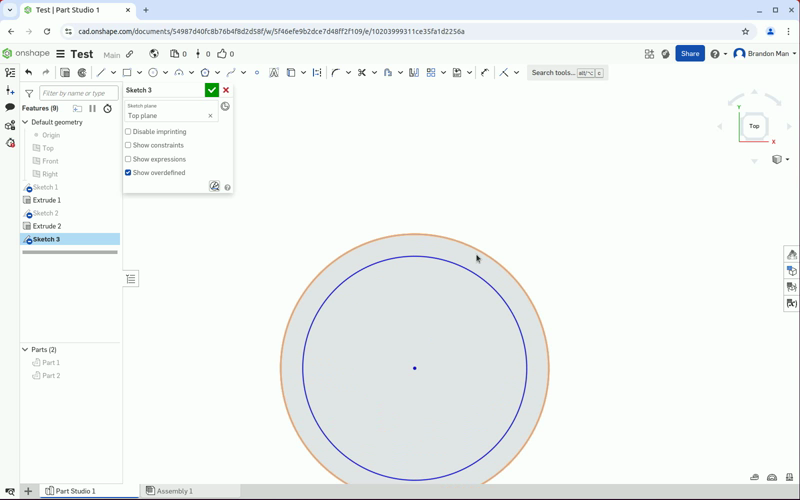
scroll(6)
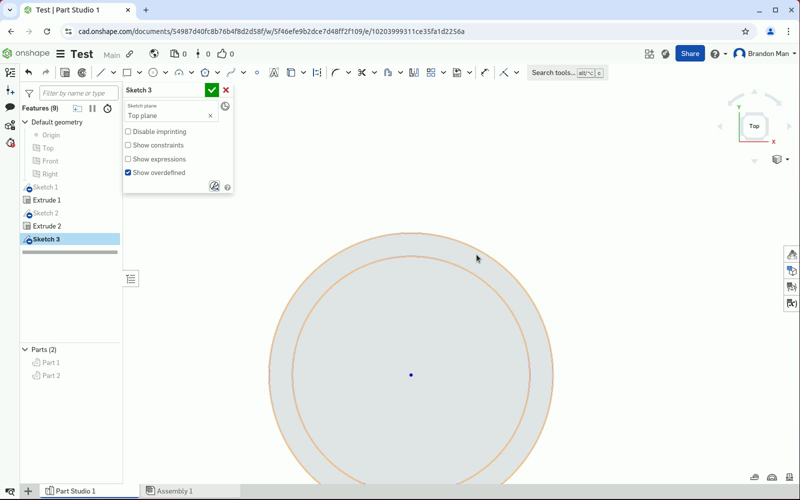
scroll(6)
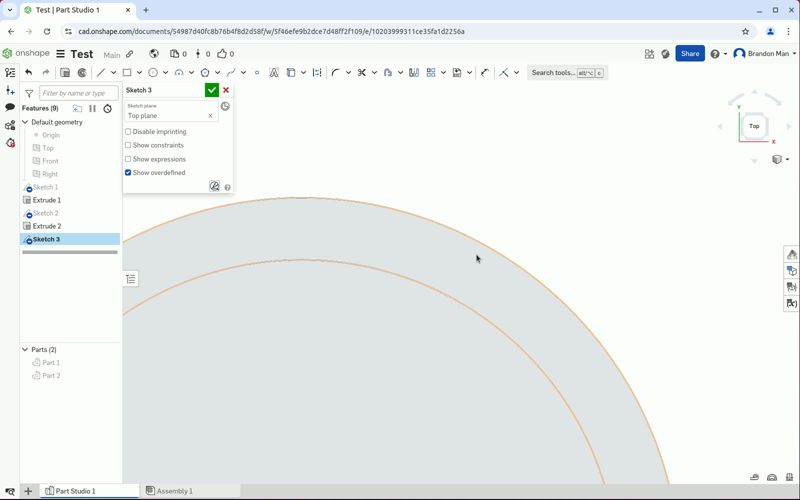
click(476, 254)
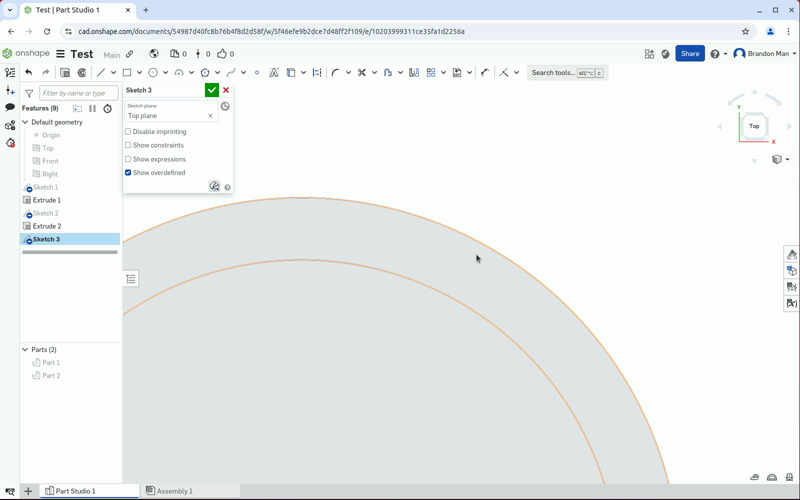
scroll(-6)
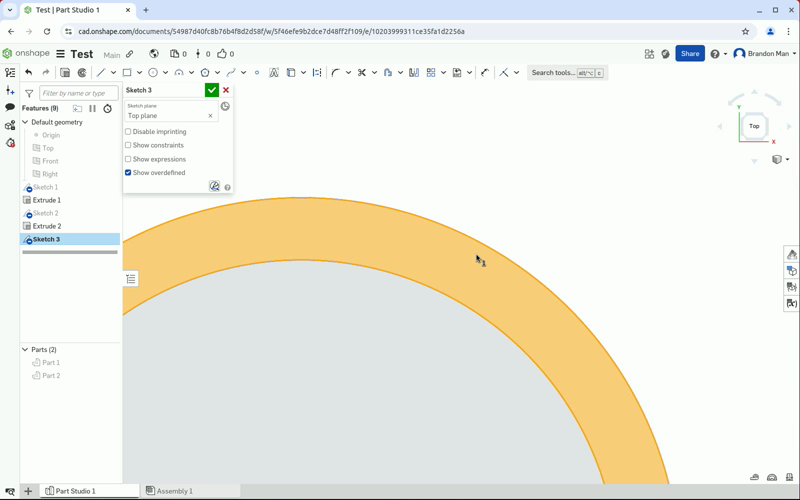
scroll(-6)
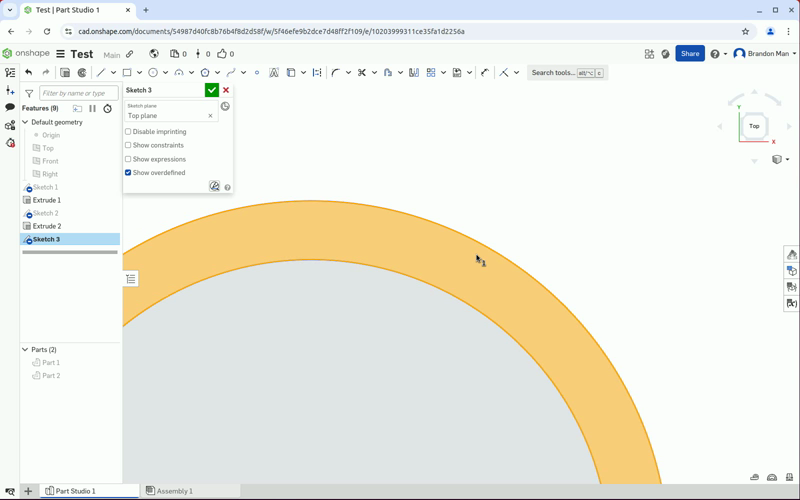
scroll(-6)
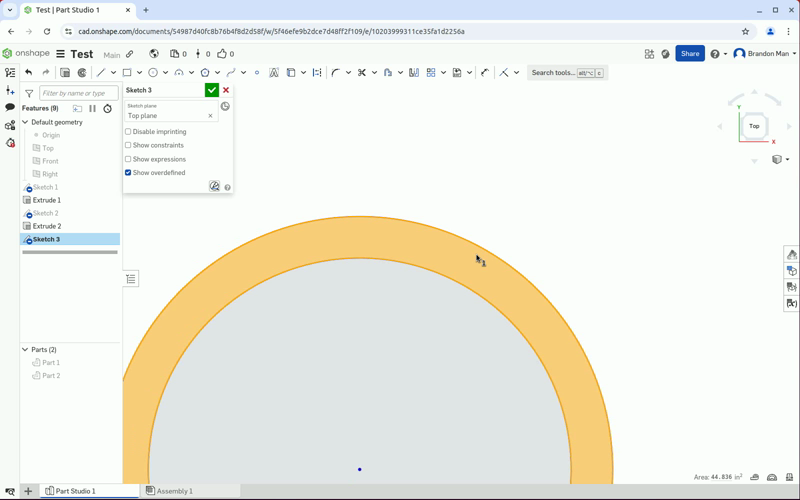
scroll(-6)
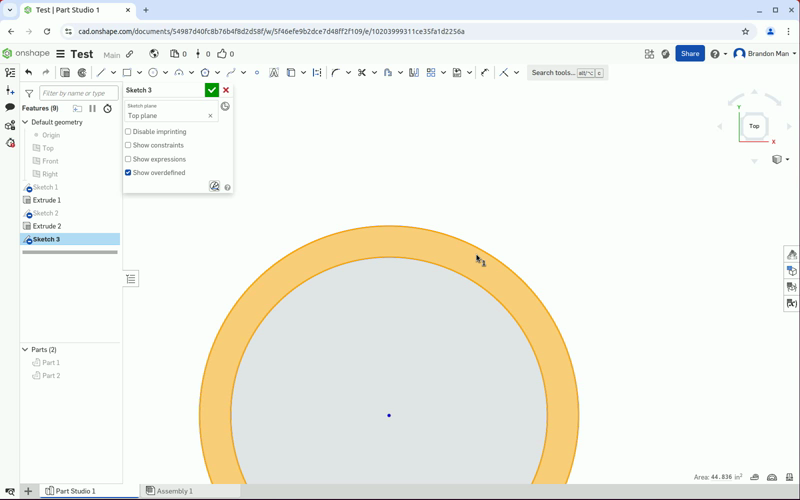
scroll(-6)
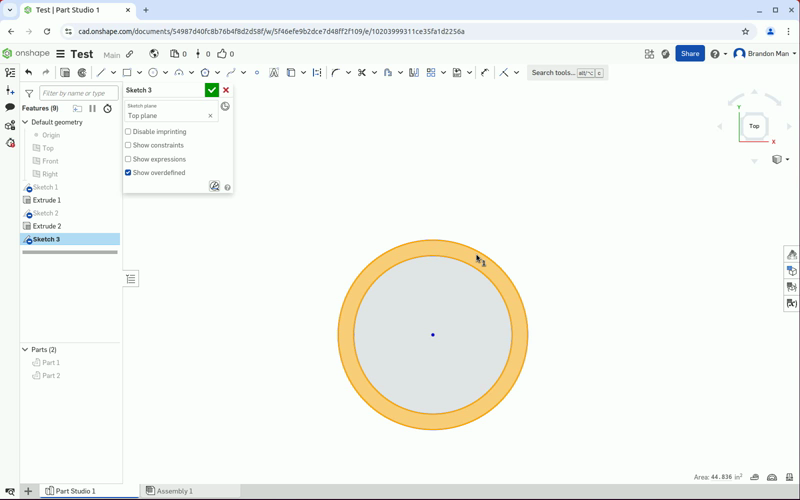
scroll(-6)
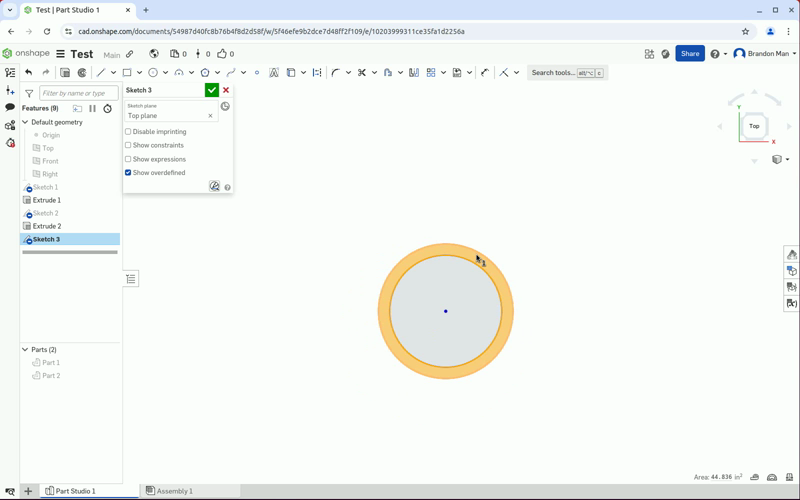
scroll(-6)
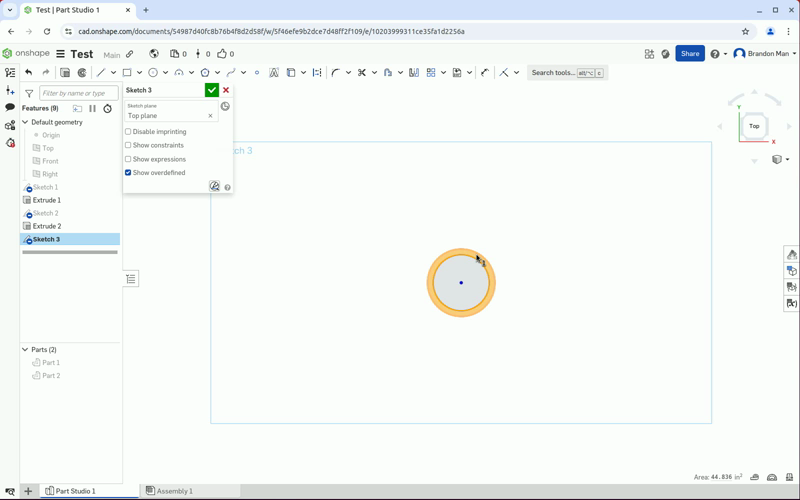
mouse_move(73, 352)
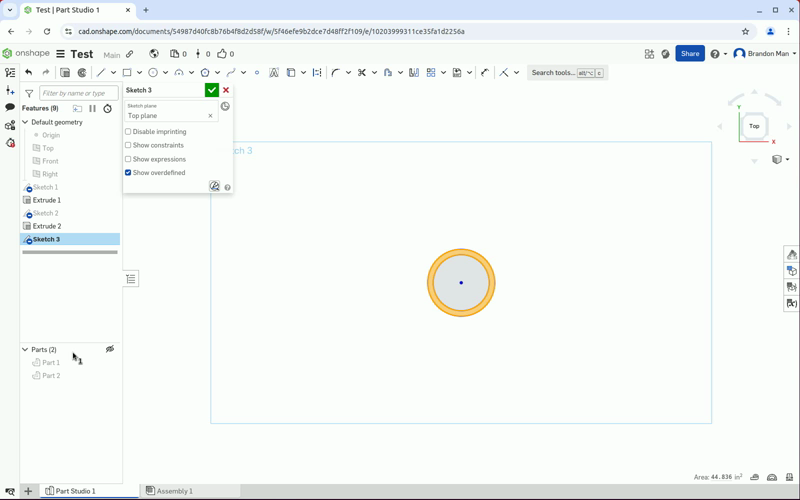
key(shift+y)
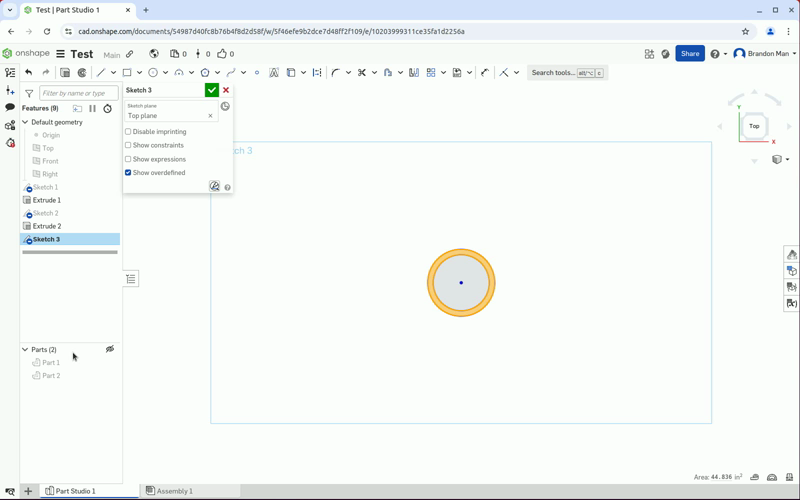
key(shift+e)
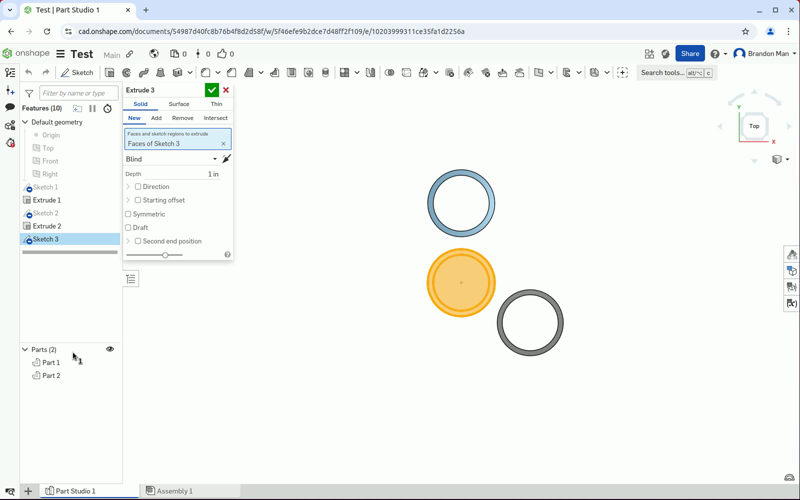
mouse_move(143, 106)
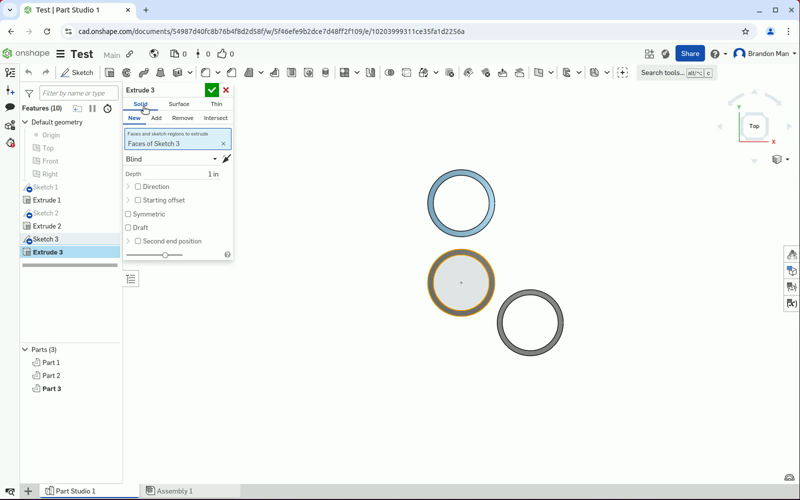
click(143, 106)
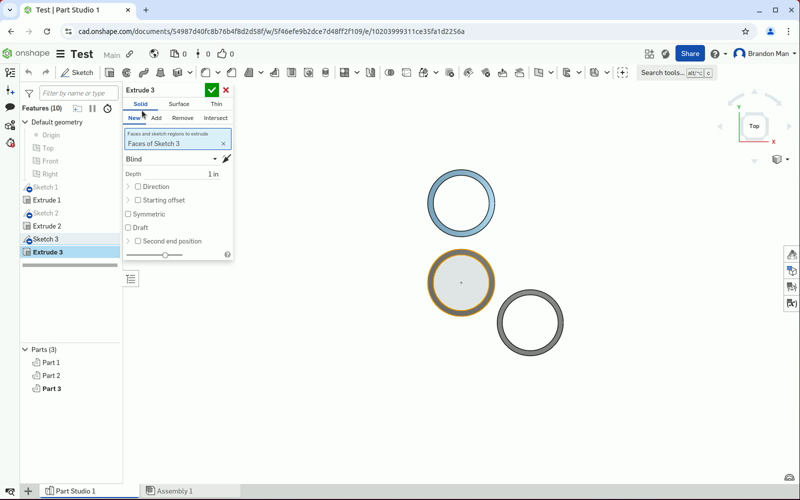
mouse_move(137, 120)
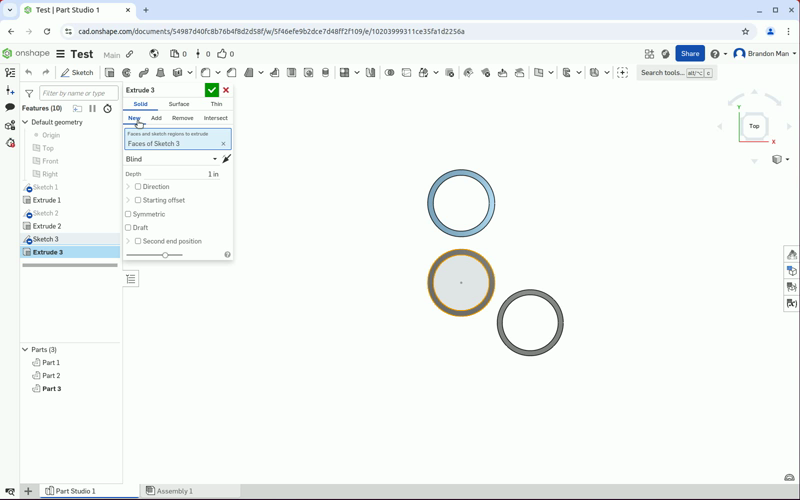
click(137, 120)
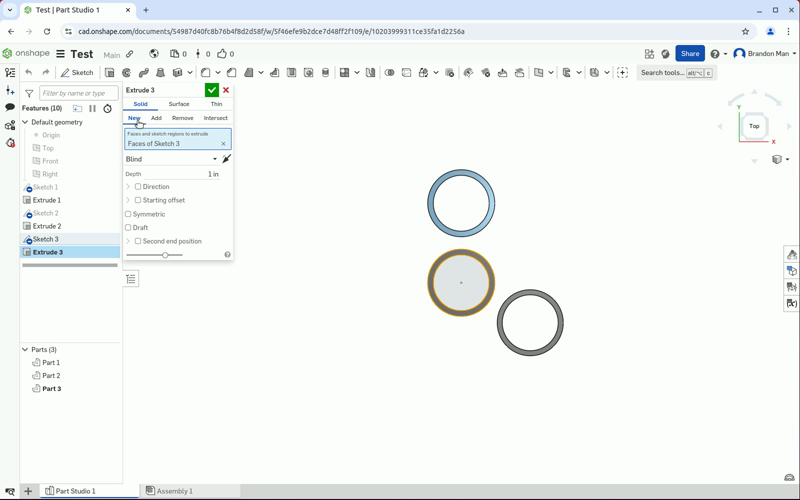
key(tab, 4)
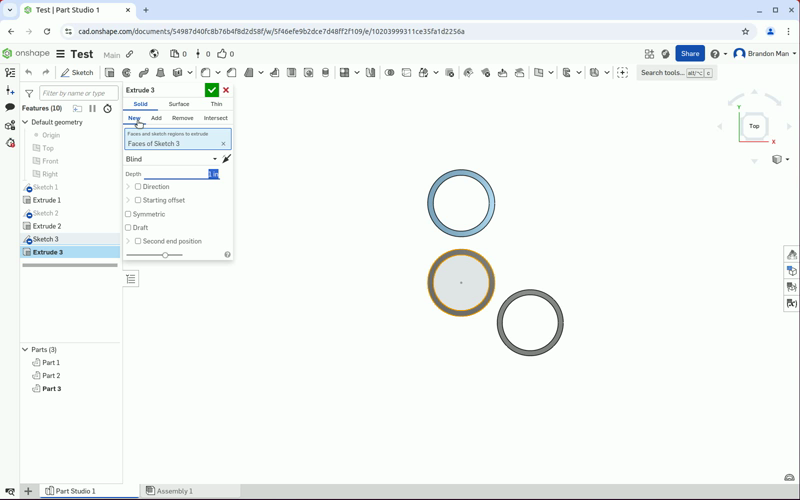
text(3.611)
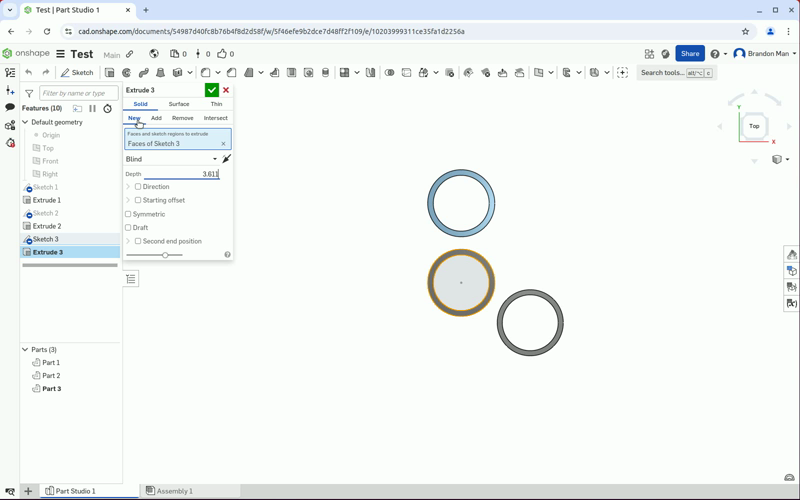
key(enter)
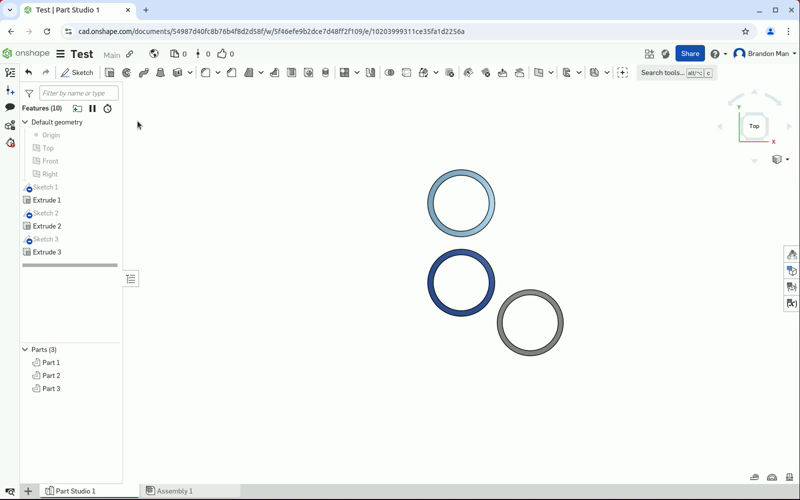
key(shift+h)
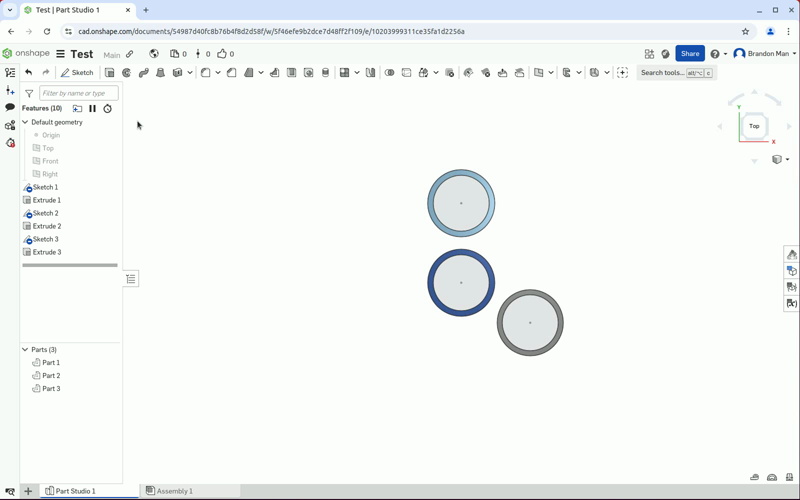
key(shift+h)
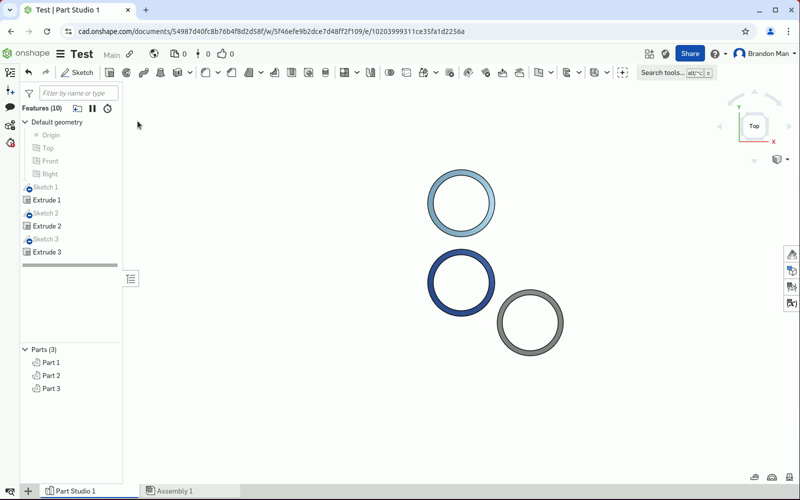
mouse_move(73, 189)
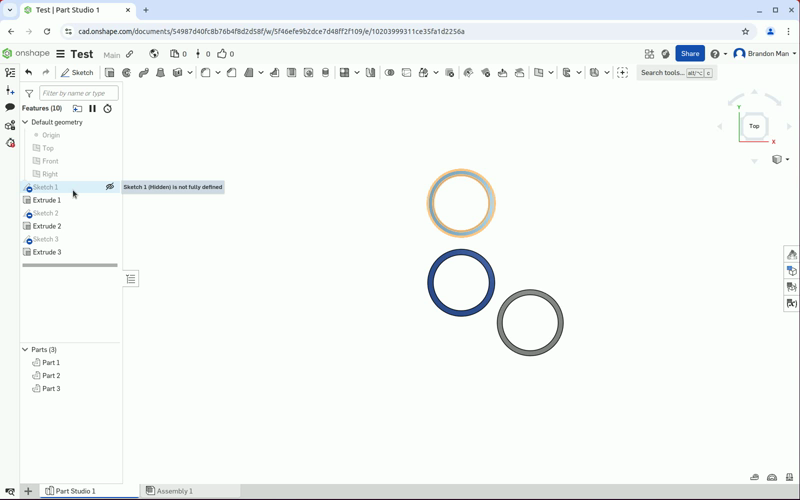
click(73, 189)
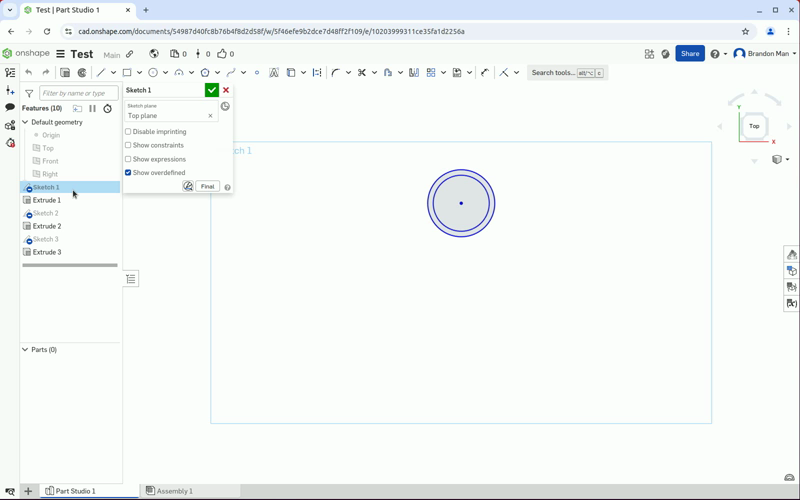
mouse_move(229, 92)
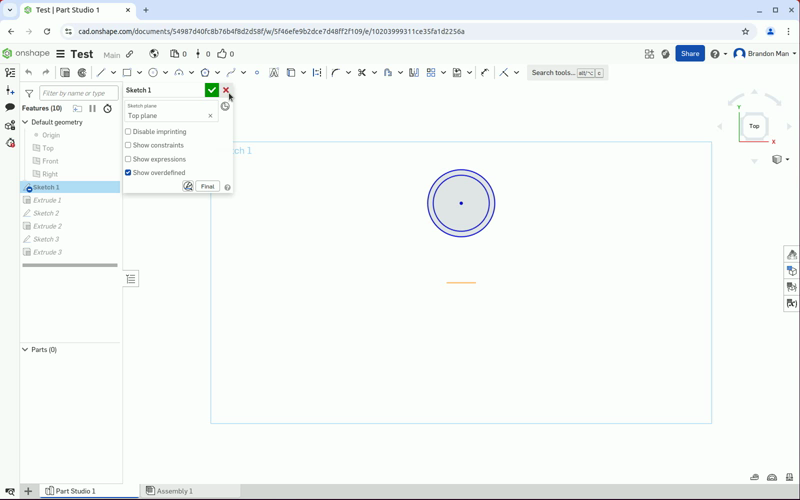
click(229, 92)
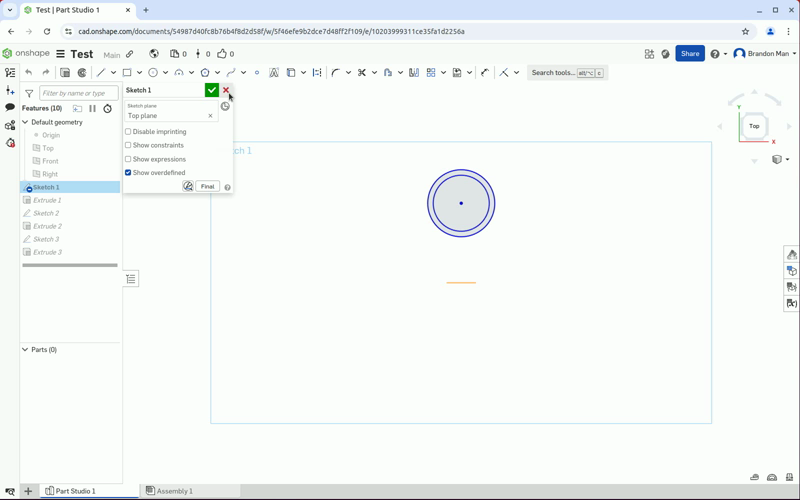
key(shift+s)
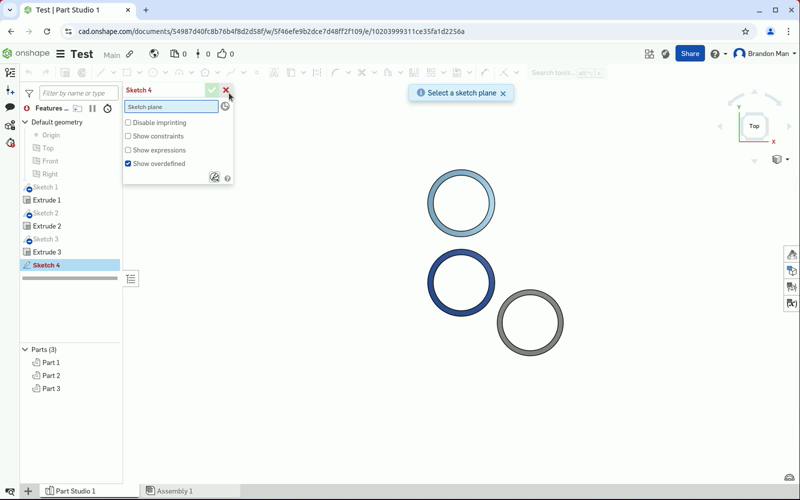
mouse_move(73, 150)
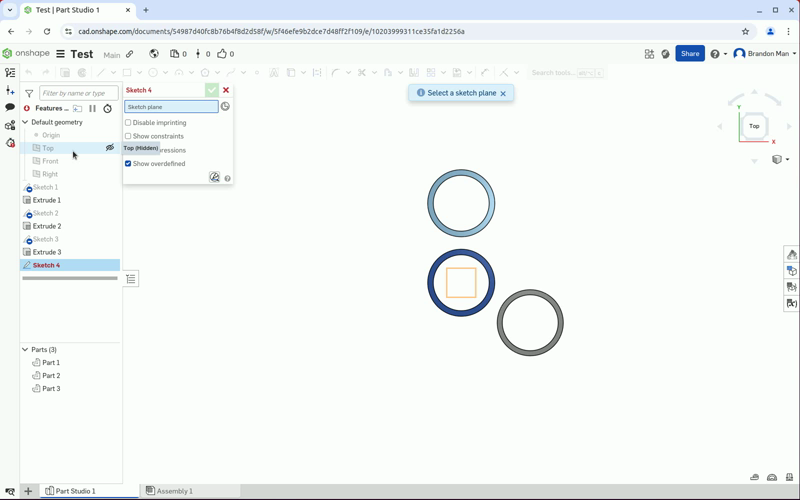
click(73, 150)
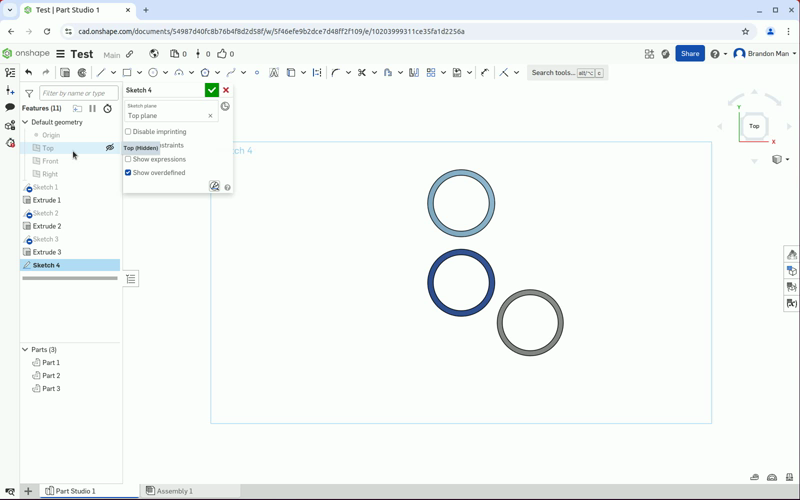
mouse_move(73, 352)
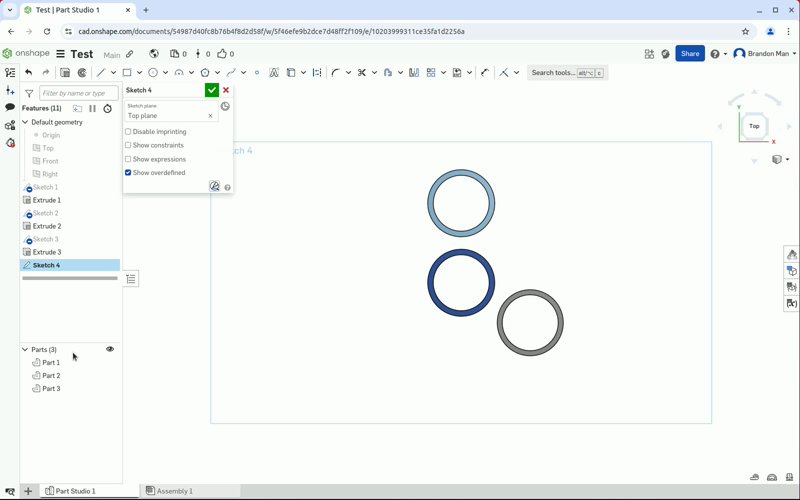
key(y)
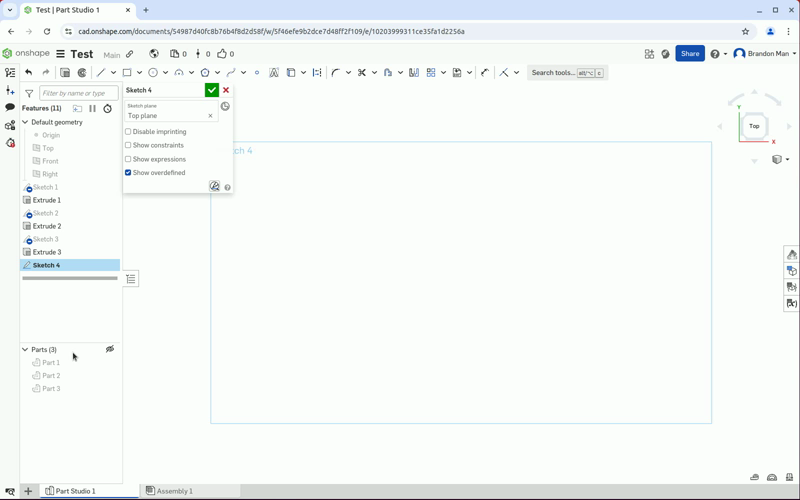
key(c)
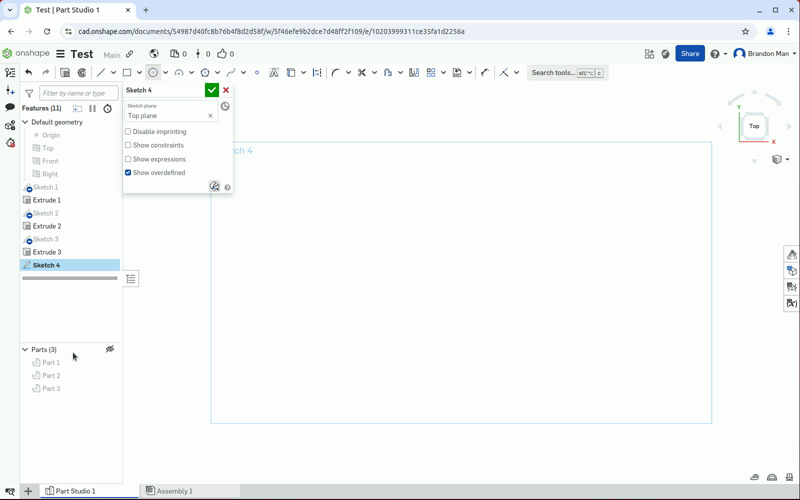
key_down(shift)
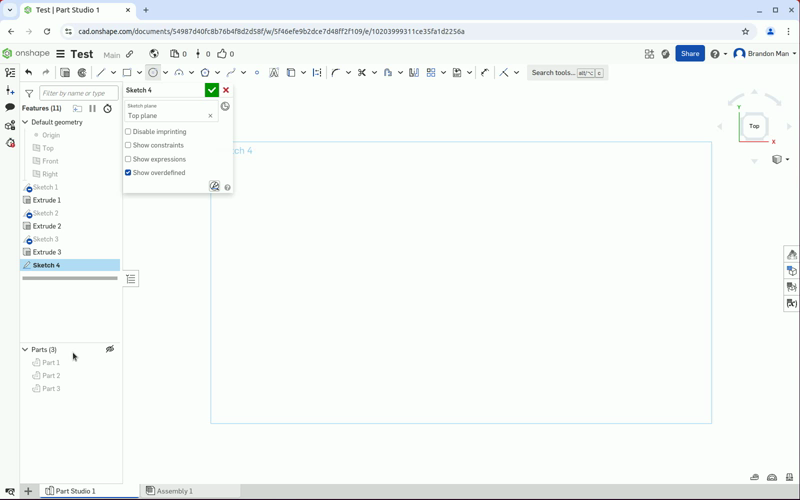
mouse_move(392, 322)
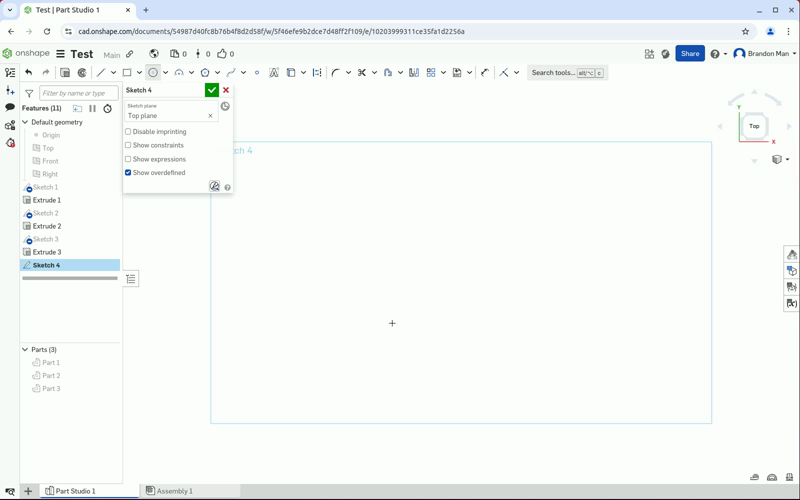
click(392, 322)
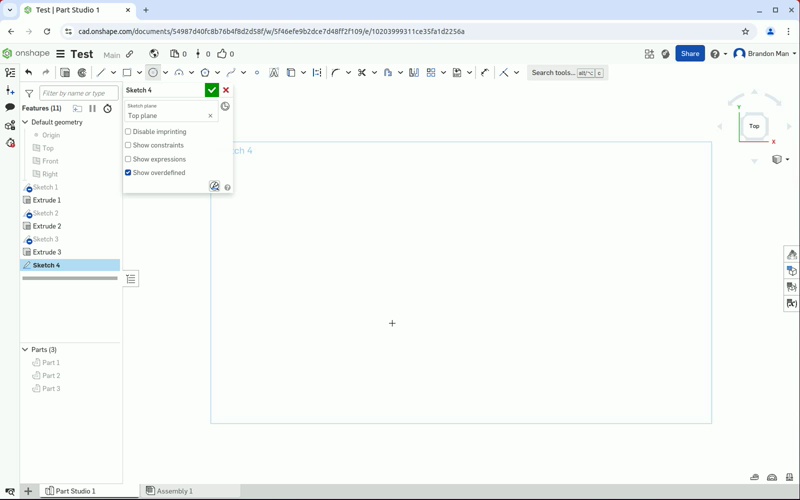
key_up(shift)
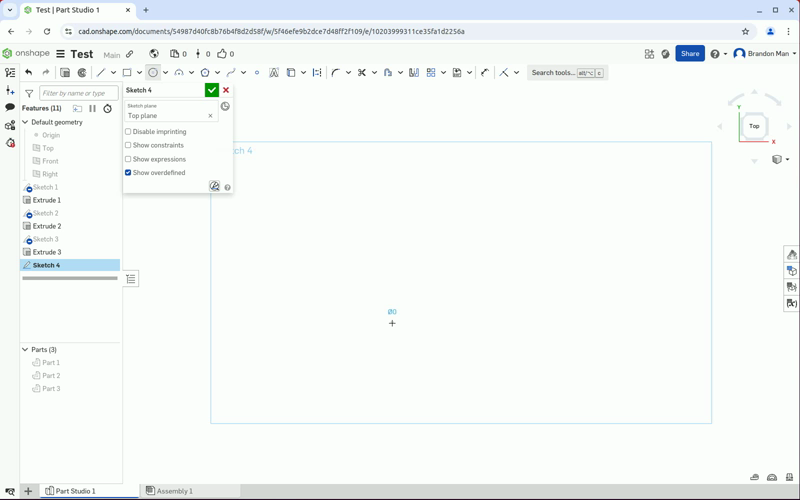
mouse_move(424, 322)
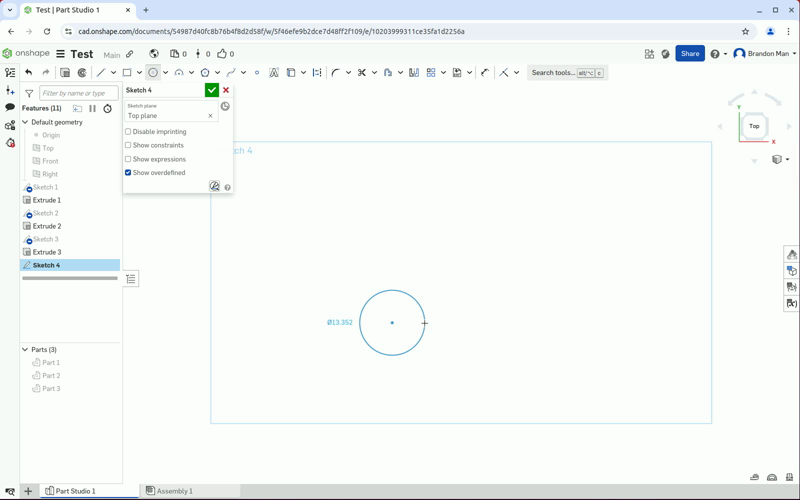
click(424, 322)
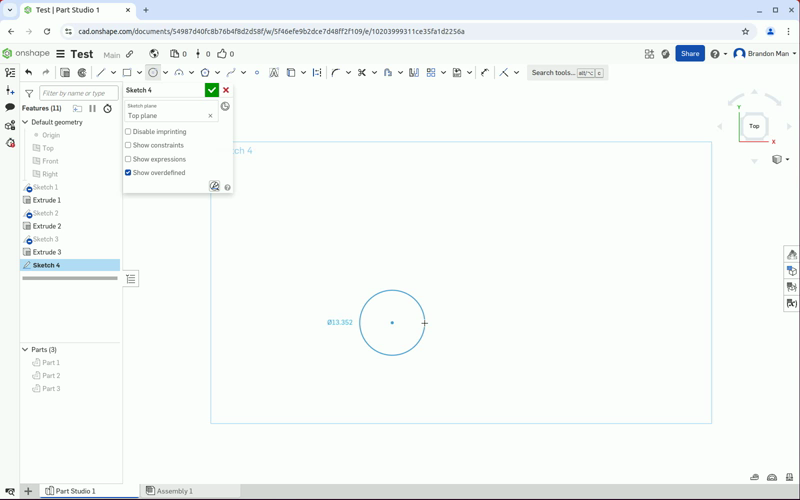
key(esc)
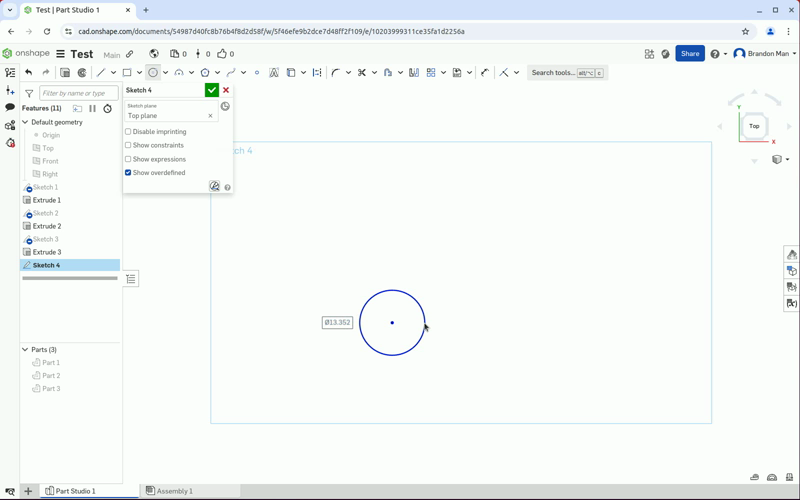
key(c)
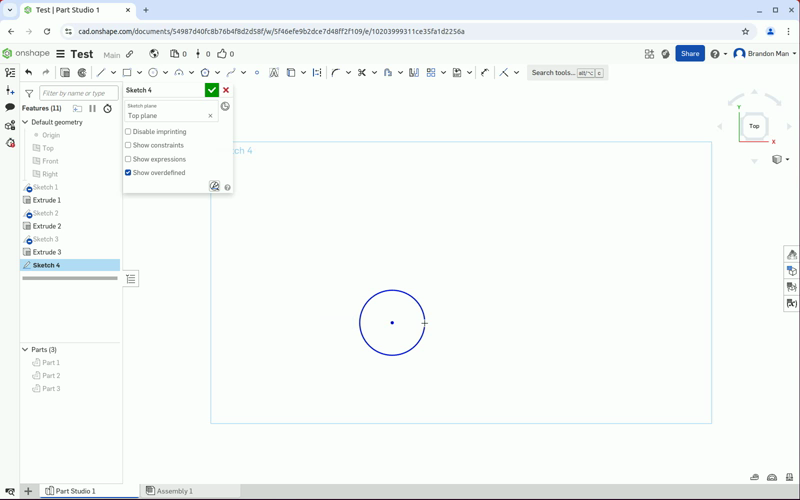
key_down(shift)
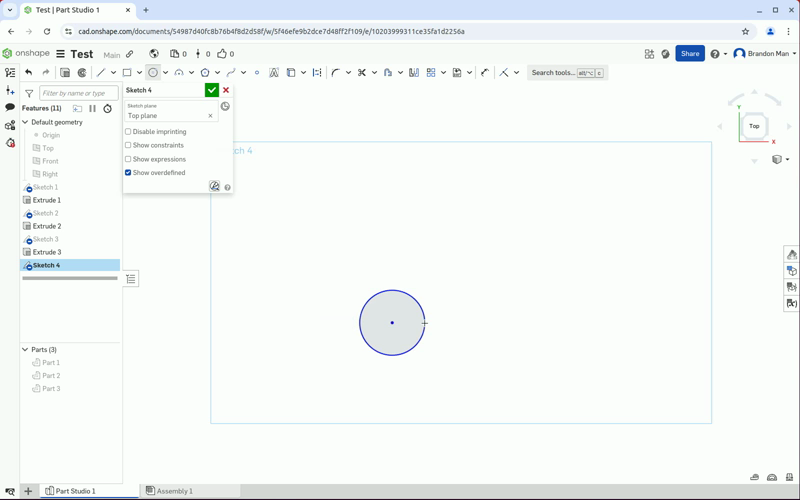
mouse_move(392, 322)
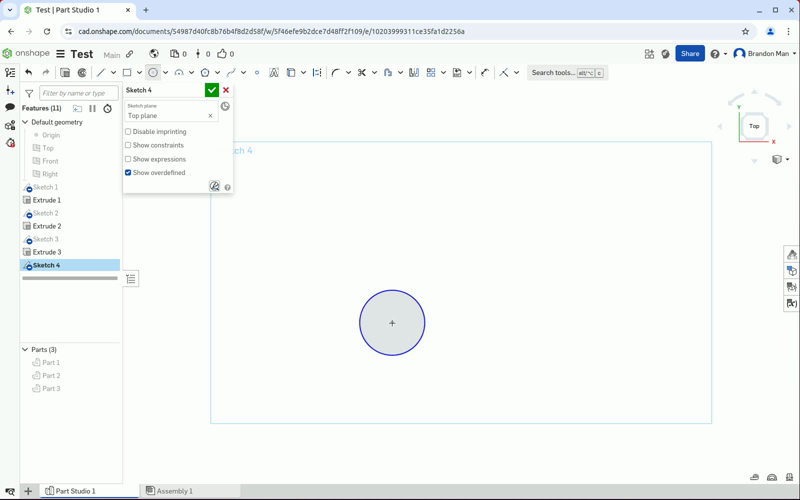
click(392, 322)
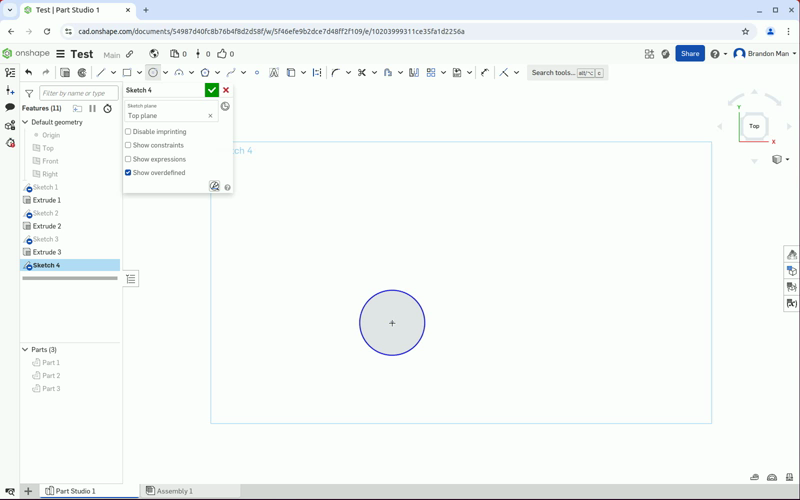
key_up(shift)
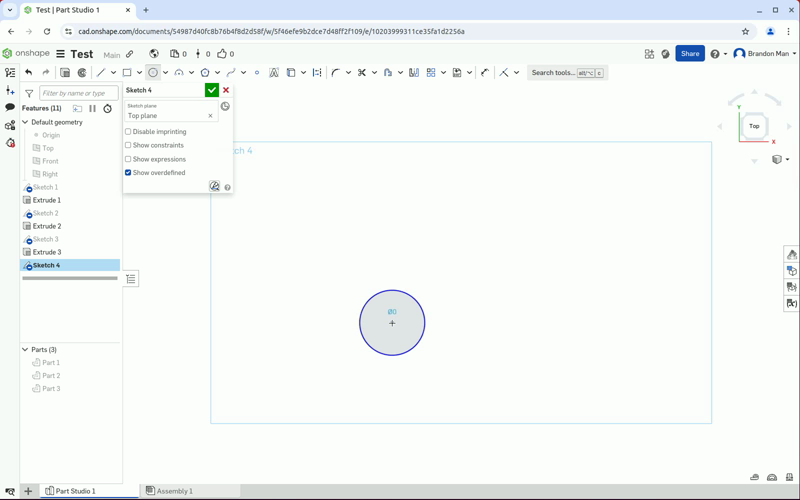
mouse_move(420, 322)
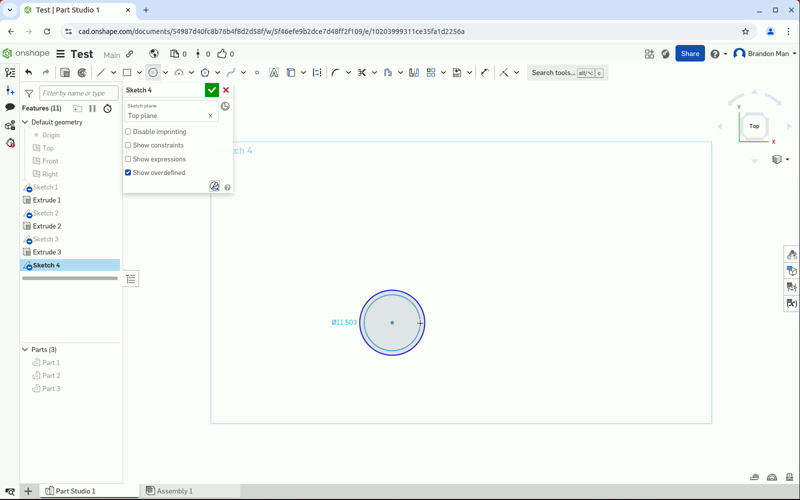
click(420, 322)
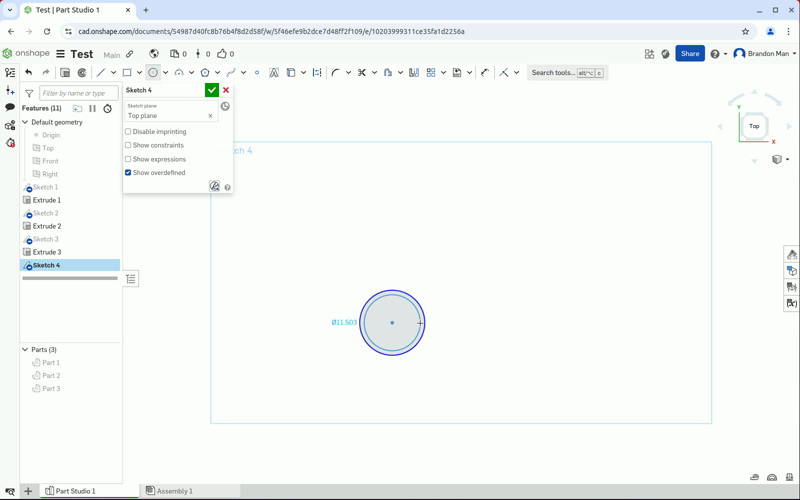
key(esc)
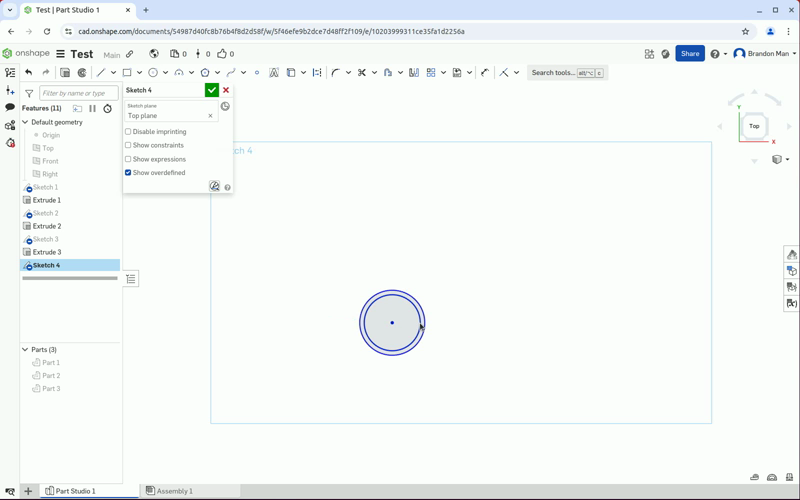
mouse_move(420, 321)
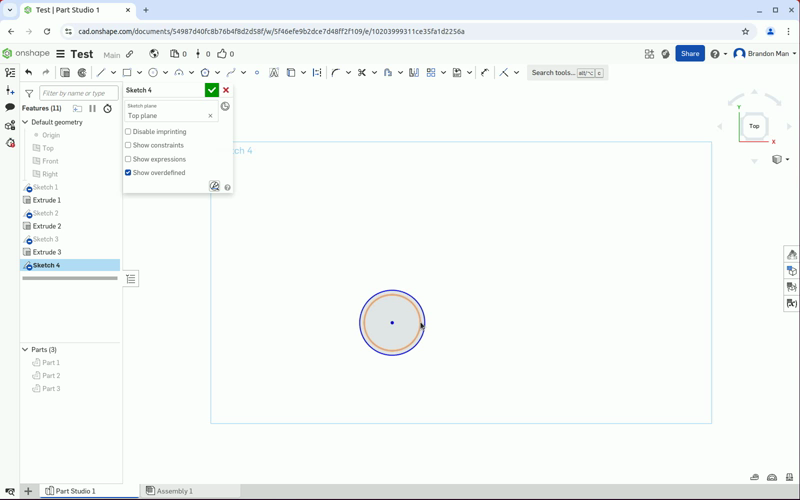
scroll(6)
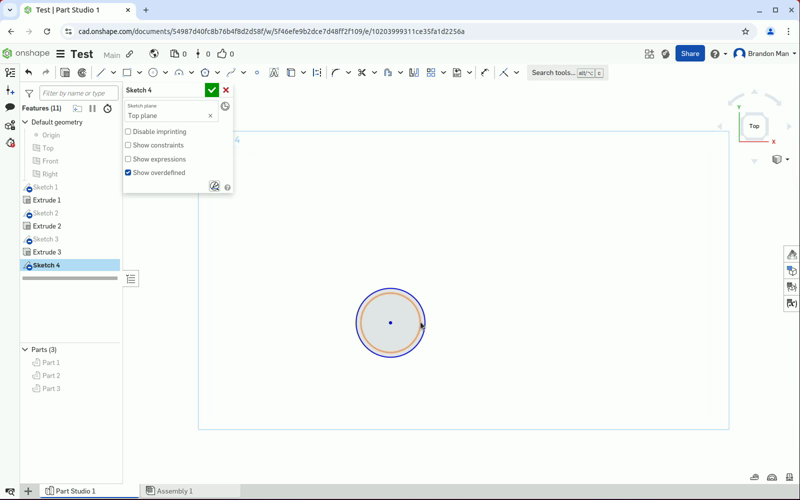
scroll(6)
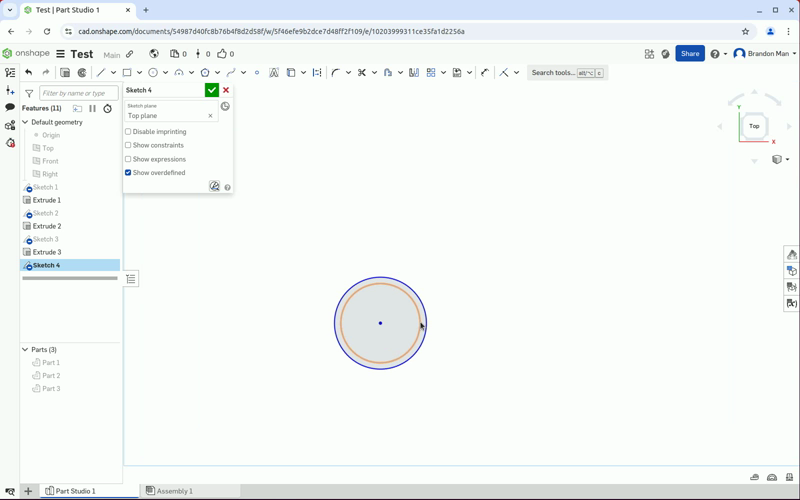
scroll(6)
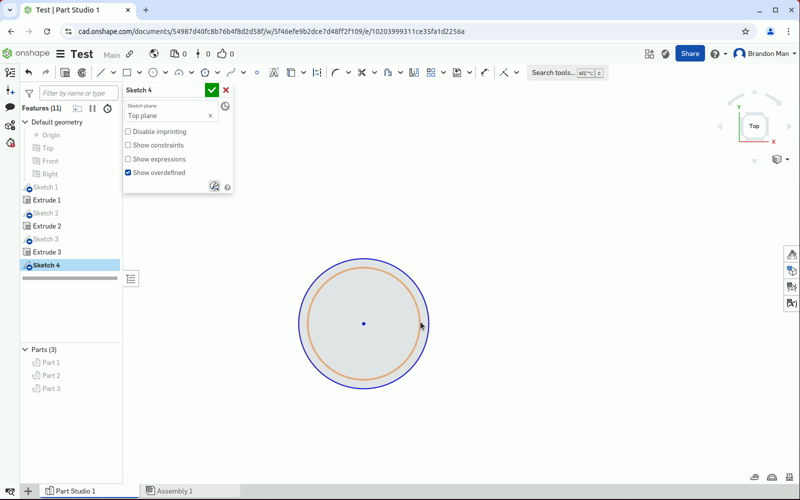
scroll(6)
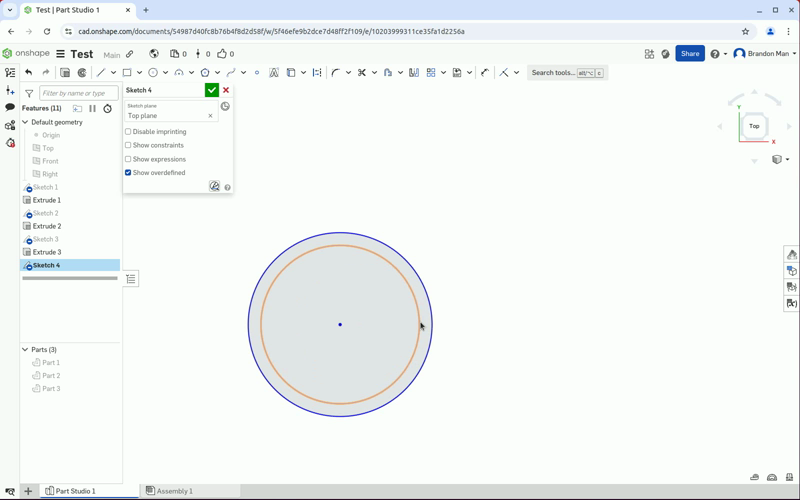
scroll(6)
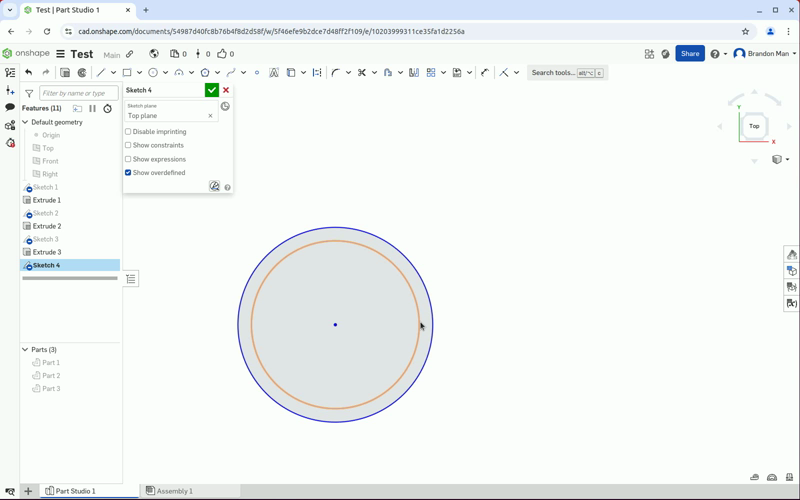
scroll(6)
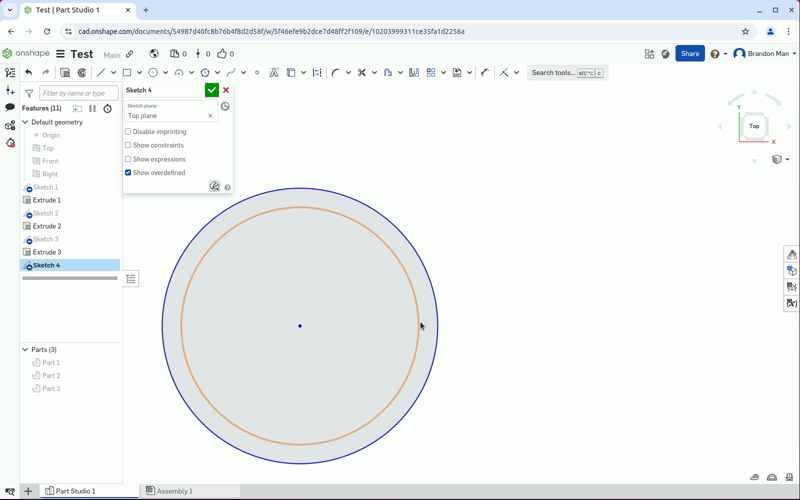
scroll(6)
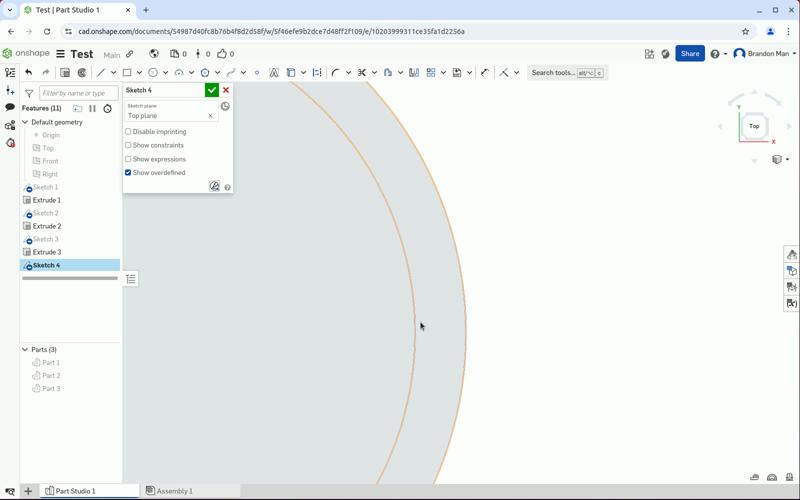
click(420, 321)
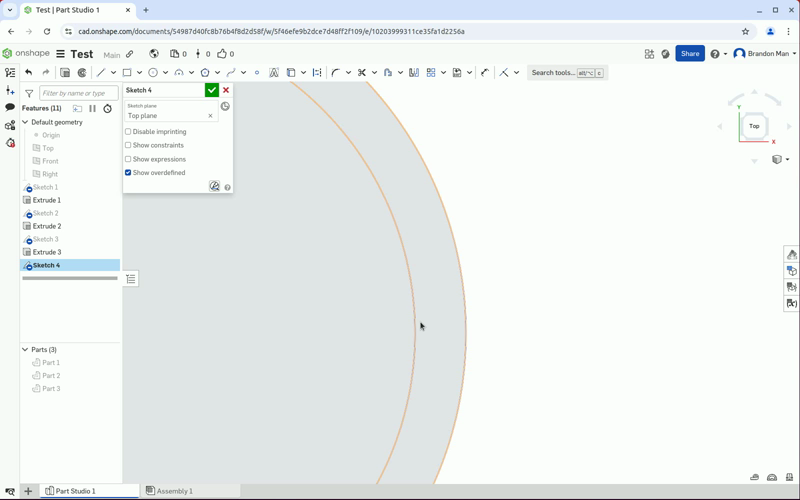
scroll(-6)
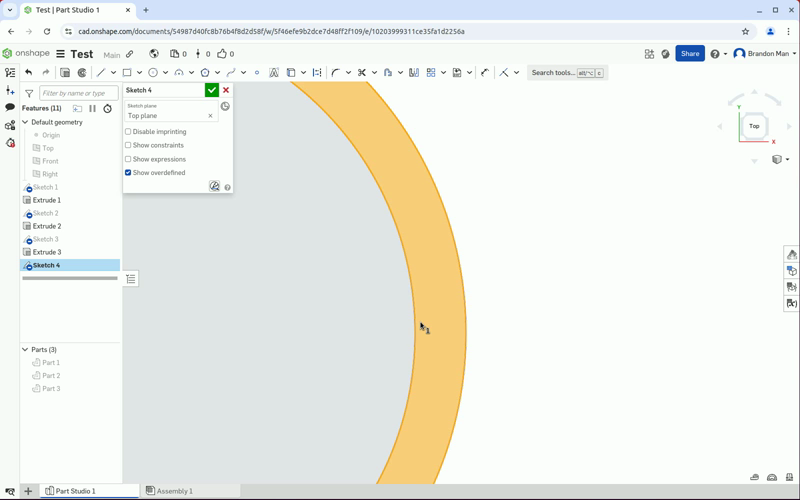
scroll(-6)
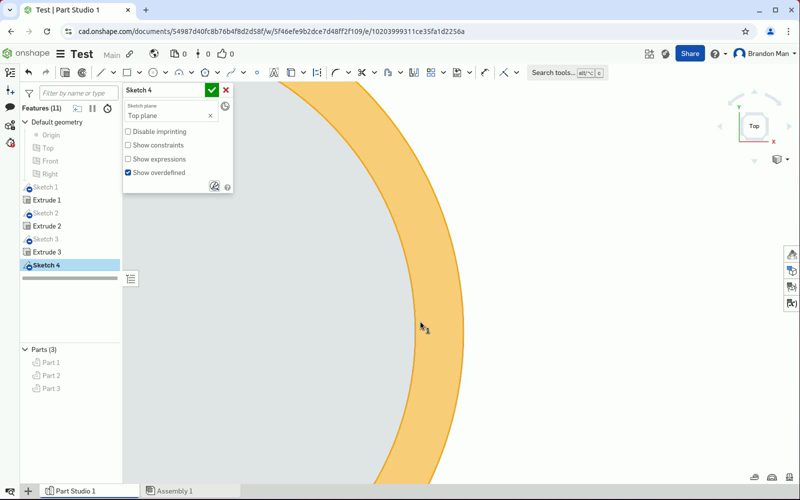
scroll(-6)
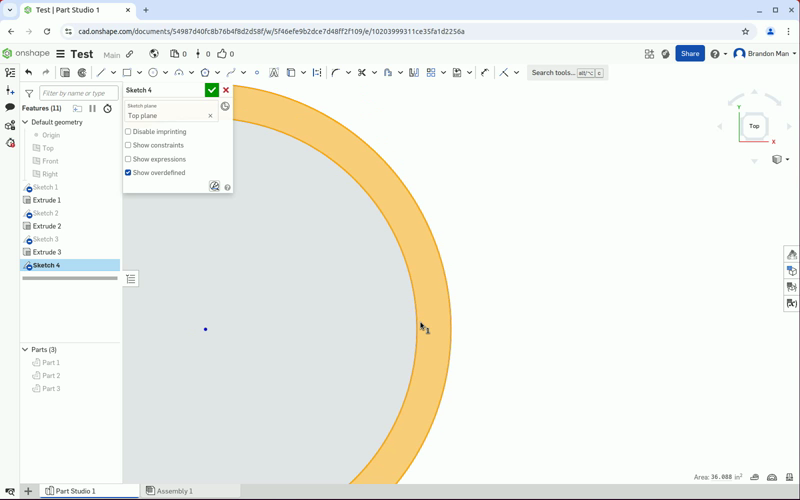
scroll(-6)
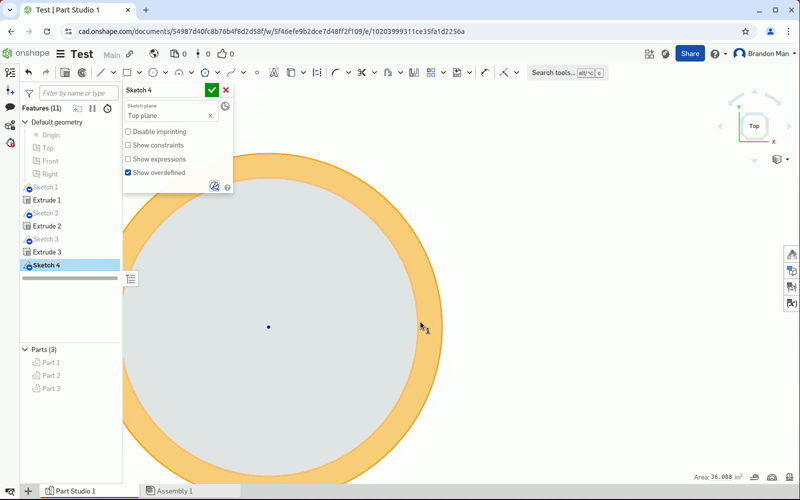
scroll(-6)
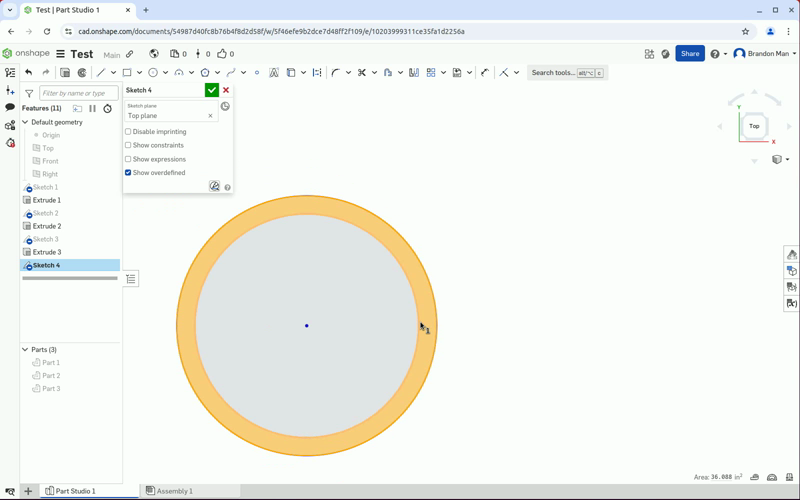
scroll(-6)
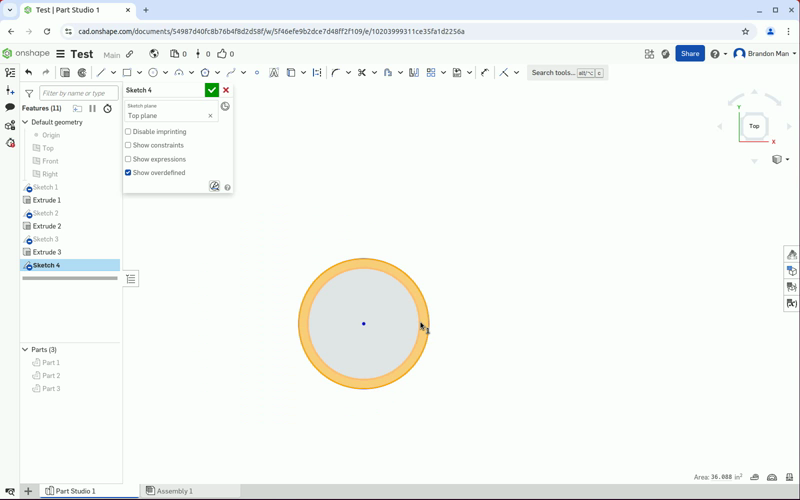
scroll(-6)
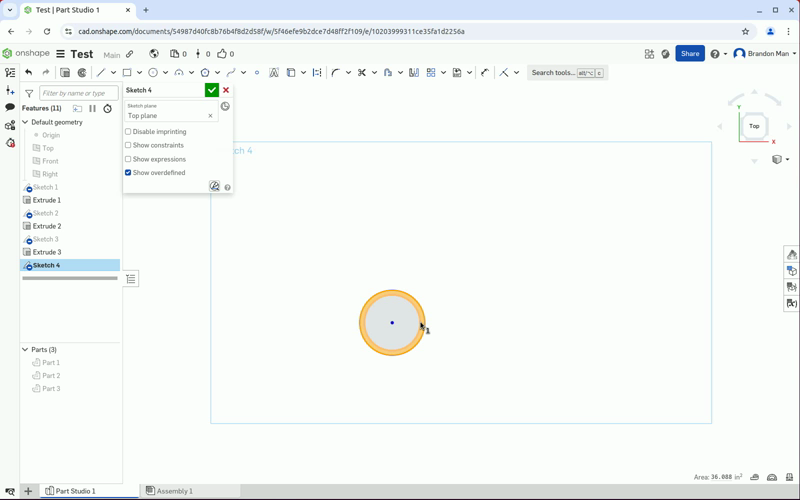
mouse_move(73, 352)
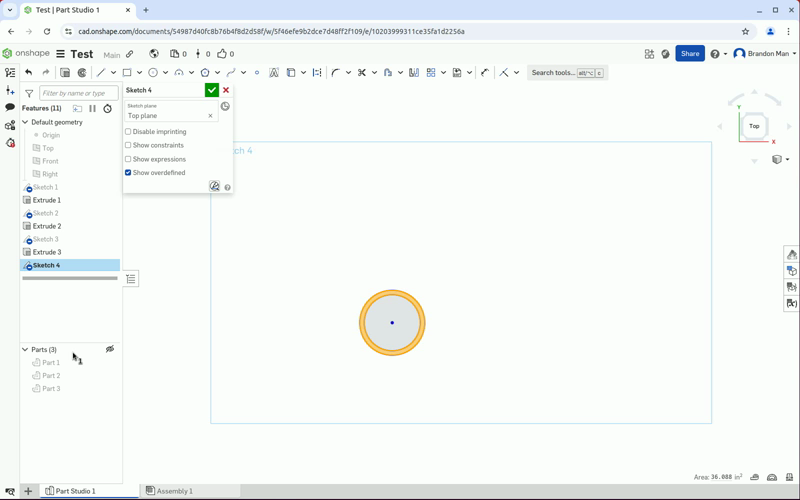
key(shift+y)
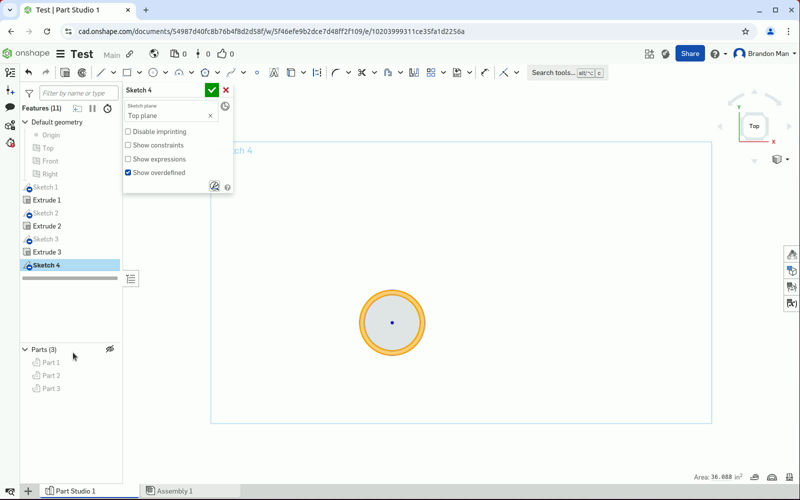
key(shift+e)
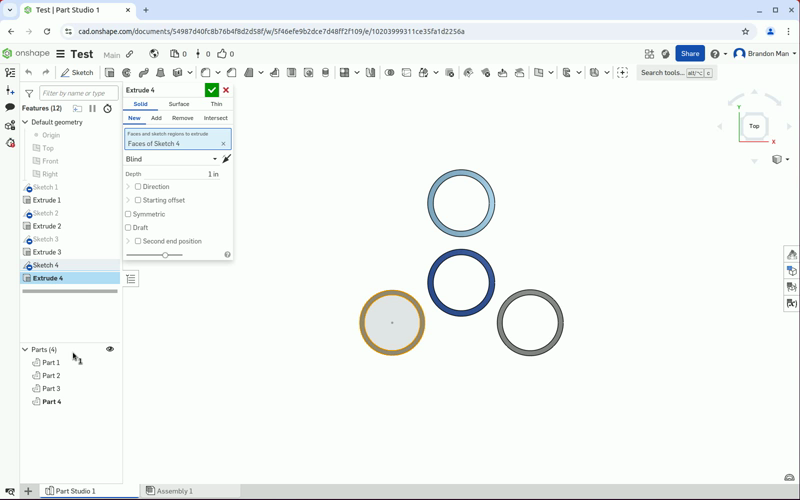
mouse_move(143, 106)
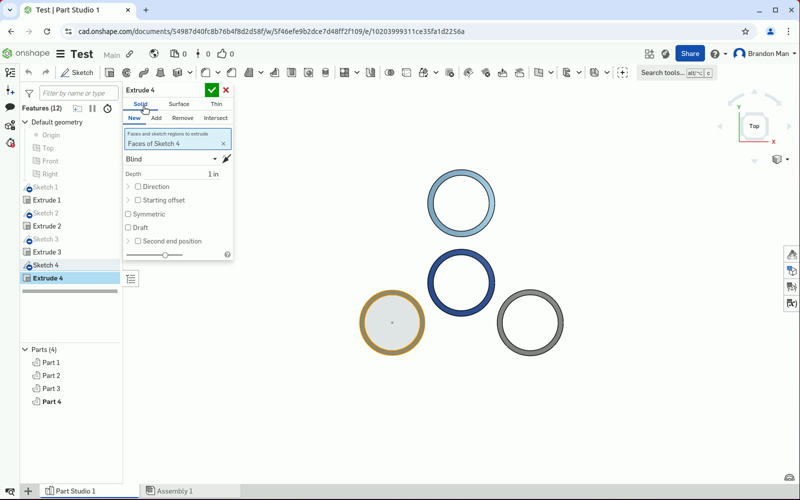
click(143, 106)
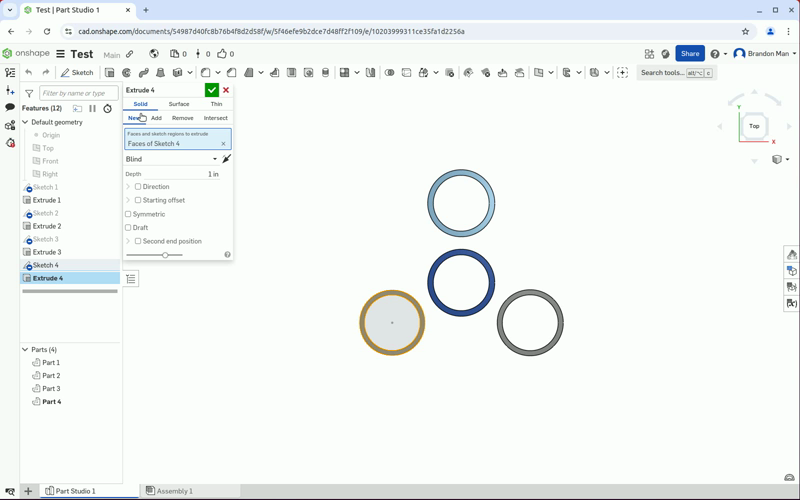
mouse_move(137, 120)
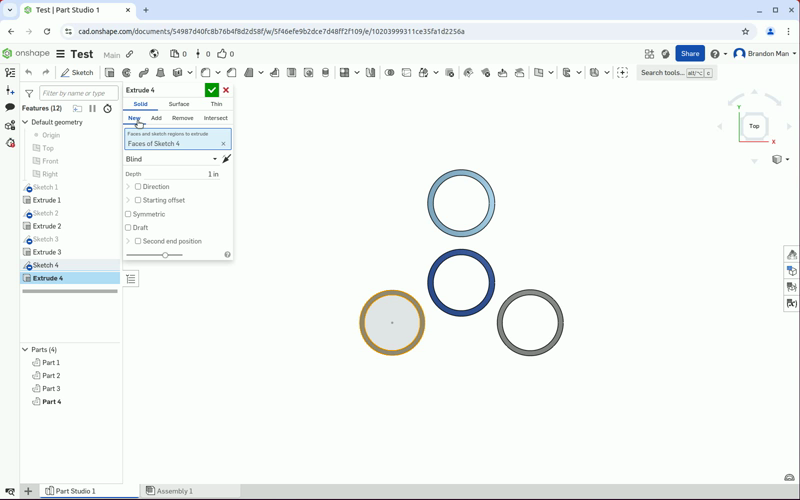
click(137, 120)
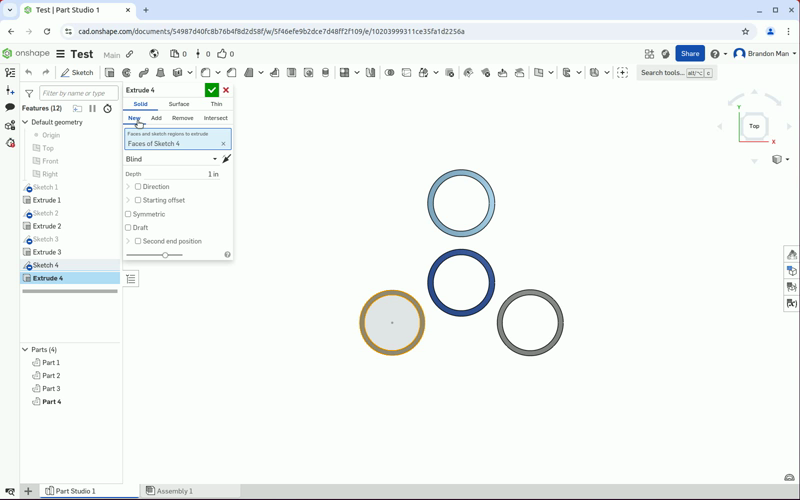
key(tab, 4)
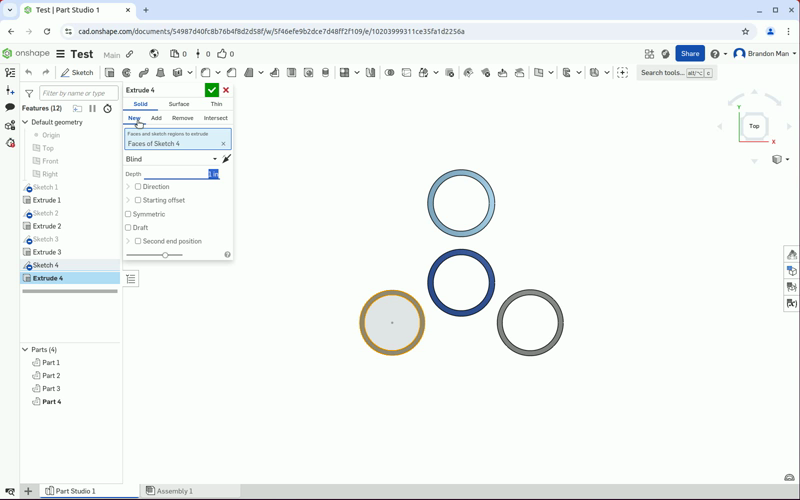
text(3.611)
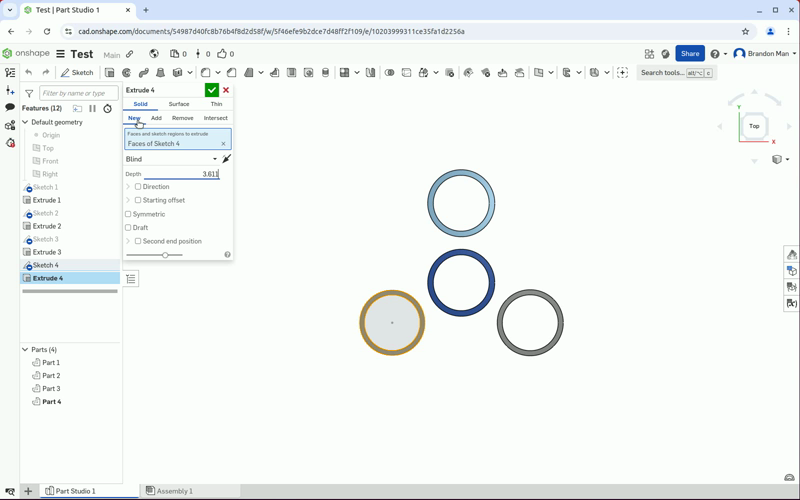
key(enter)
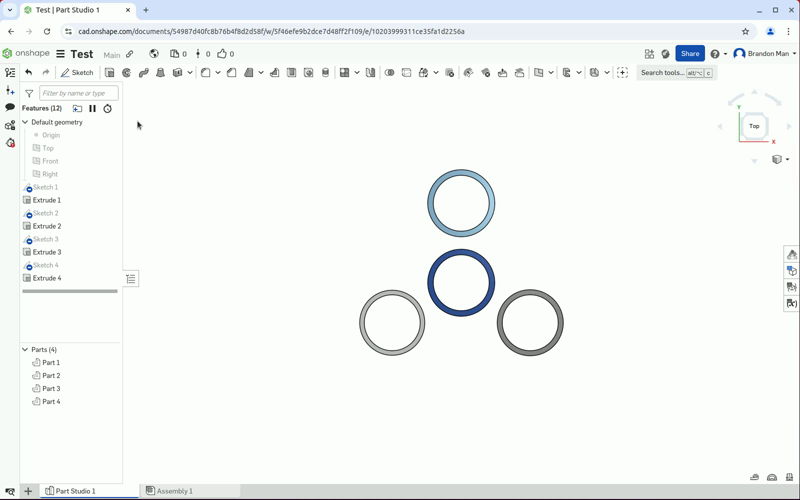
key(shift+h)
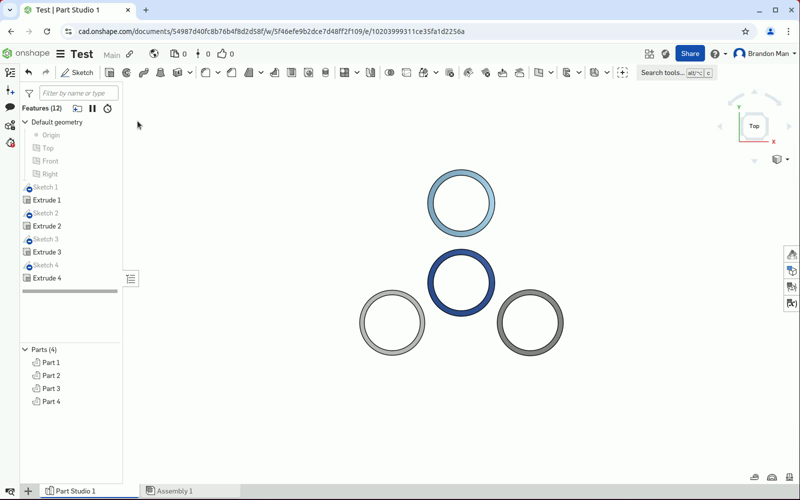
key(shift+h)
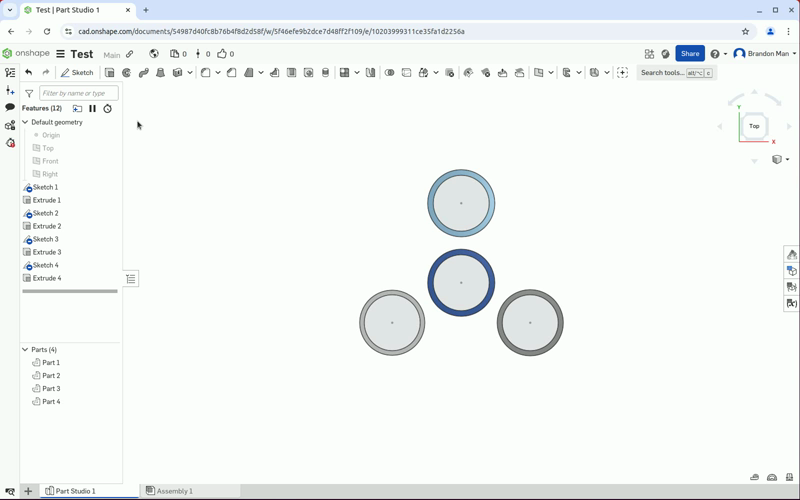
key(shift+7)
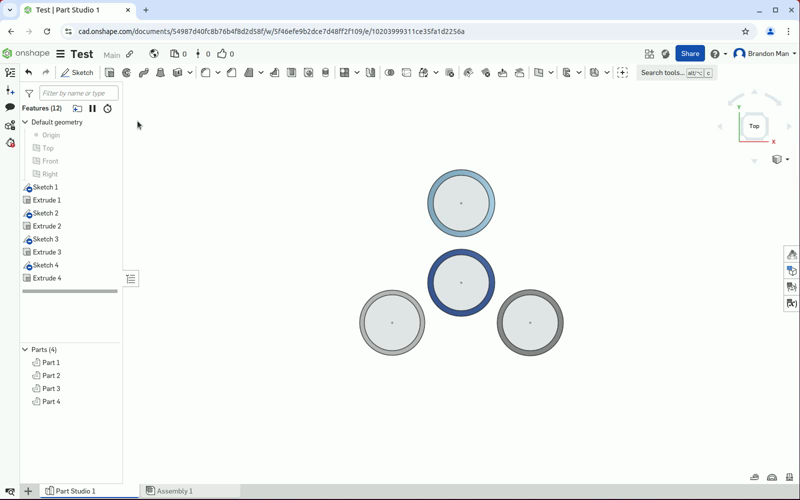
key(up, 3)
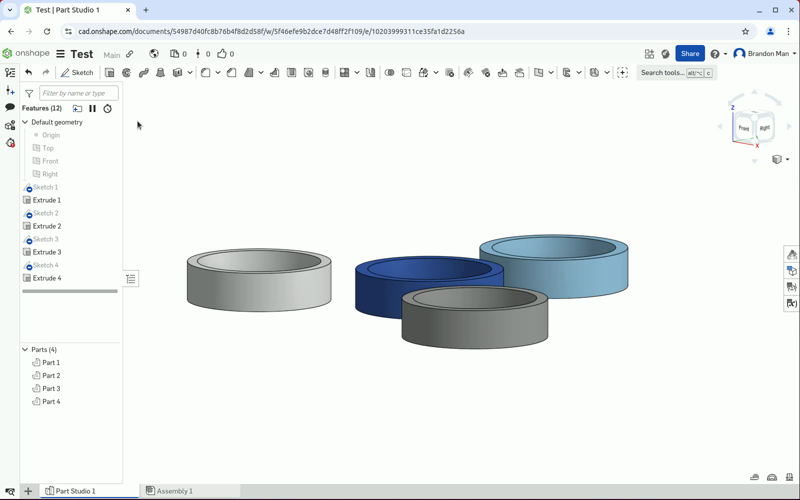
key(left, 3)
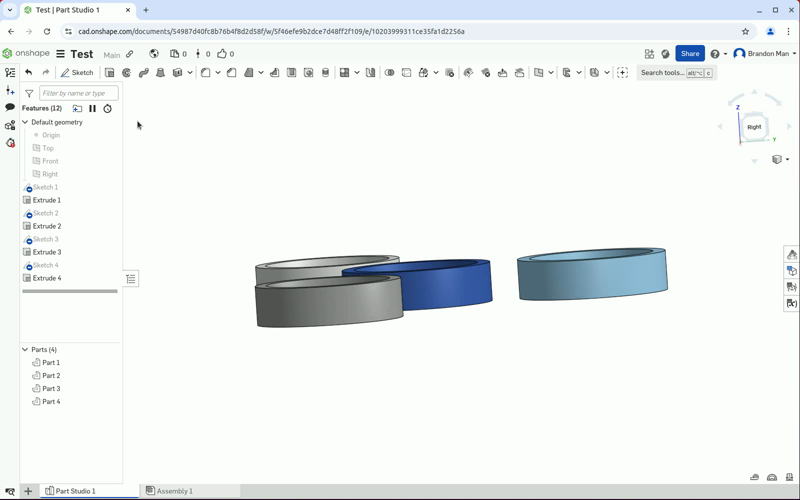
key(right, 3)
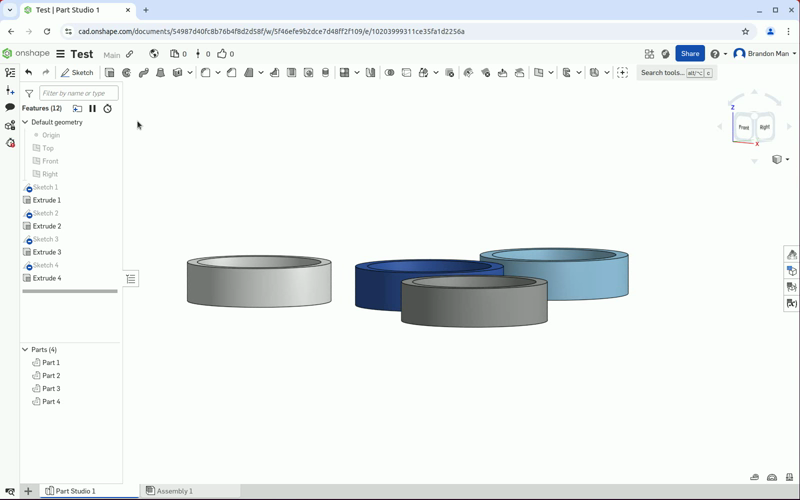
key(down, 3)
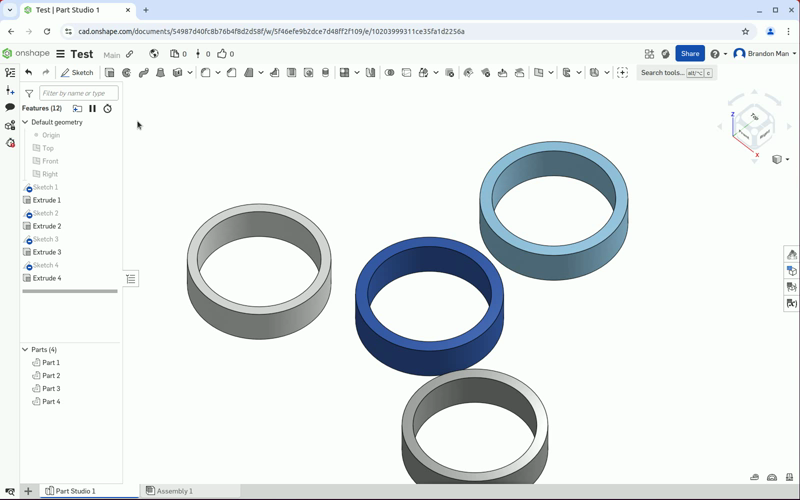
mouse_move(73, 189)
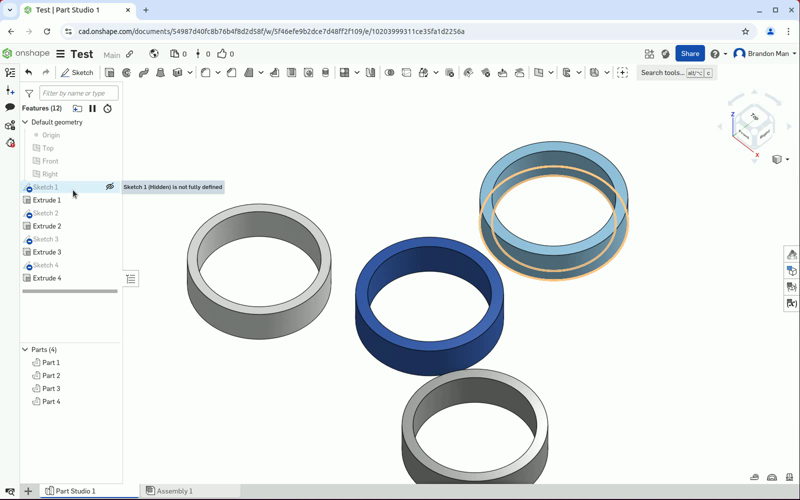
click(73, 189)